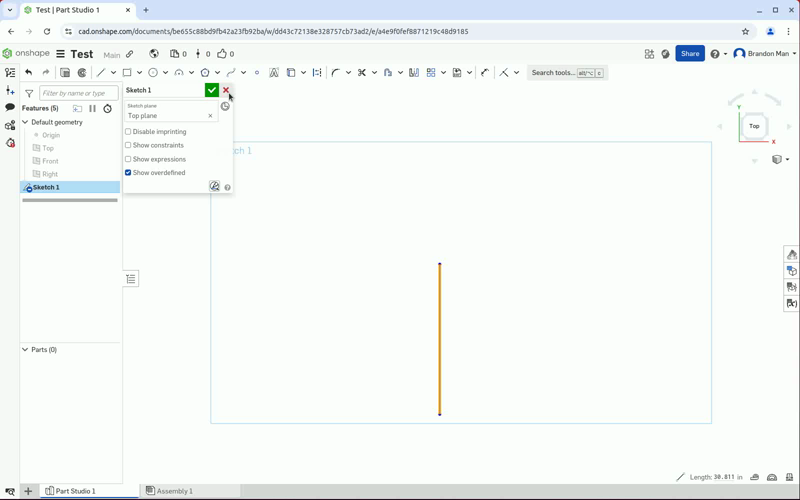
key(shift+h)
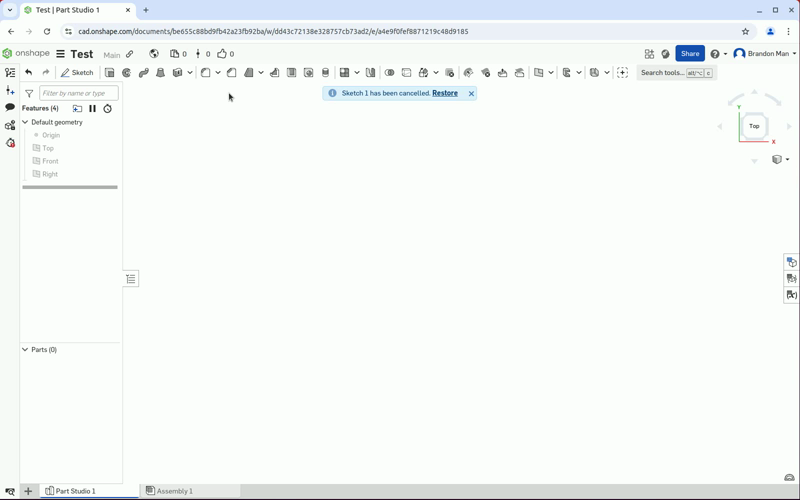
mouse_move(73, 352)
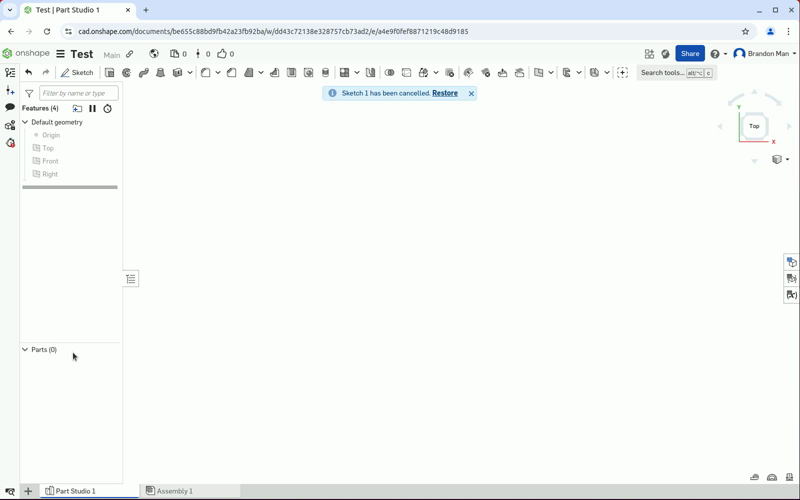
key(y)
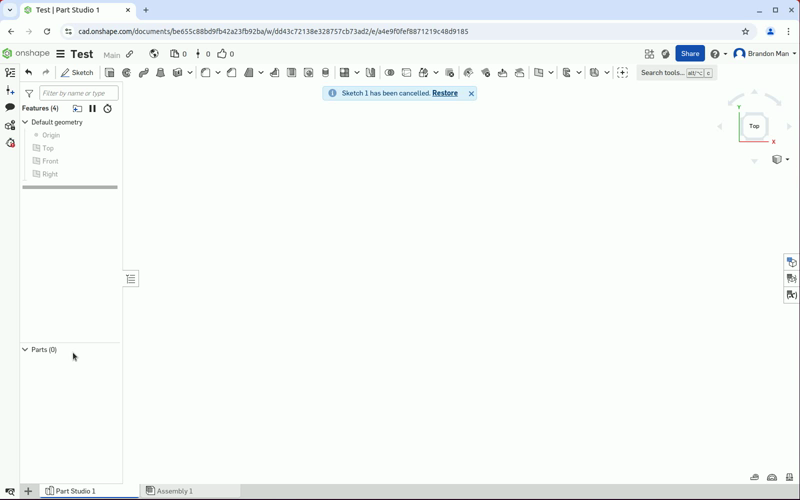
key(shift+p)
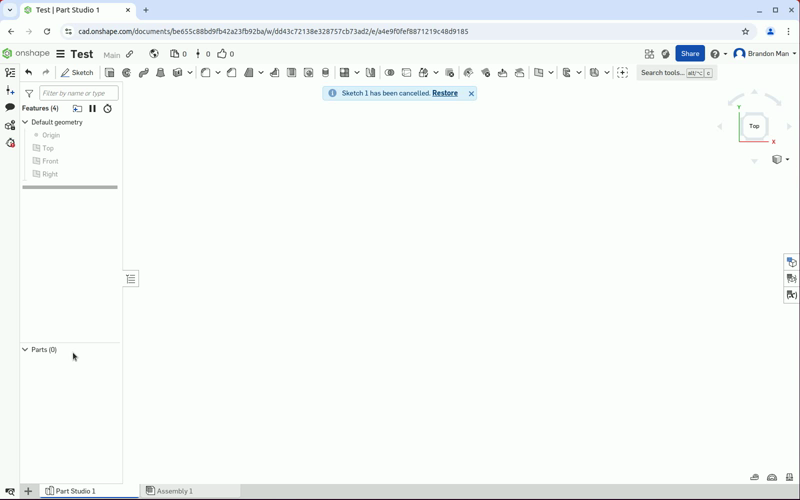
key(space)
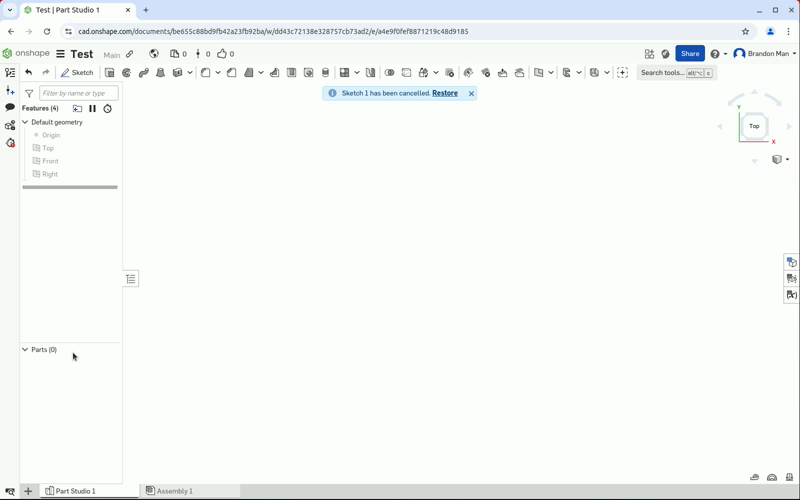
key_down(shift)
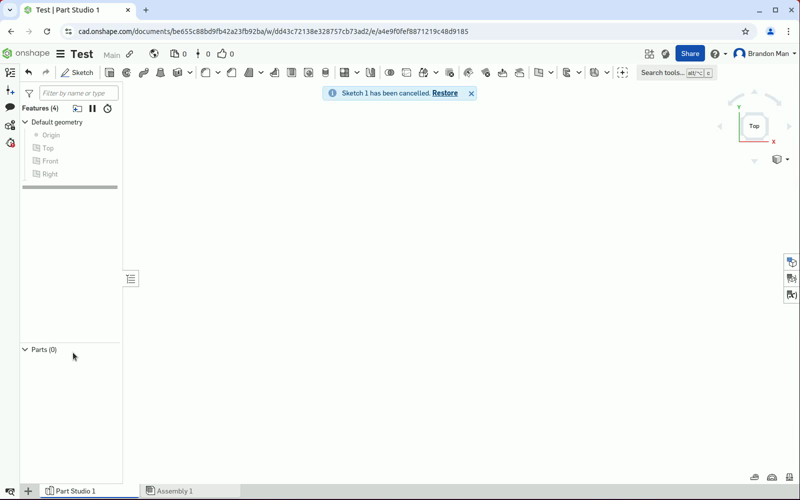
key(up)
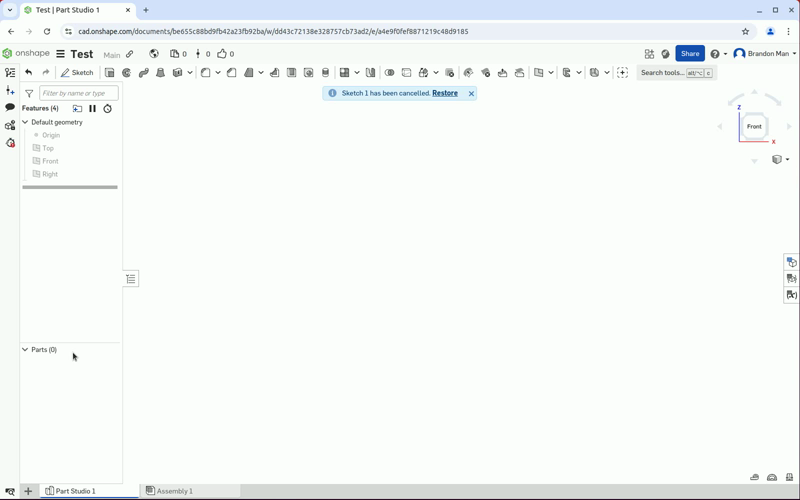
key_up(shift)
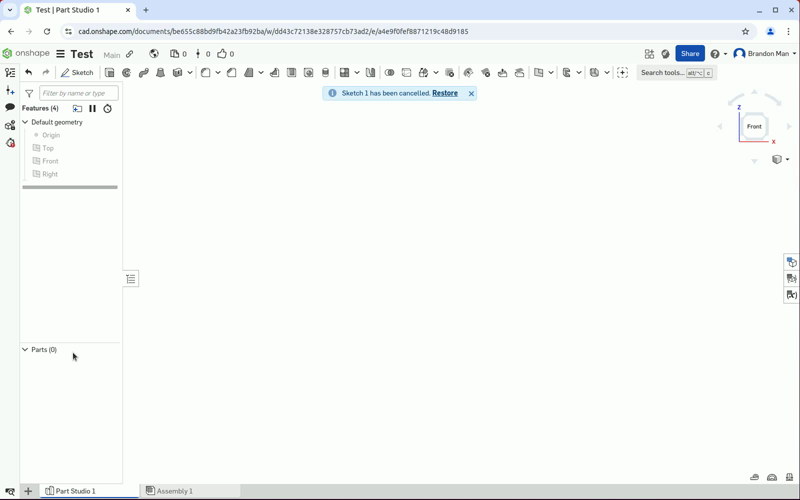
key(space)
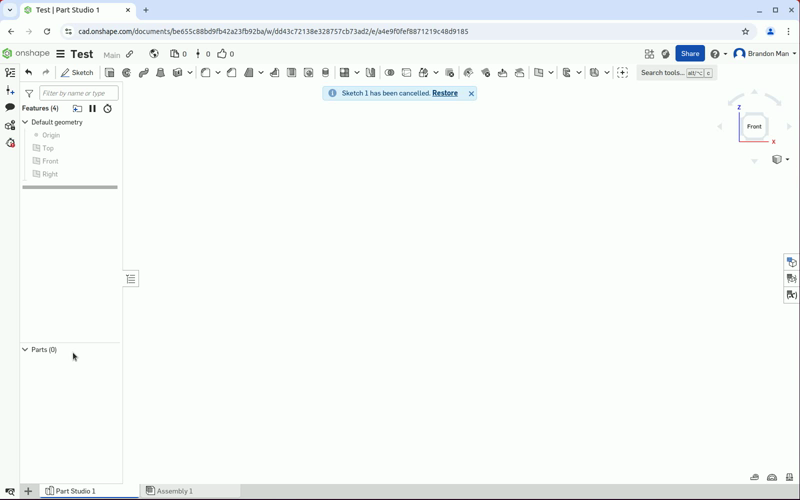
key_down(shift)
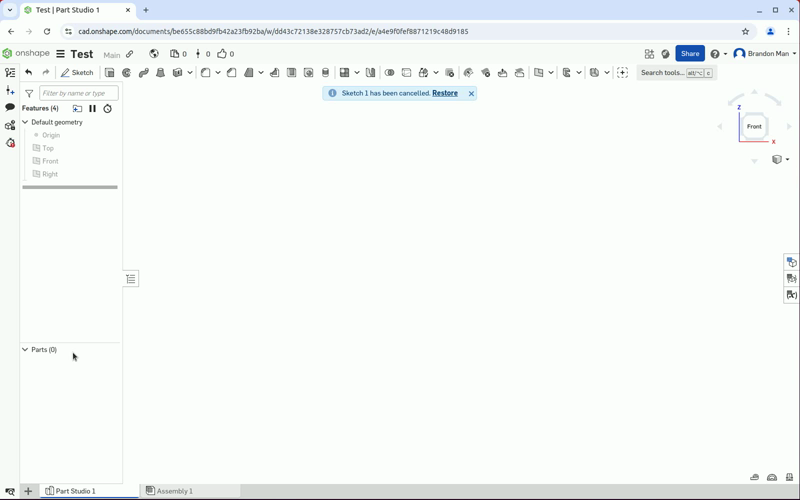
key(left)
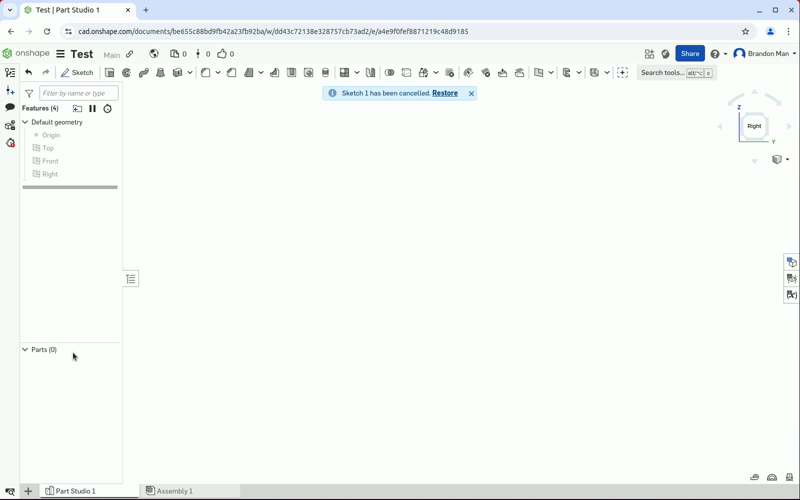
key_up(shift)
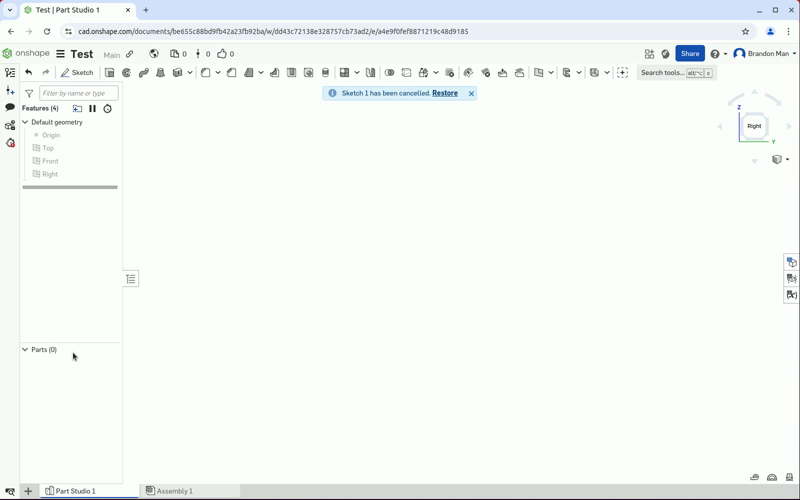
mouse_move(73, 352)
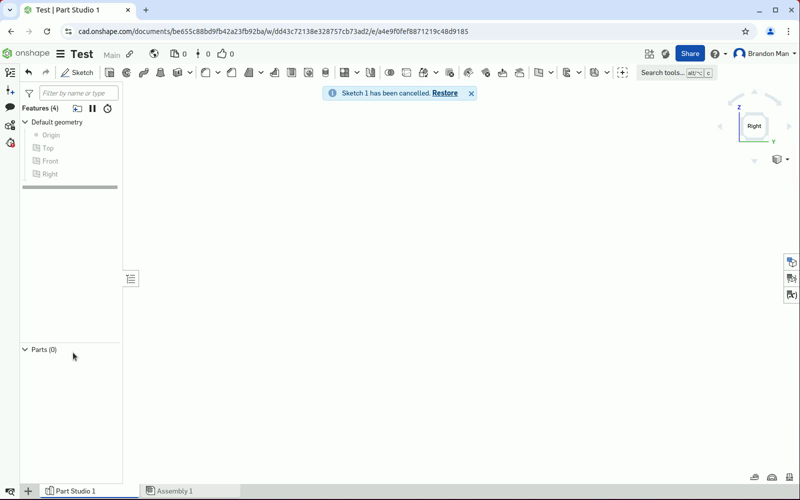
key(shift+y)
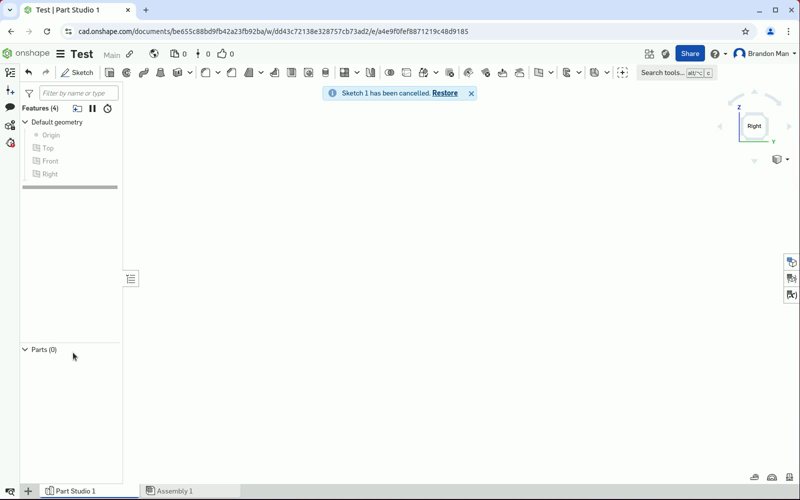
key(shift+s)
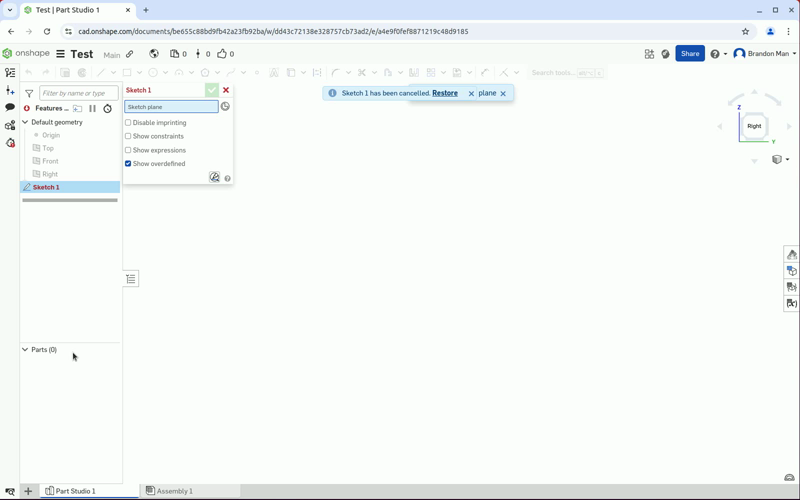
mouse_move(73, 176)
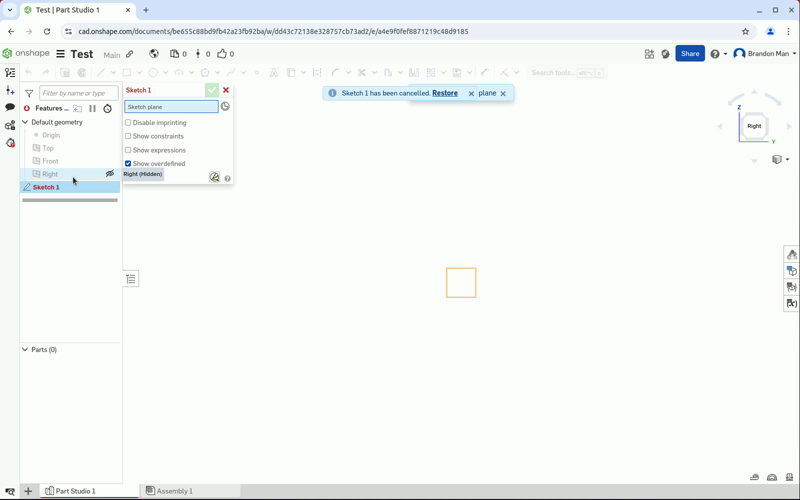
click(73, 176)
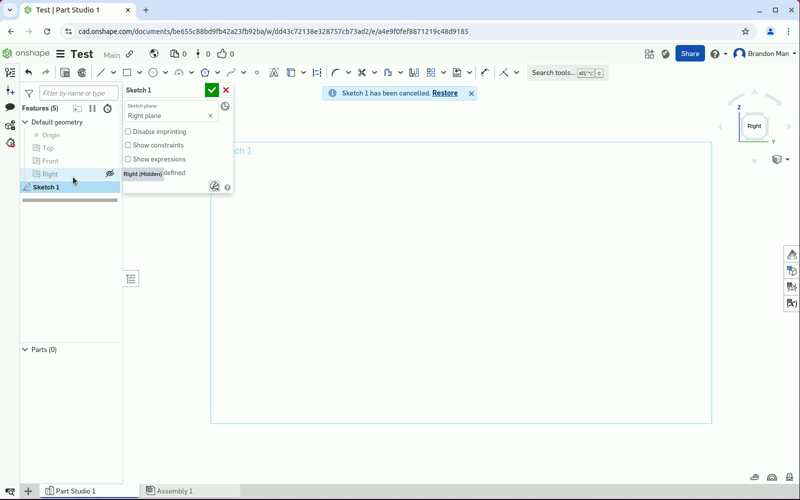
mouse_move(73, 352)
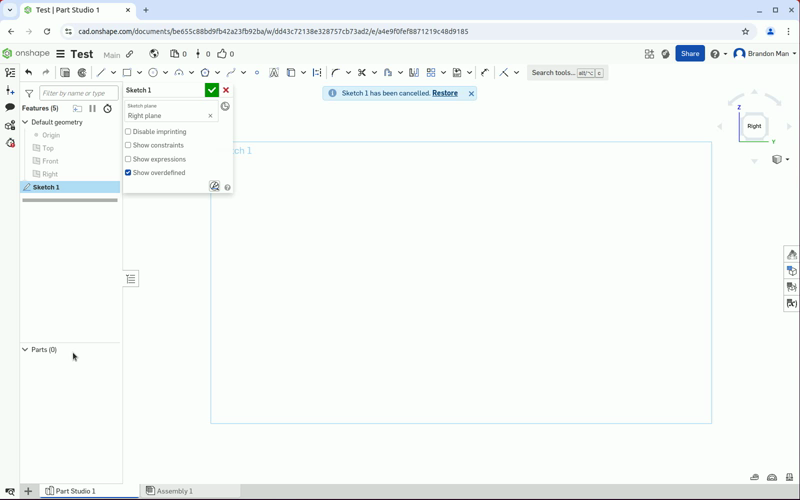
key(y)
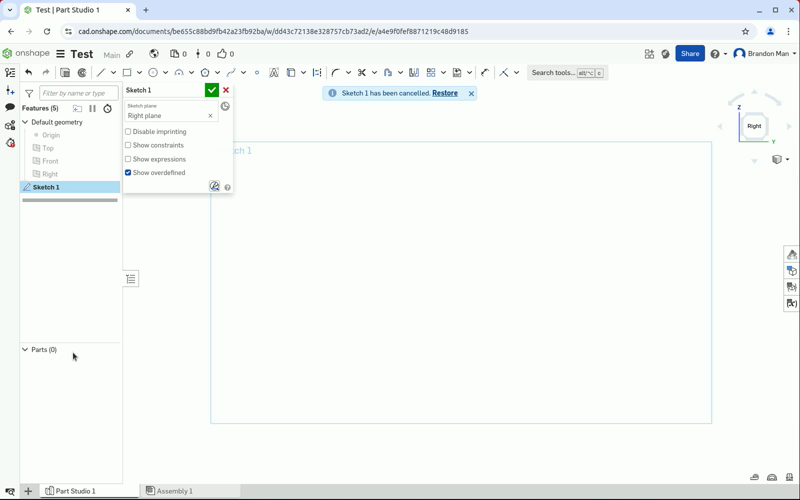
key(l)
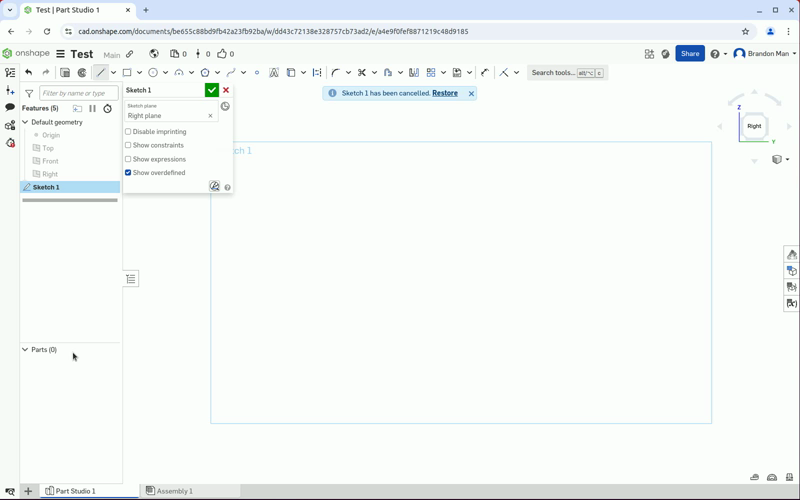
key_down(shift)
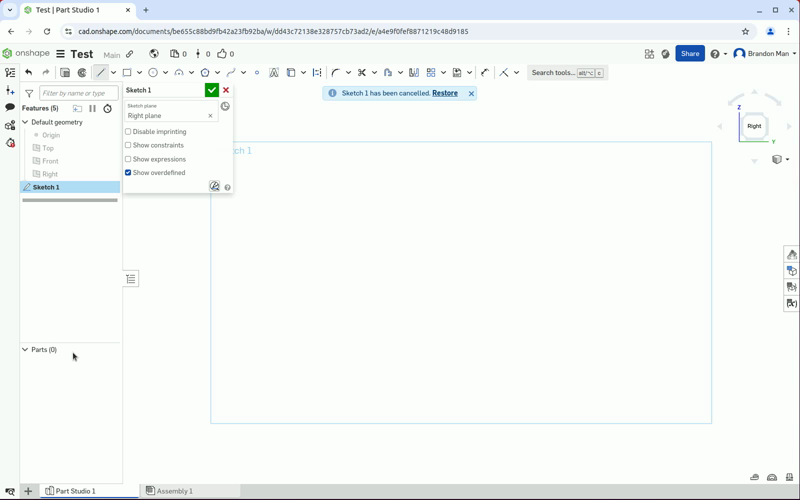
mouse_move(357, 349)
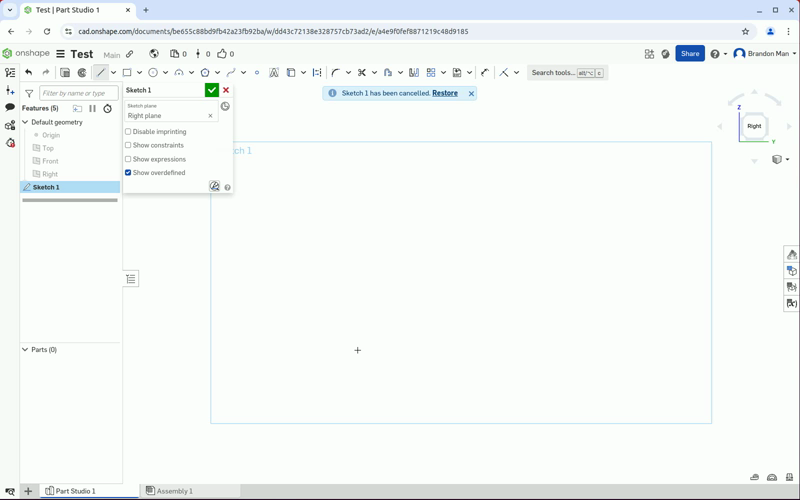
click(357, 349)
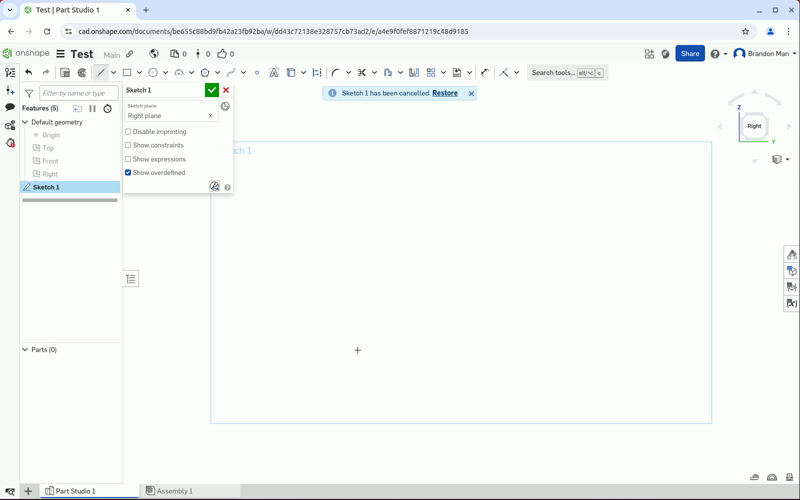
key_up(shift)
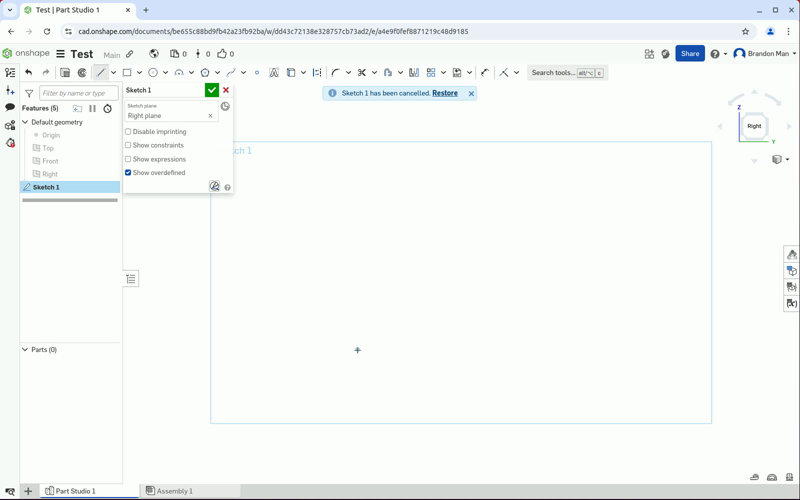
key_down(shift)
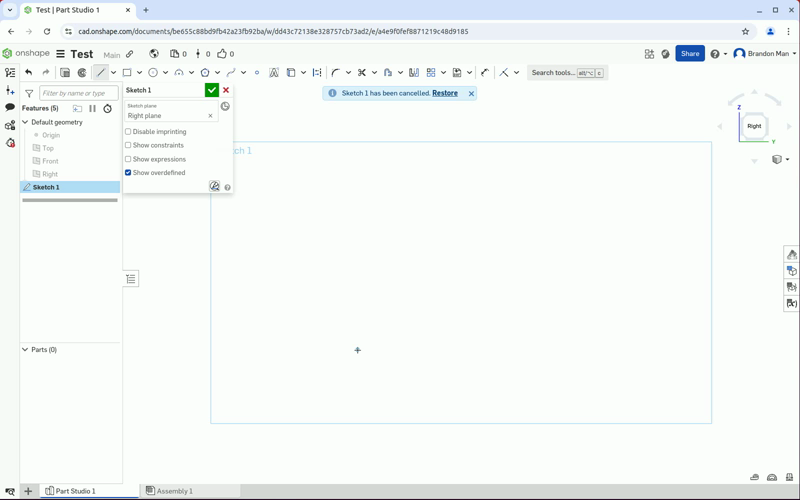
mouse_move(387, 349)
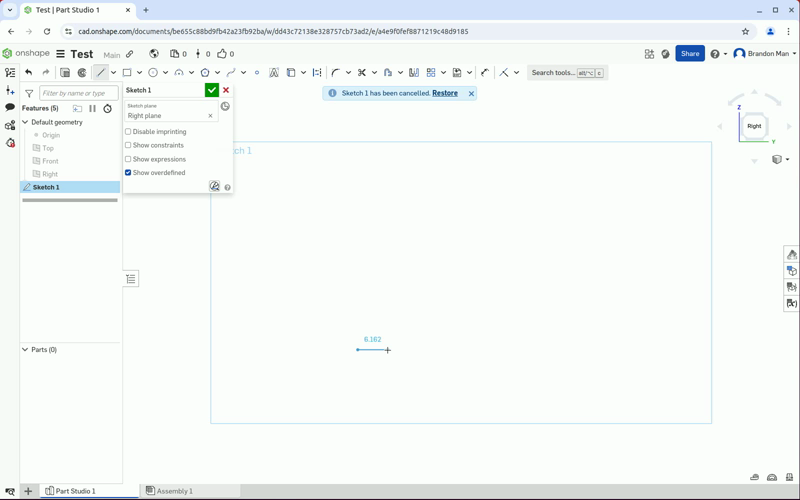
mouse_move(382, 349)
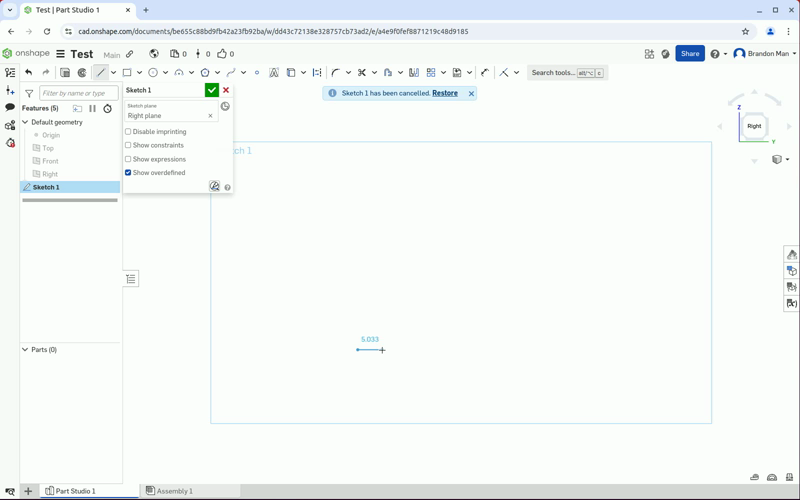
click(382, 349)
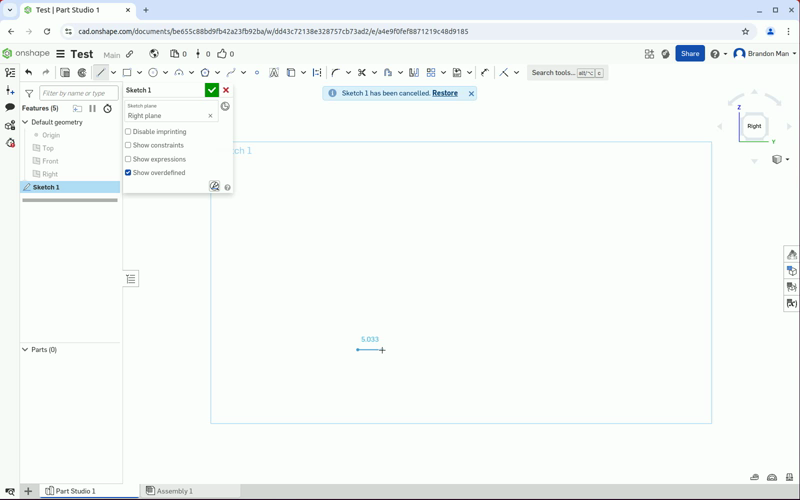
key_up(shift)
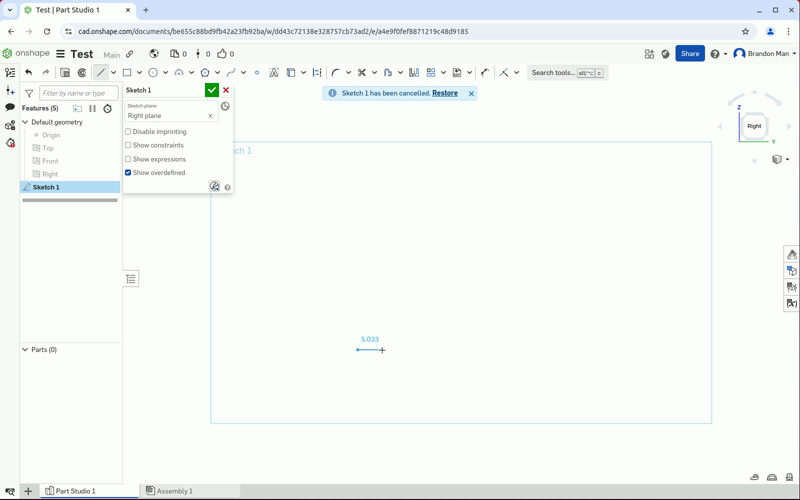
key_down(shift)
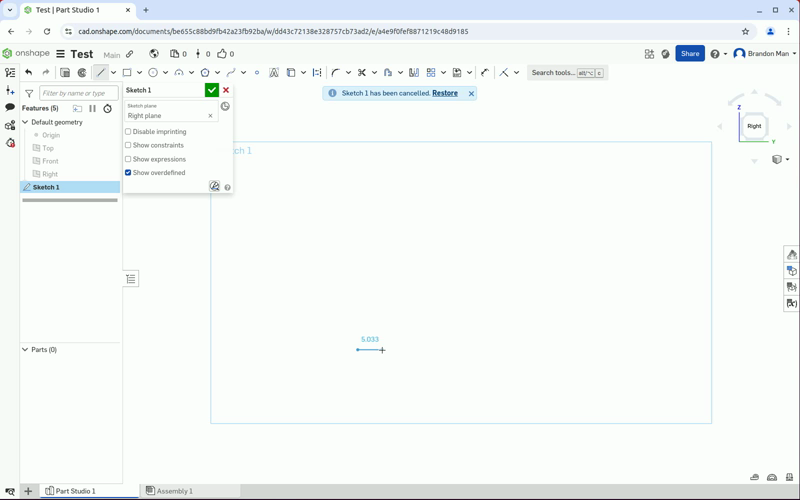
mouse_move(382, 266)
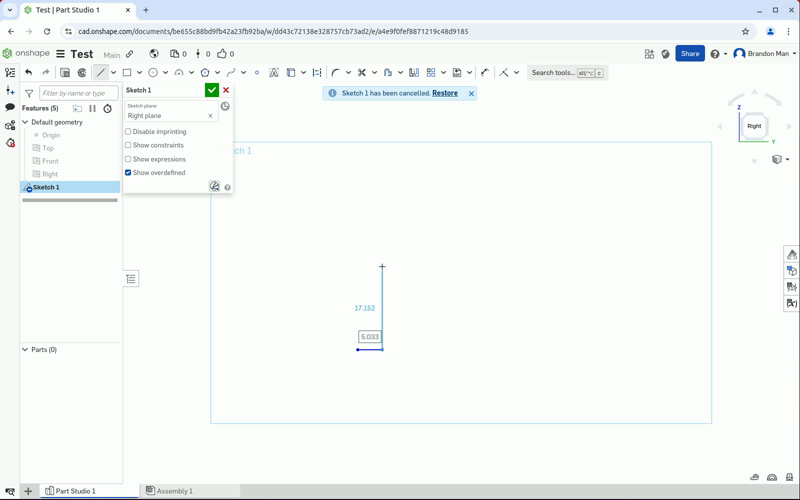
click(382, 266)
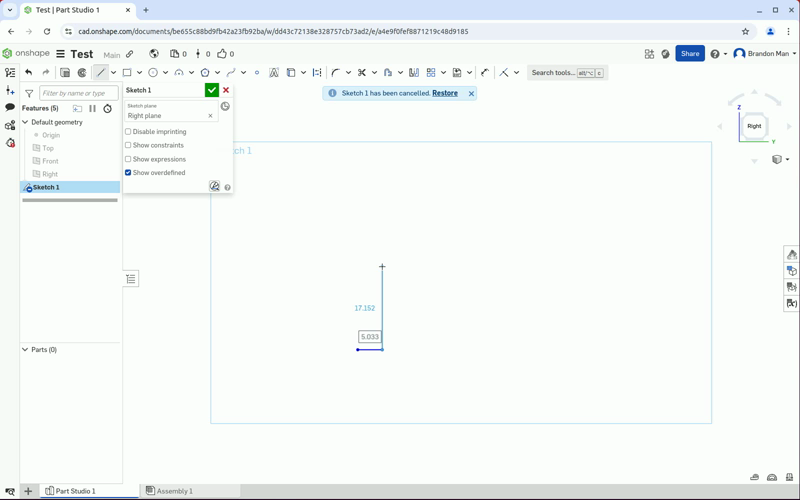
key_up(shift)
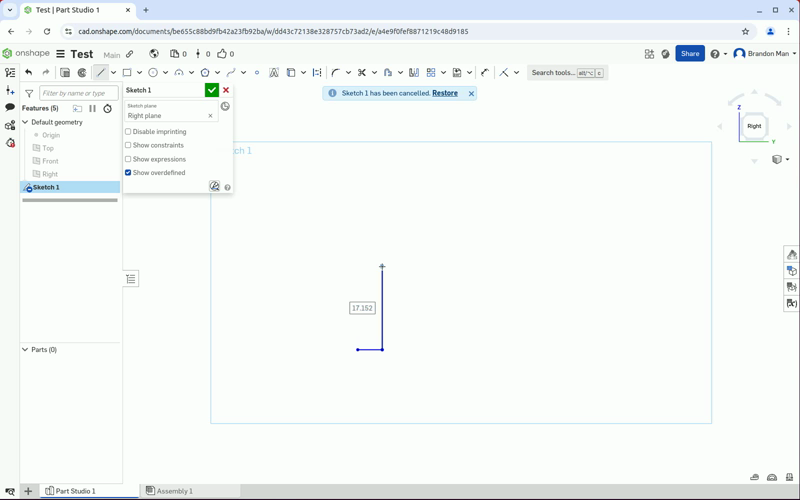
key_down(shift)
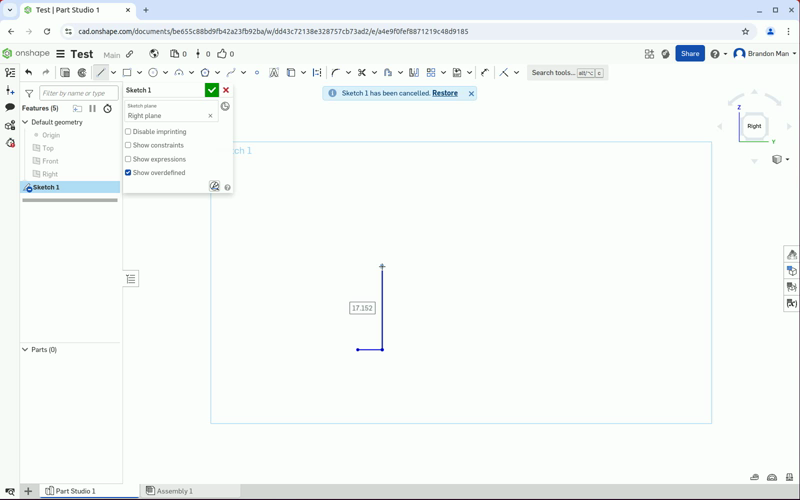
mouse_move(547, 266)
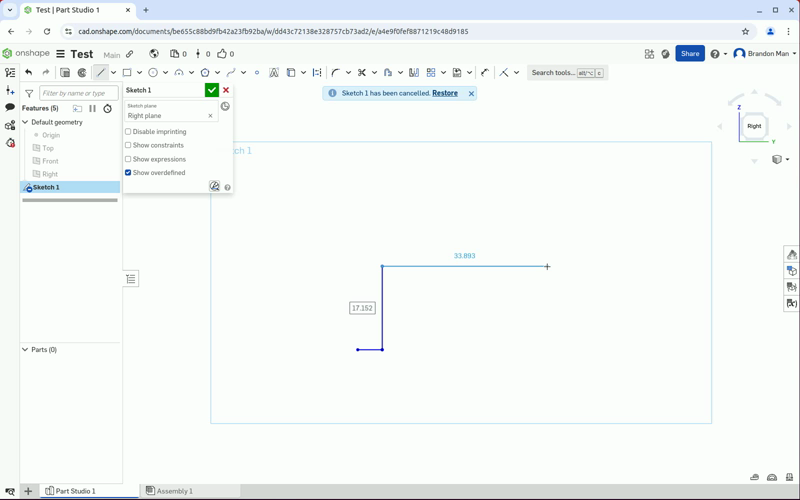
click(547, 266)
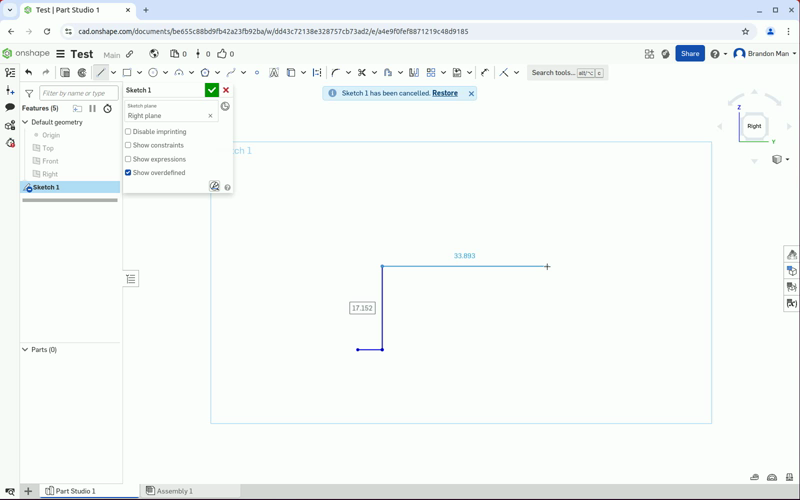
key_up(shift)
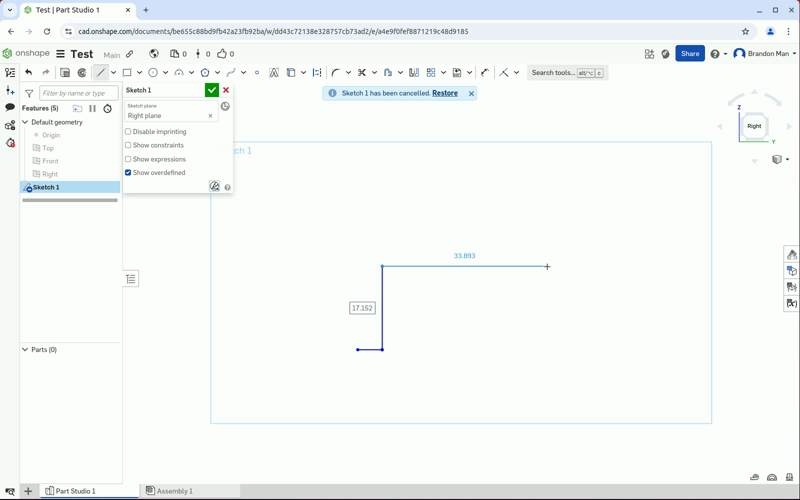
key_down(shift)
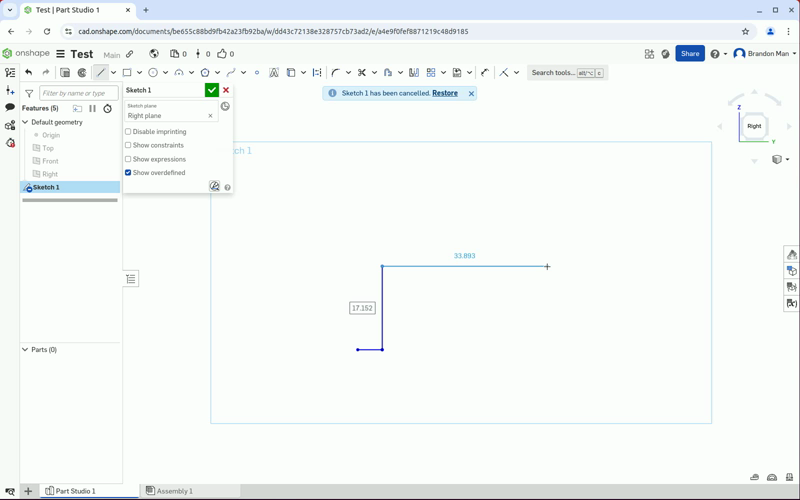
mouse_move(547, 349)
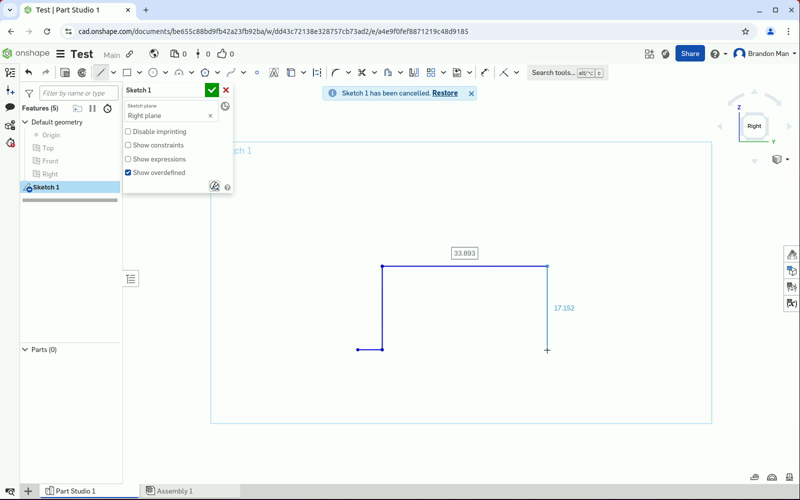
click(547, 349)
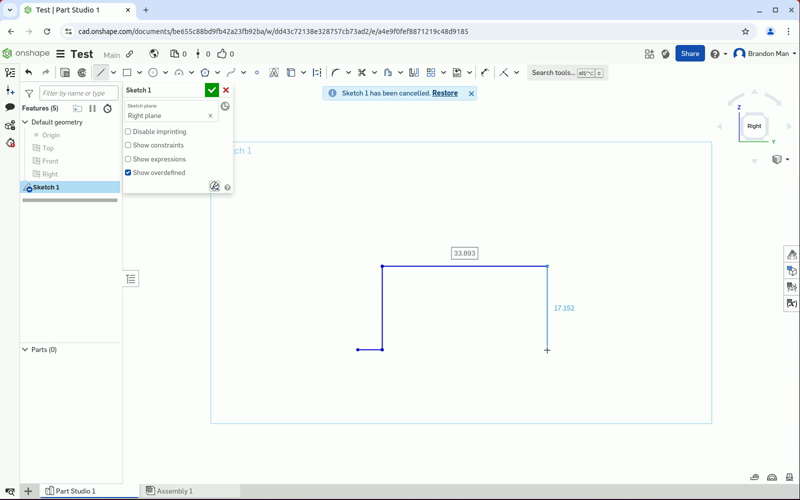
key_up(shift)
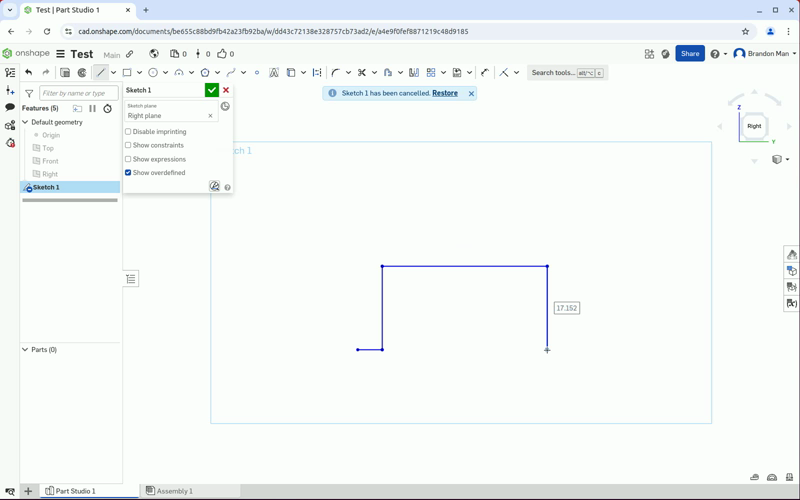
key_down(shift)
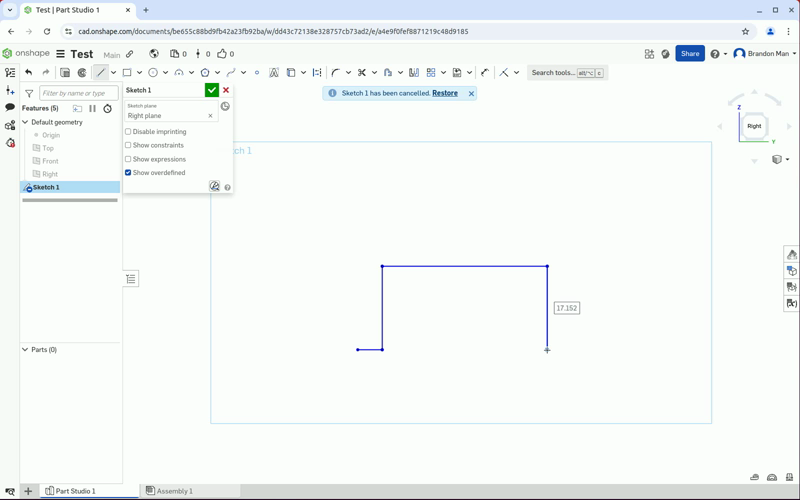
mouse_move(577, 349)
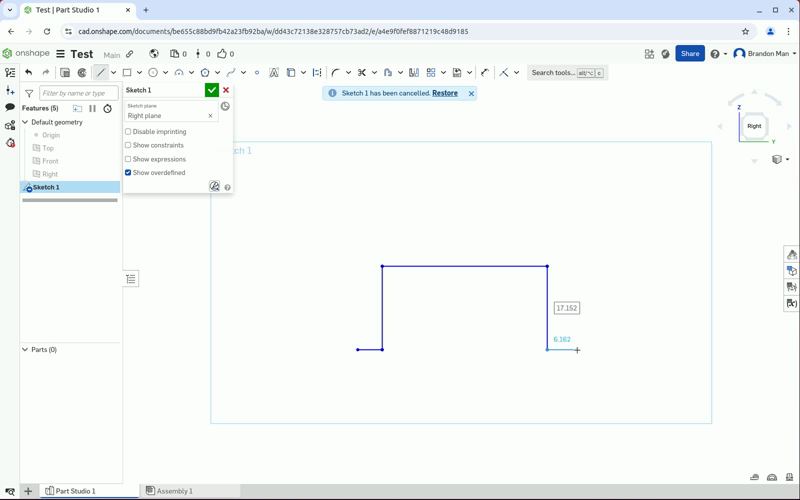
mouse_move(572, 349)
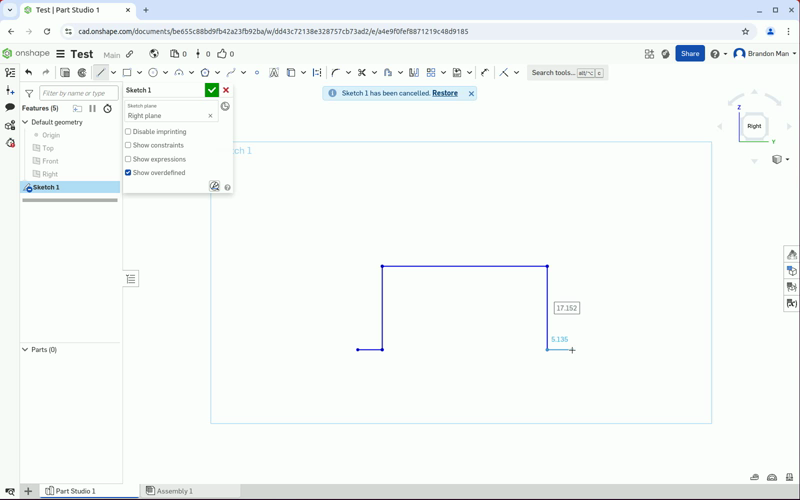
click(572, 349)
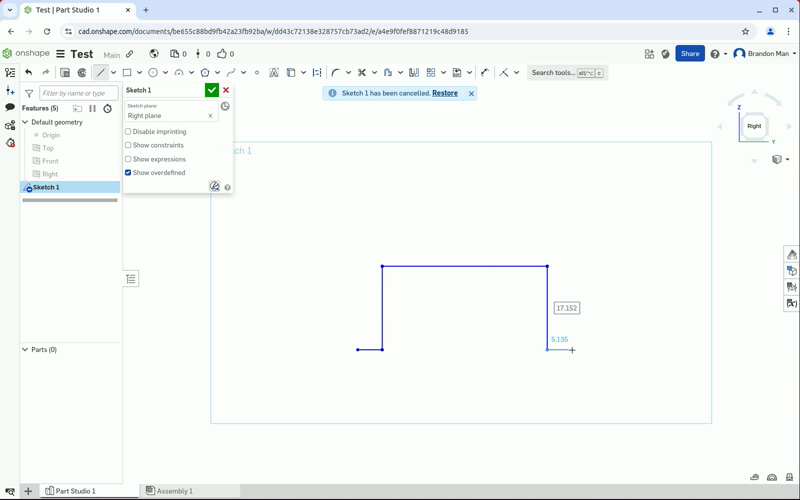
key_up(shift)
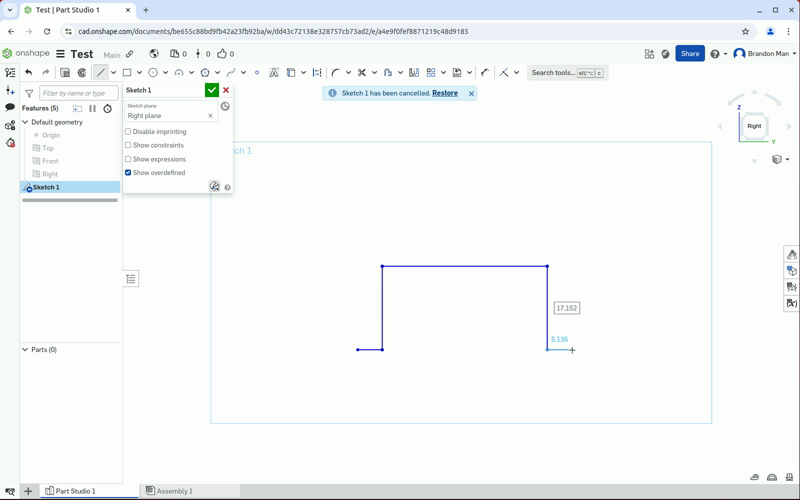
key_down(shift)
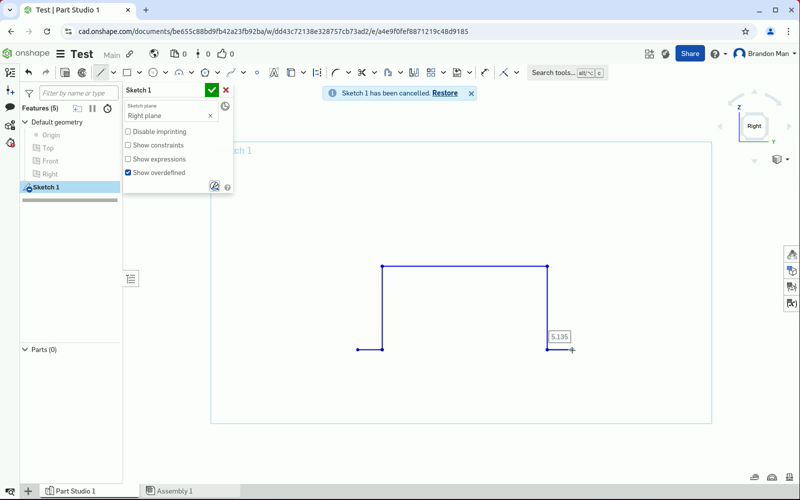
mouse_move(589, 349)
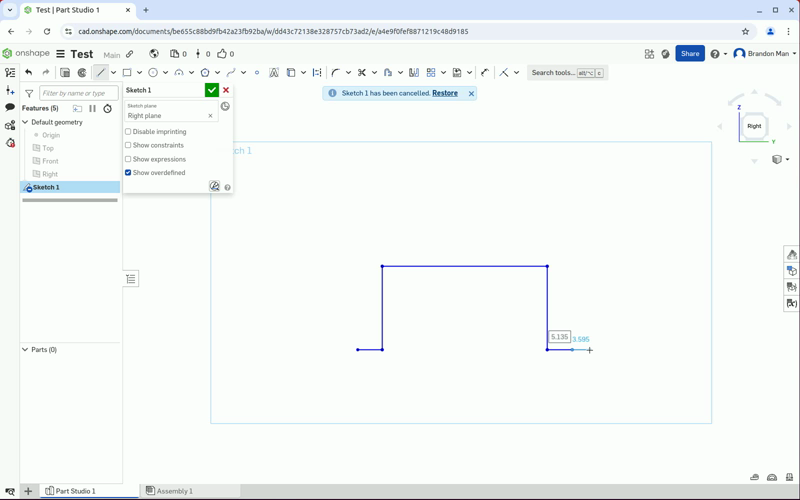
mouse_move(572, 340)
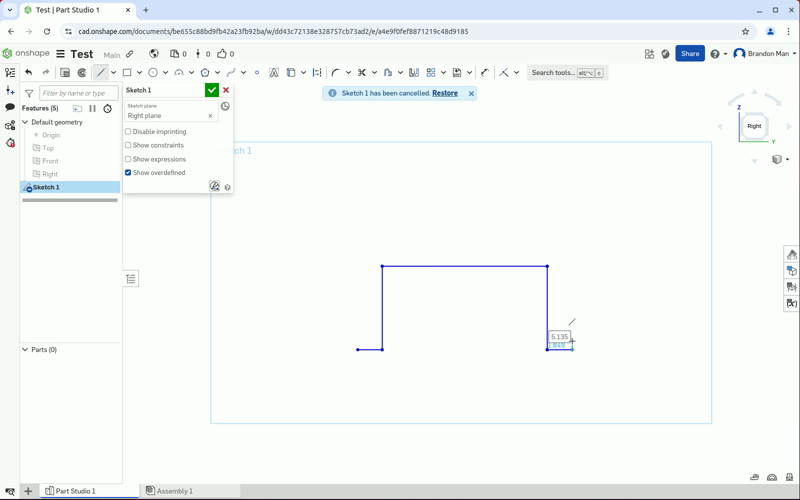
click(572, 340)
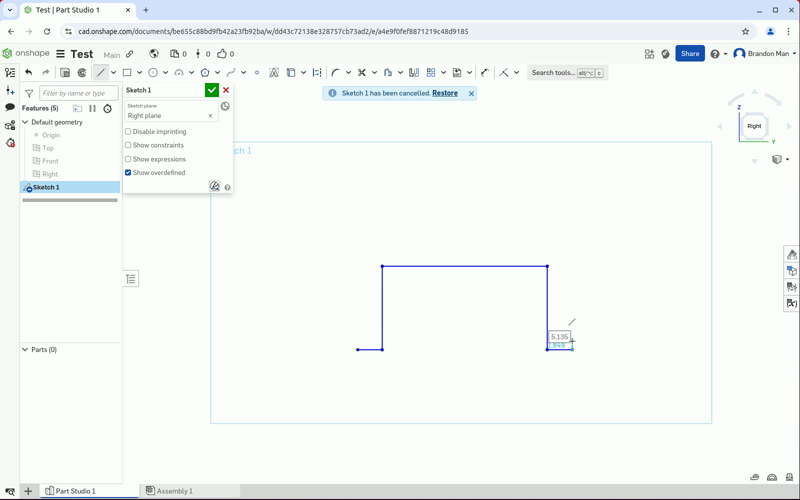
key_up(shift)
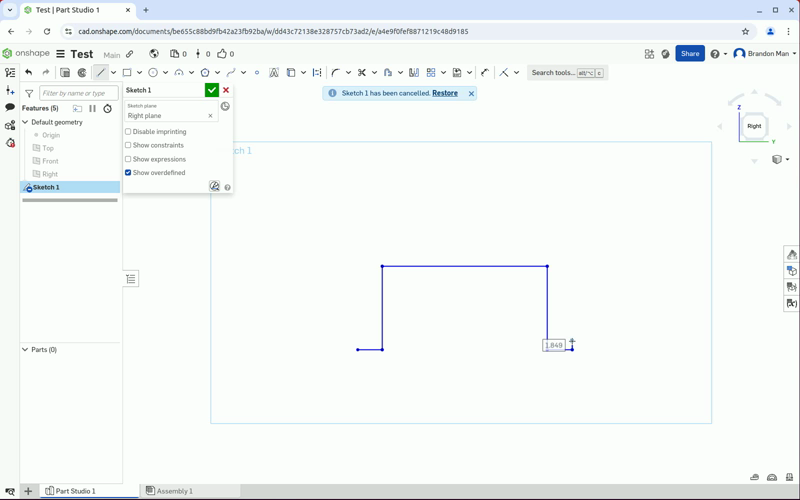
key_down(shift)
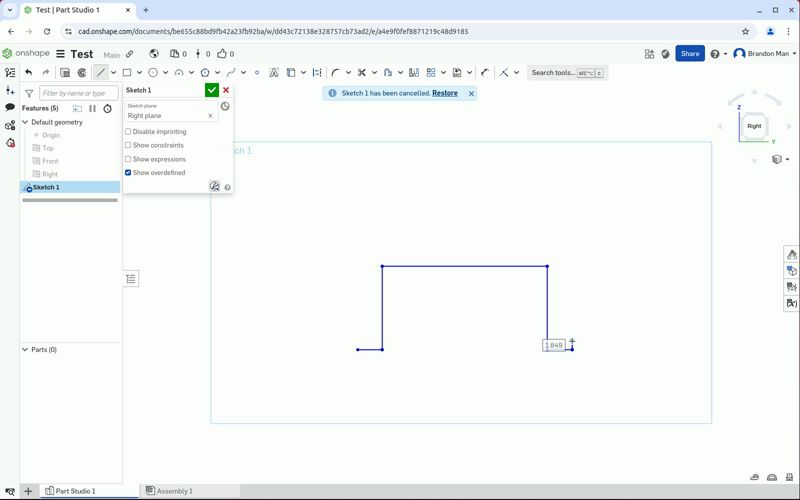
mouse_move(589, 340)
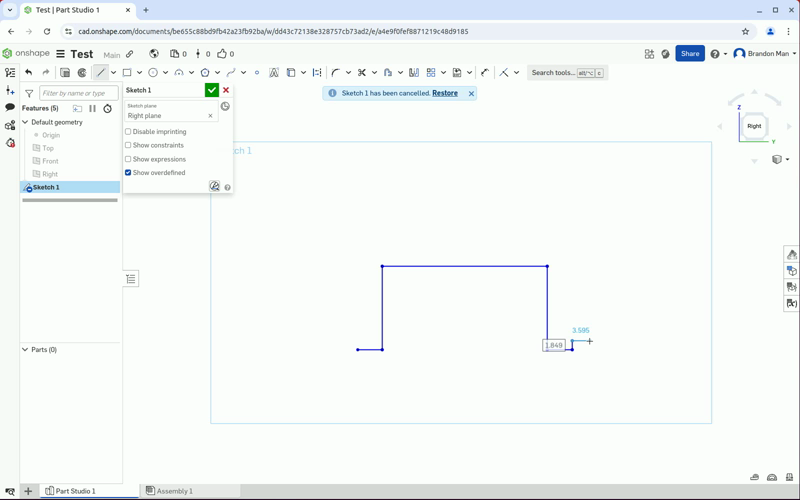
mouse_move(556, 340)
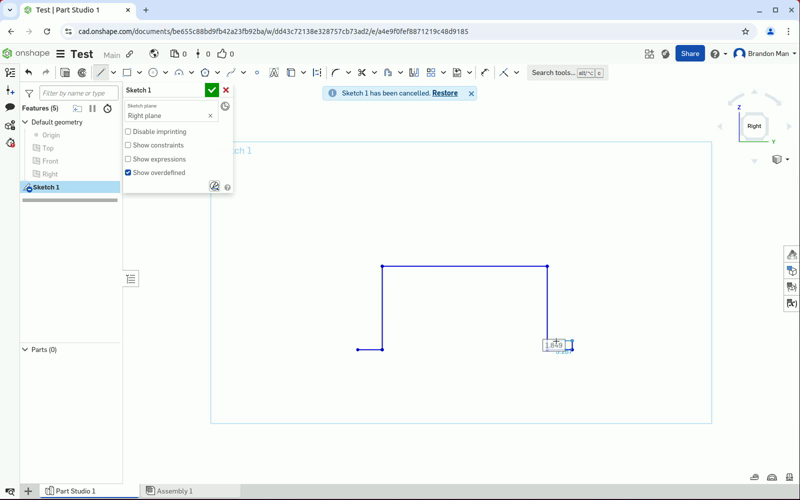
click(556, 340)
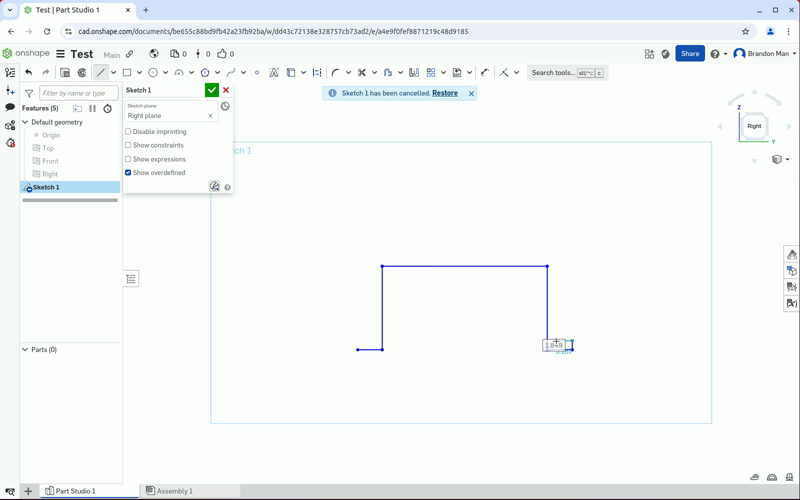
key_up(shift)
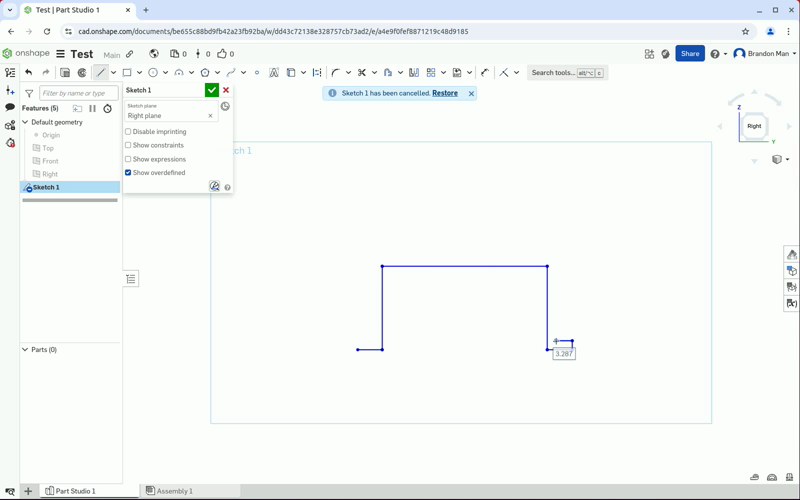
key_down(shift)
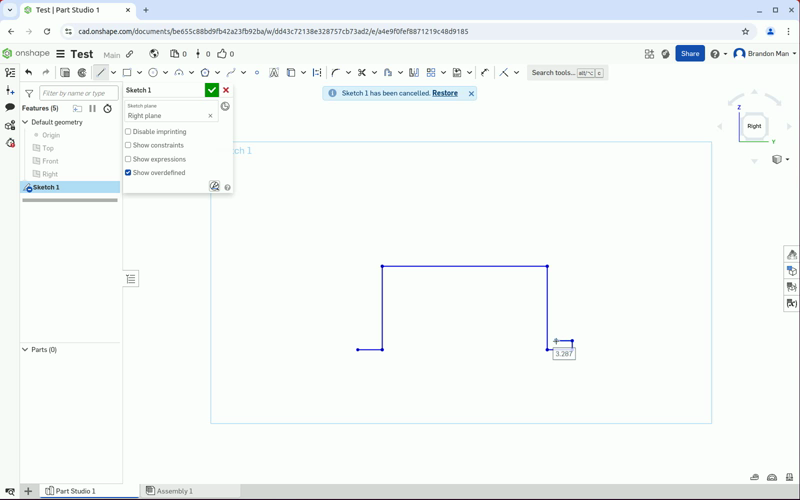
mouse_move(556, 259)
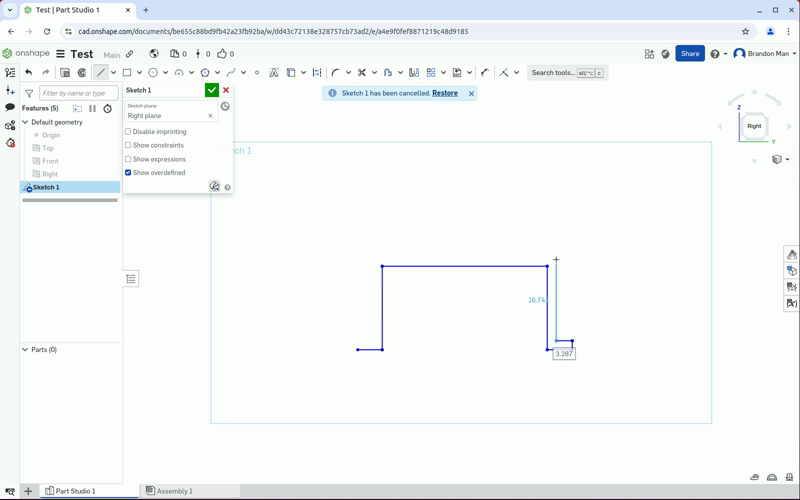
click(556, 259)
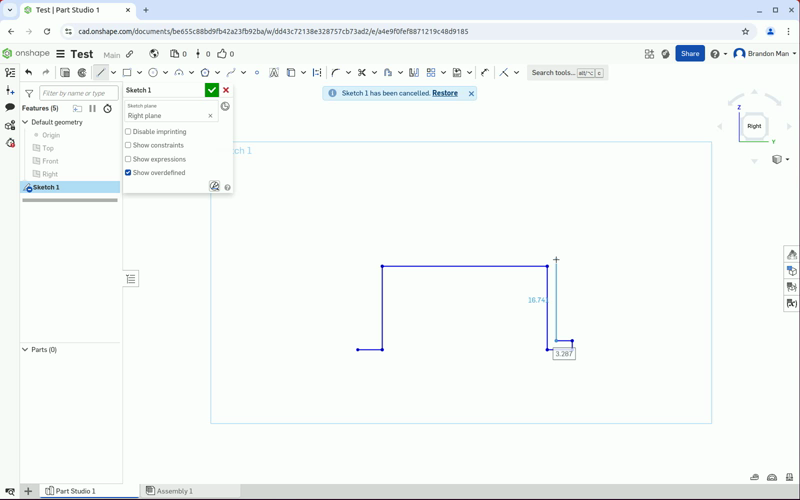
key_up(shift)
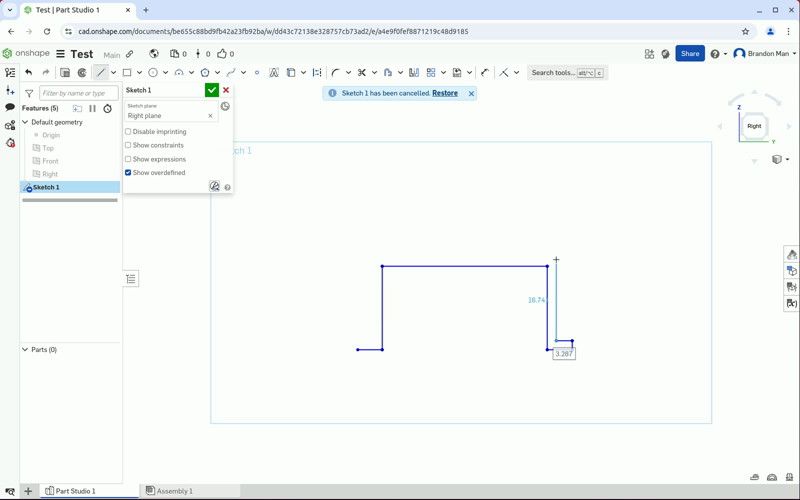
key_down(shift)
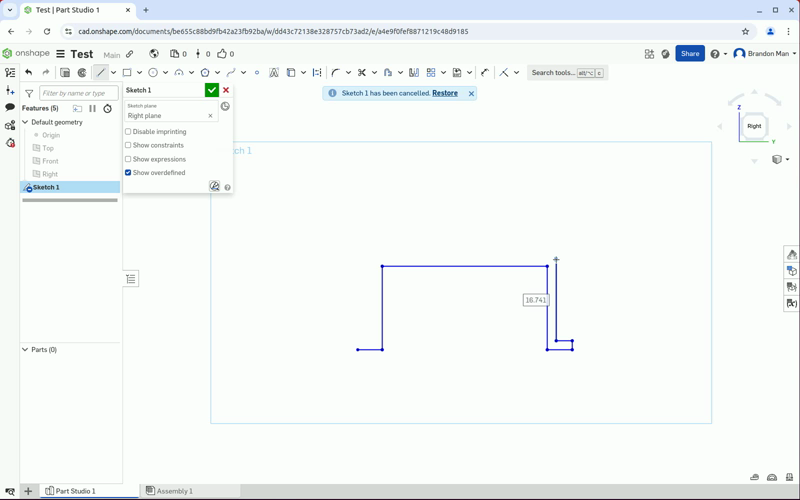
mouse_move(373, 259)
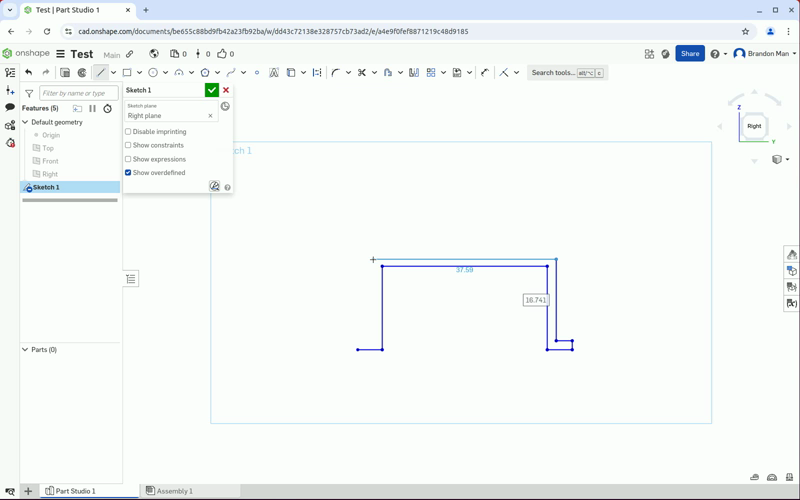
click(373, 259)
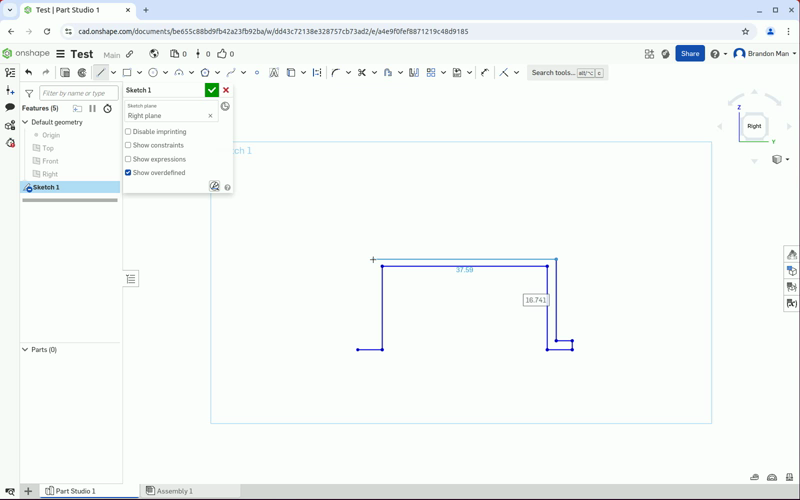
key_up(shift)
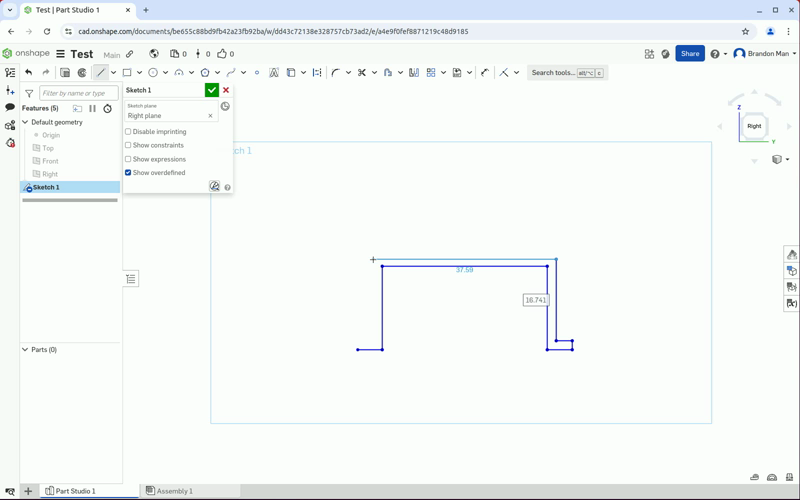
key_down(shift)
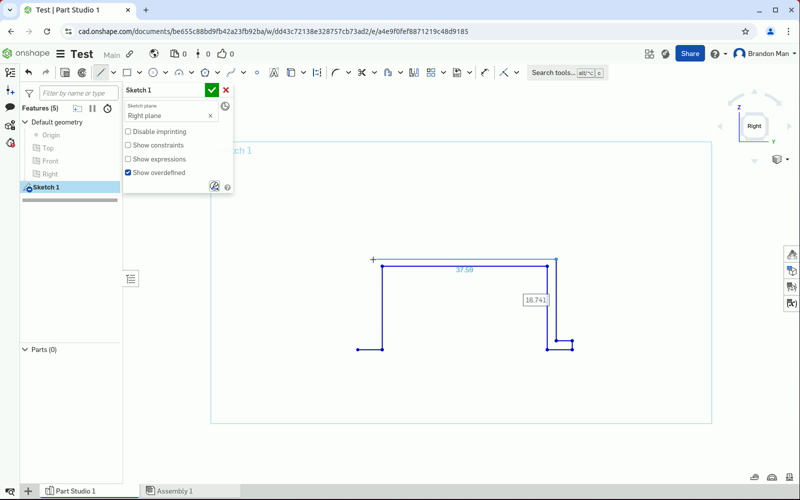
mouse_move(373, 340)
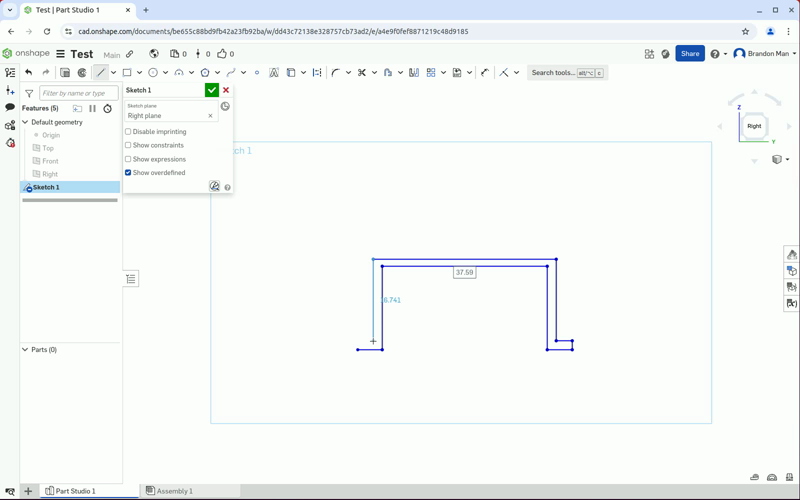
click(373, 340)
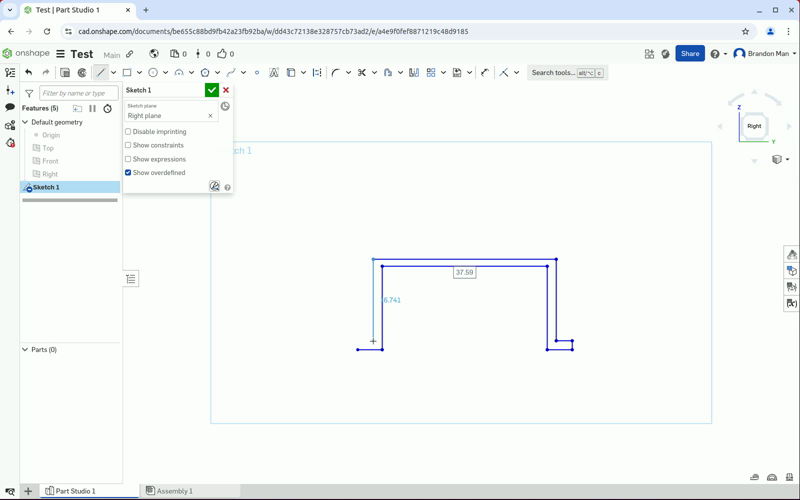
key_up(shift)
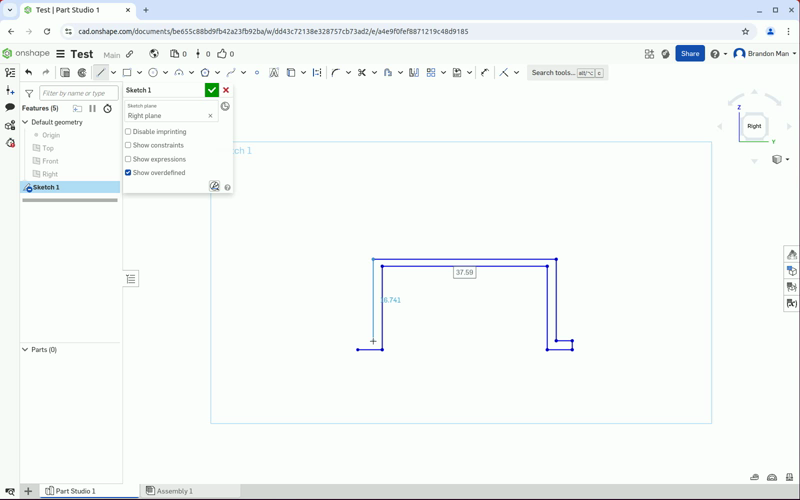
key_down(shift)
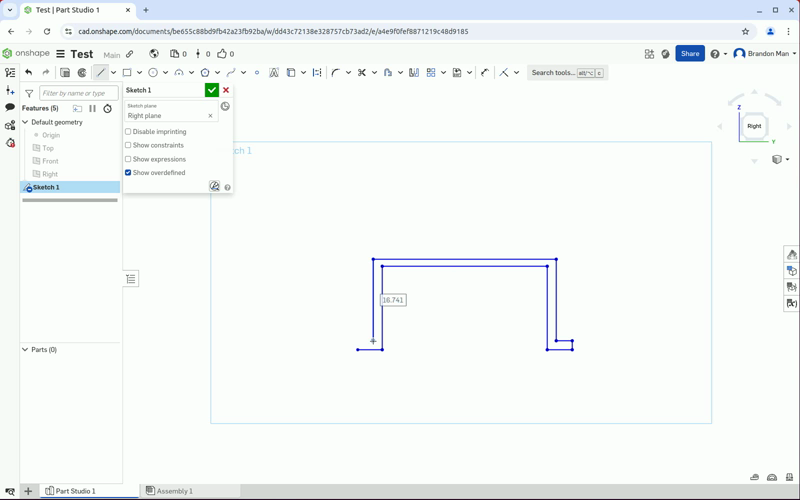
mouse_move(403, 340)
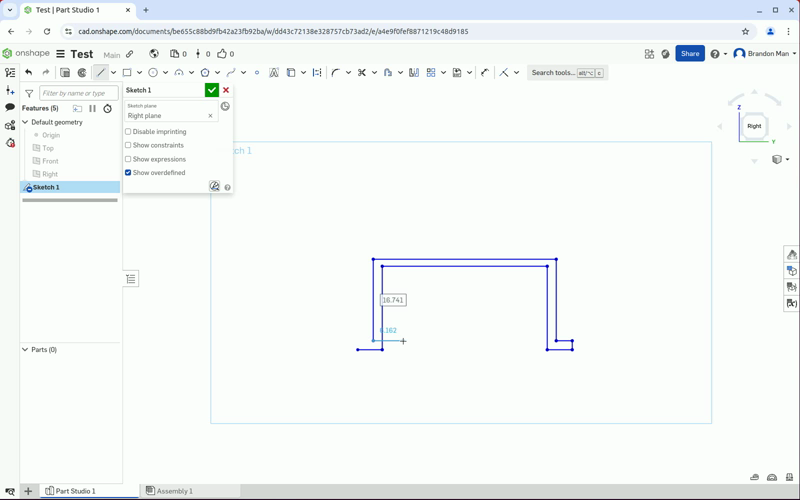
mouse_move(357, 340)
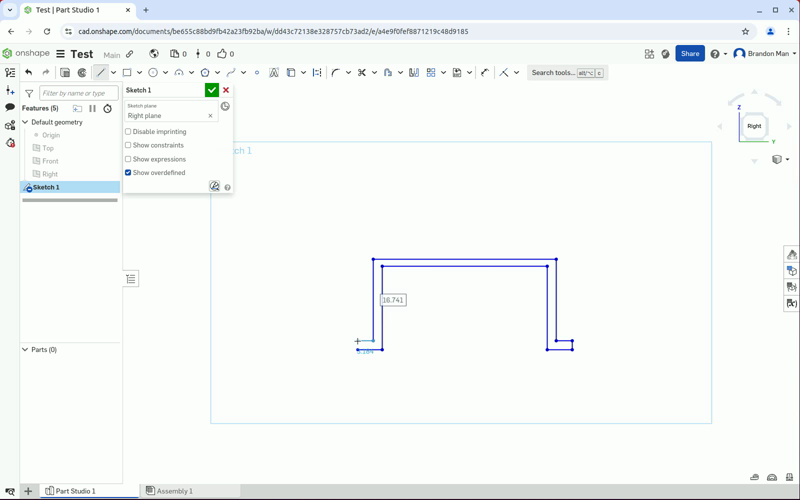
click(357, 340)
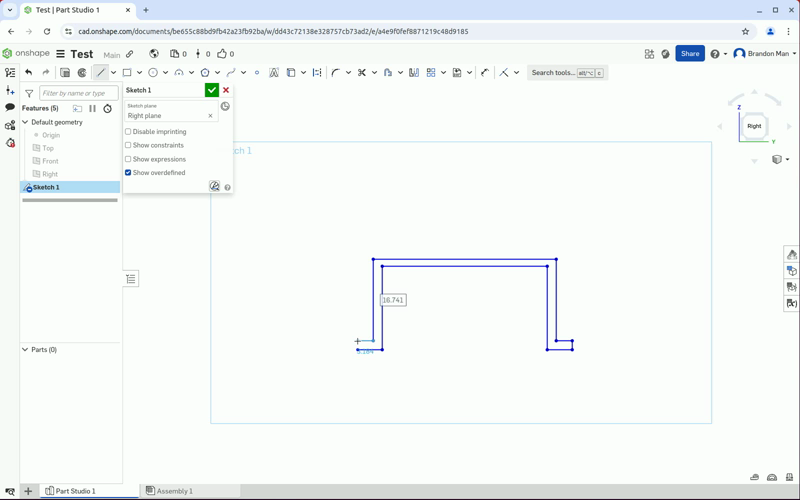
key_up(shift)
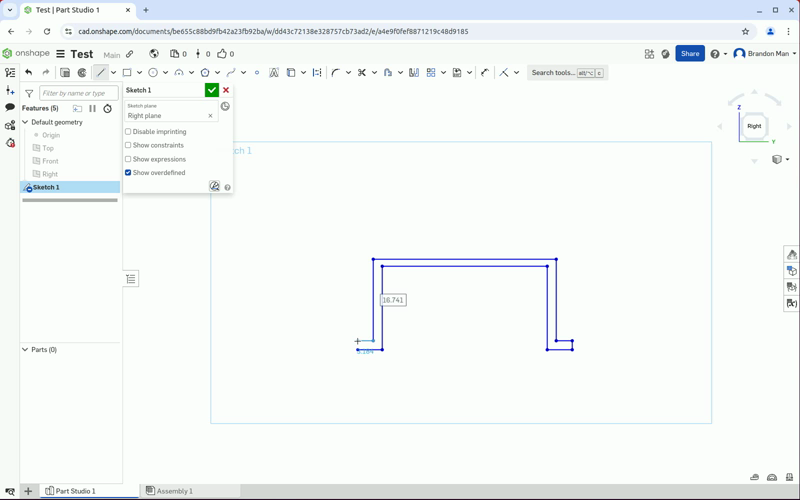
mouse_move(387, 340)
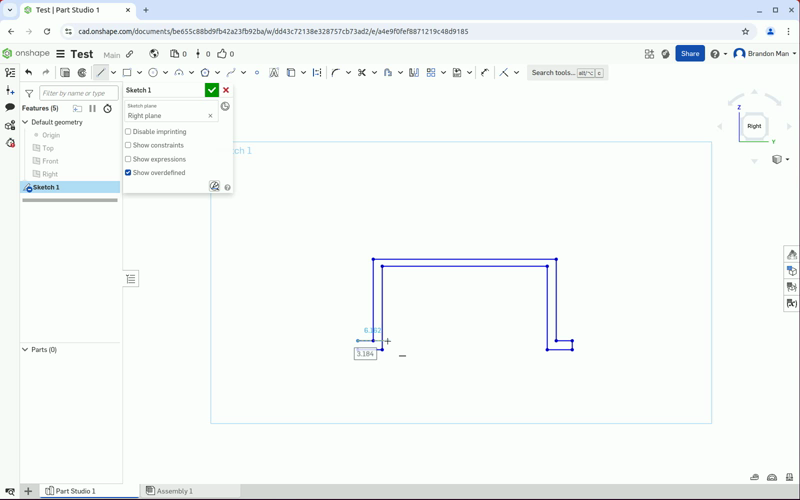
key_down(shift)
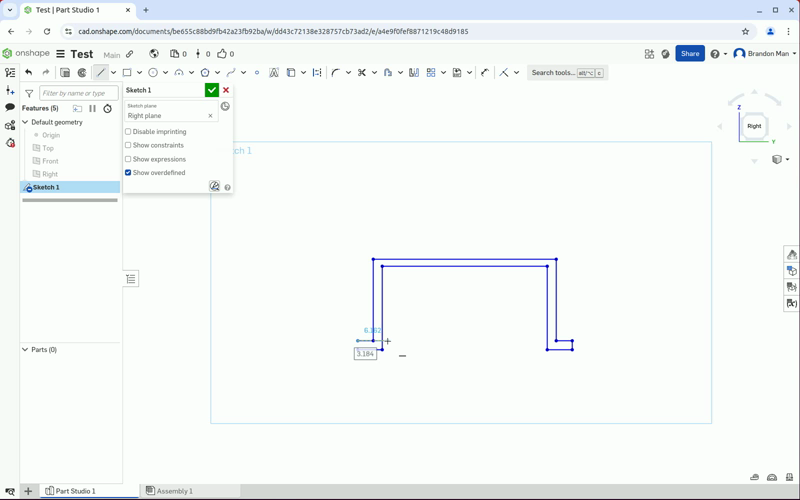
mouse_move(357, 349)
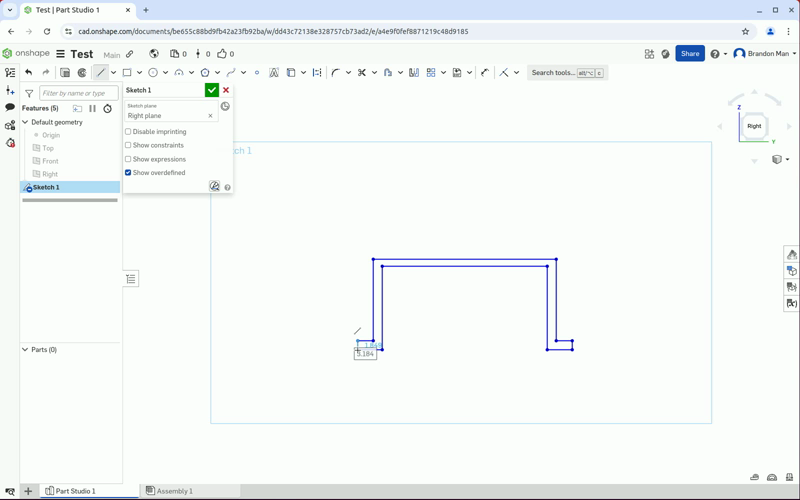
key_up(shift)
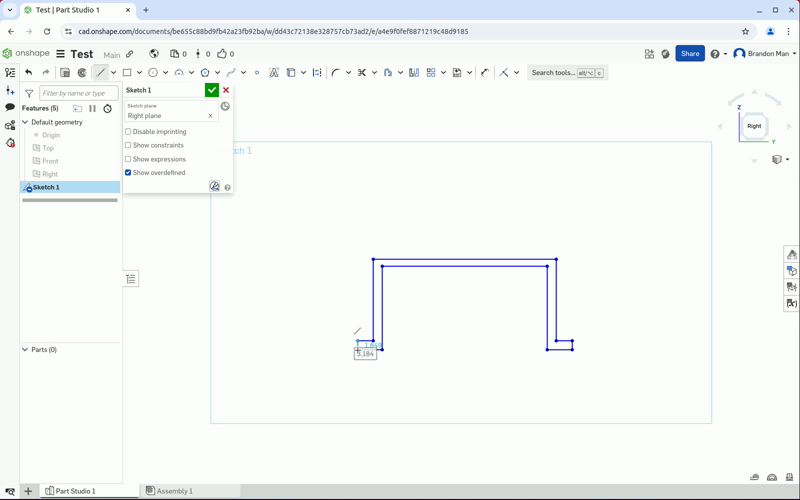
click(357, 349)
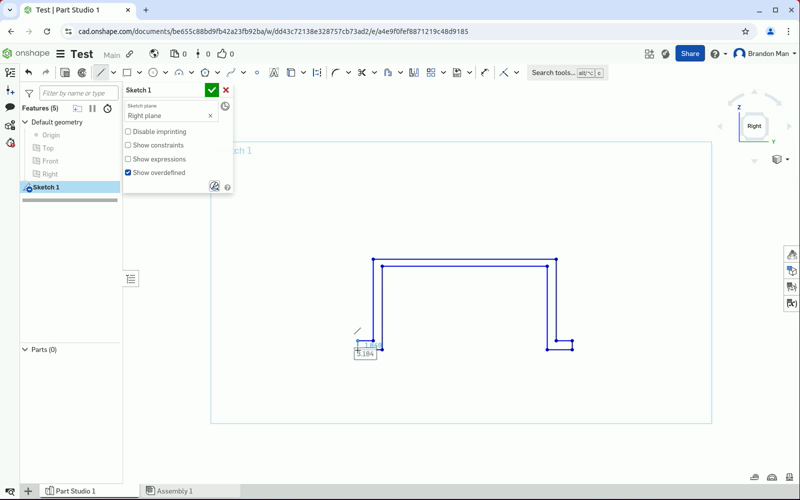
key(esc)
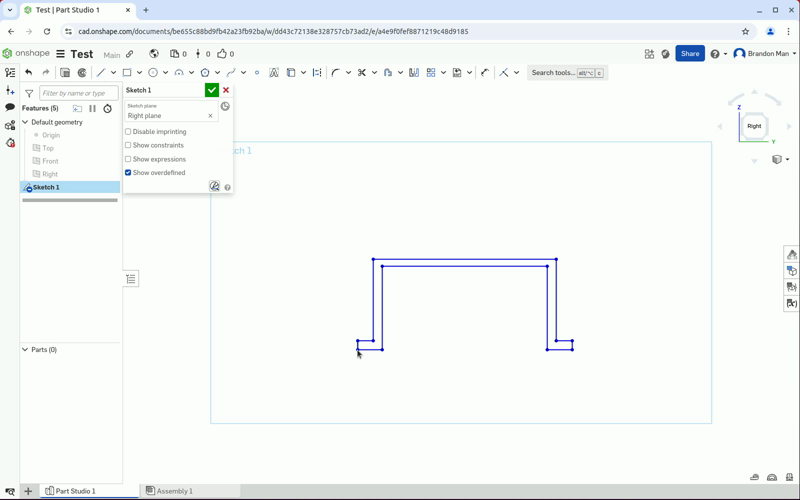
mouse_move(550, 285)
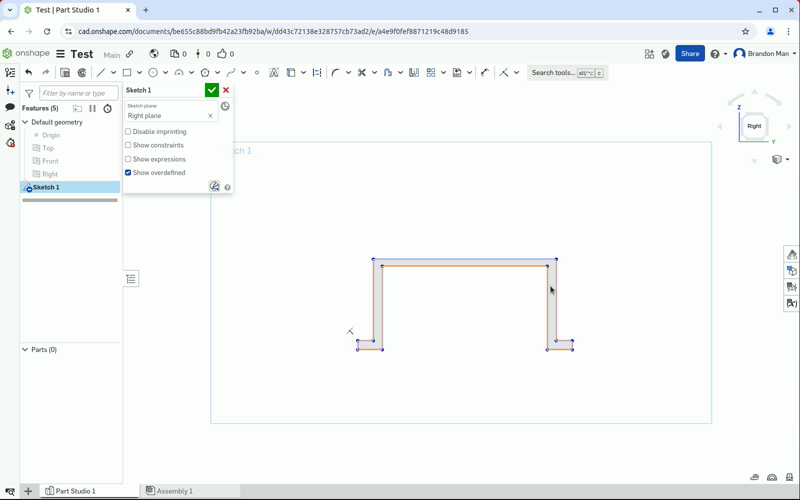
click(550, 285)
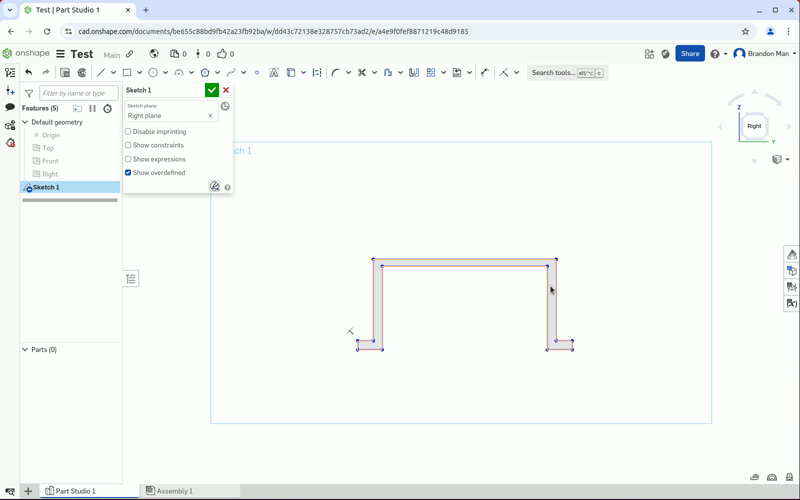
mouse_move(73, 352)
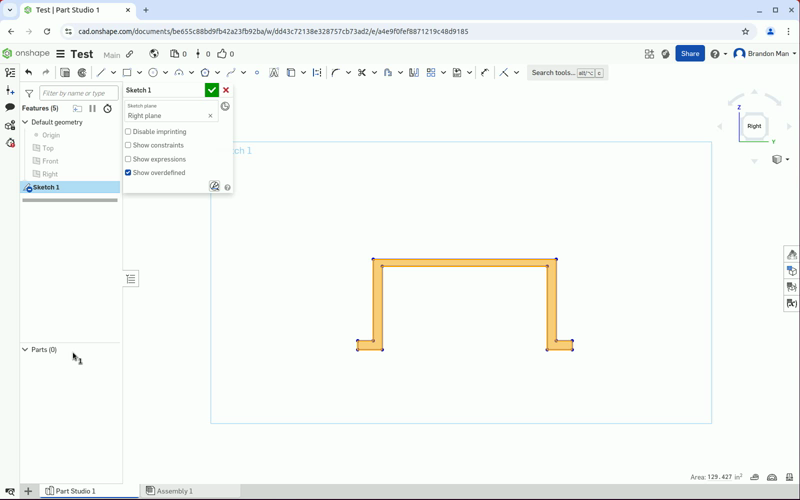
key(shift+y)
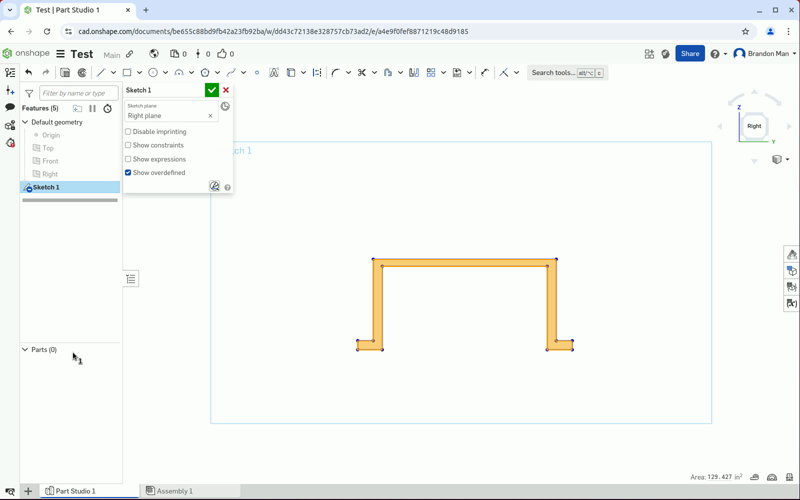
key(shift+e)
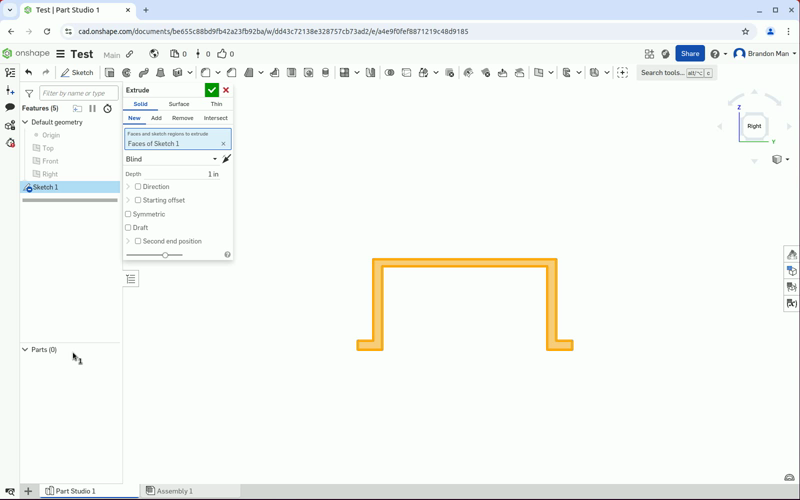
mouse_move(143, 106)
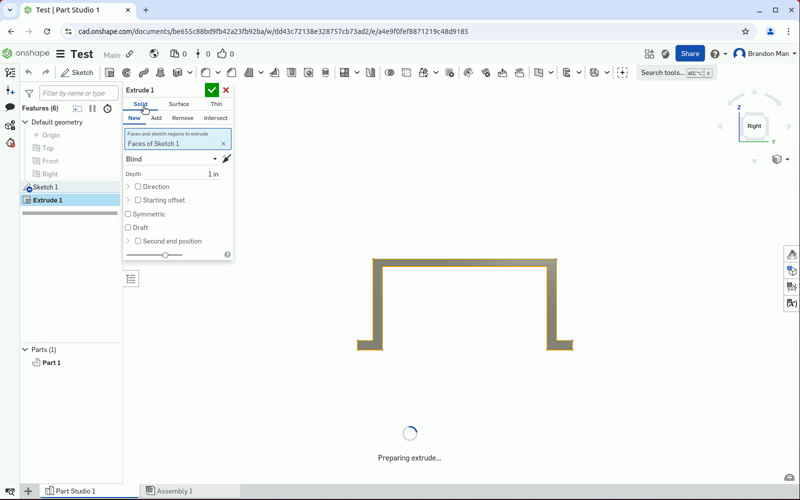
click(143, 106)
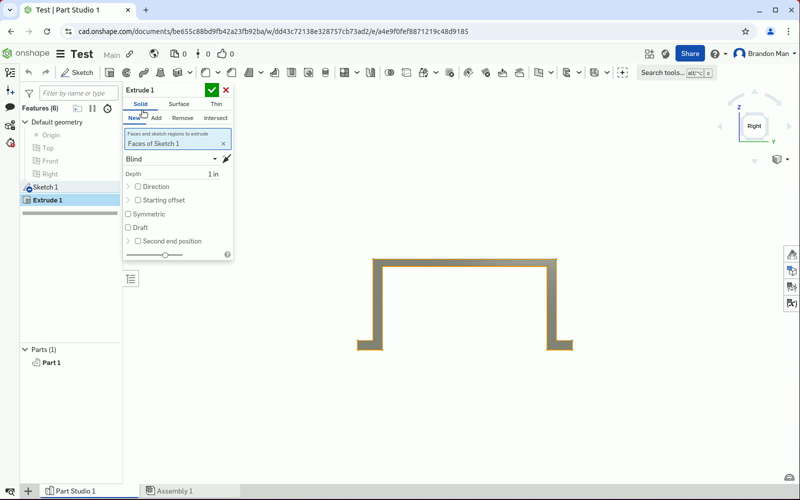
mouse_move(137, 120)
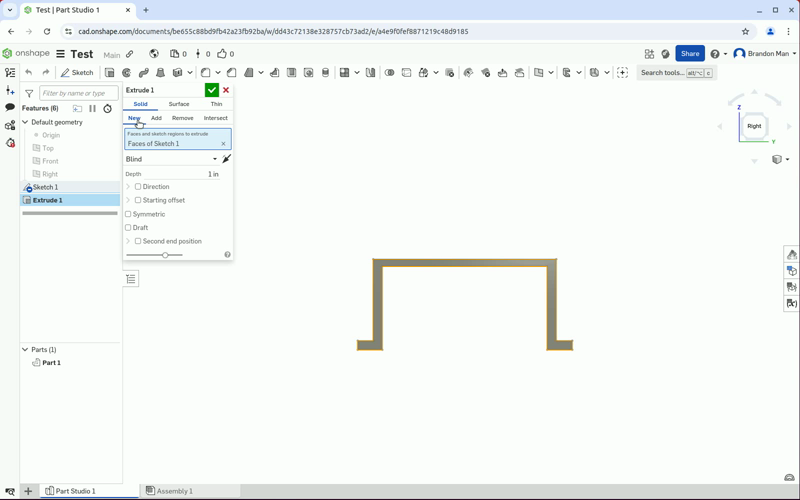
click(137, 120)
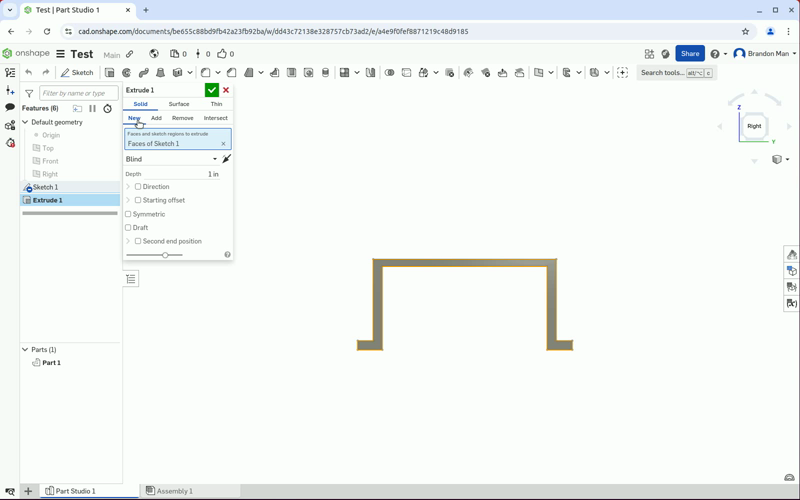
key(tab, 4)
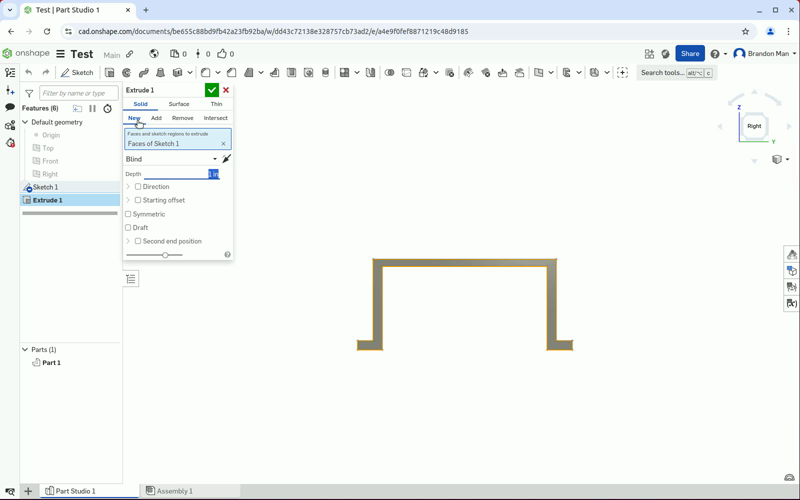
text(4.333)
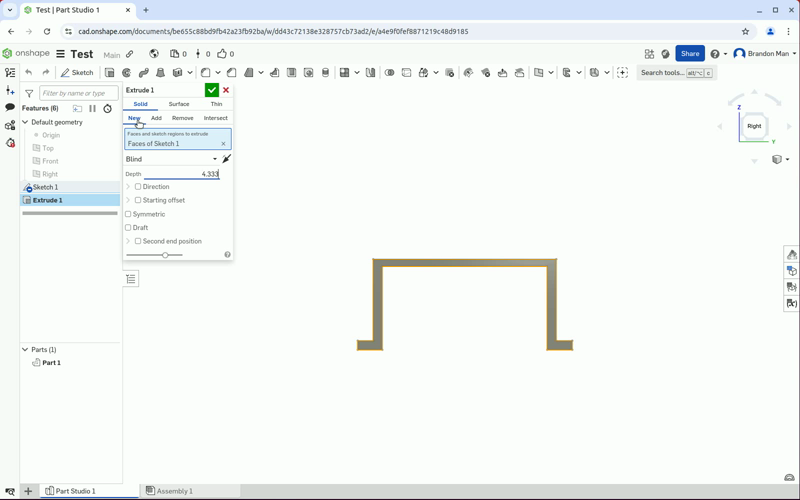
key(enter)
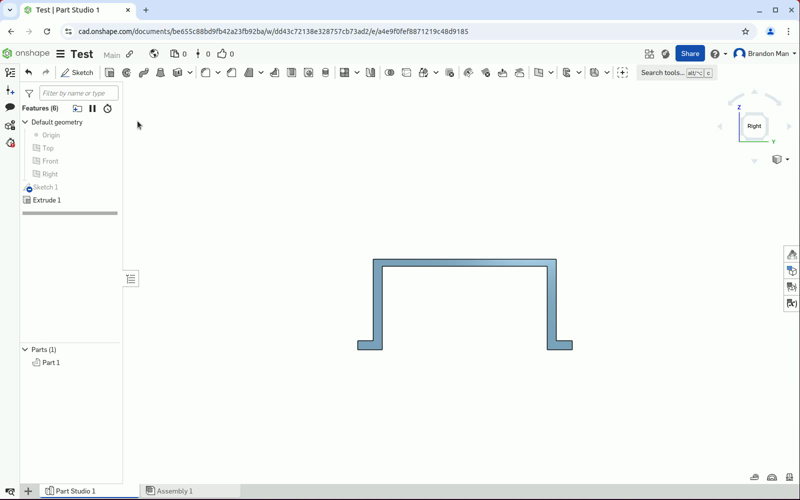
key(shift+h)
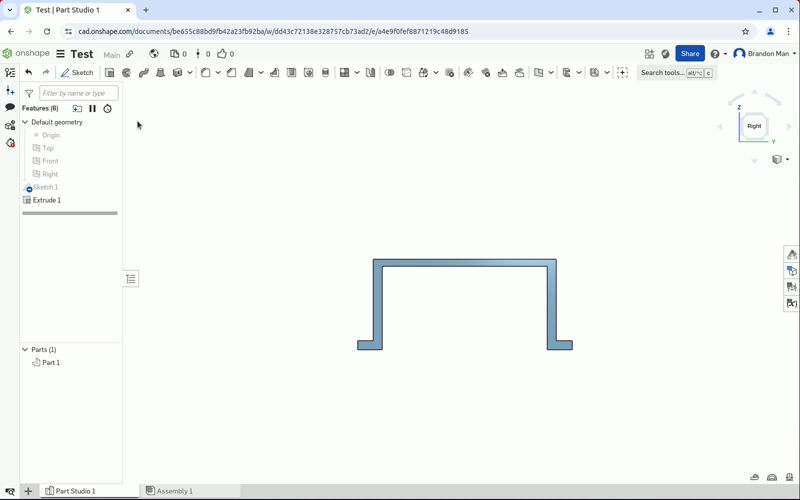
key(shift+h)
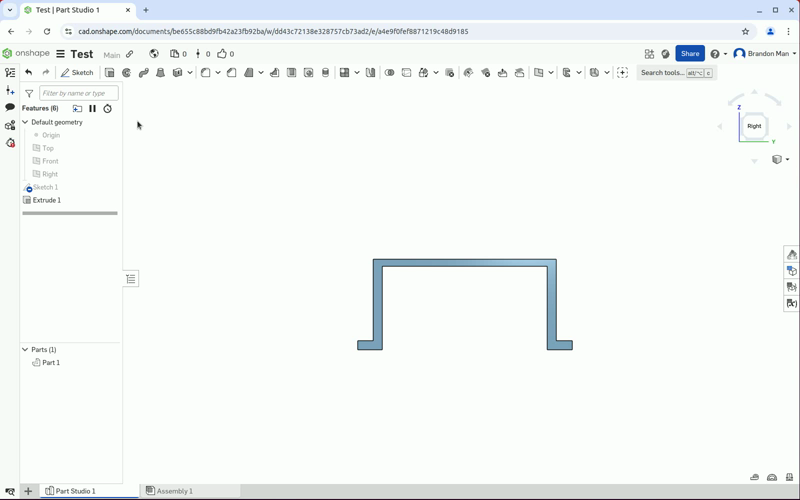
mouse_move(73, 189)
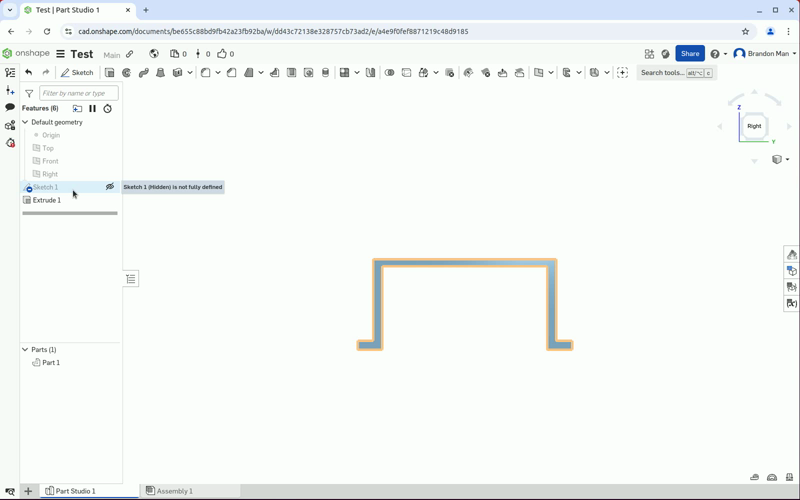
click(73, 189)
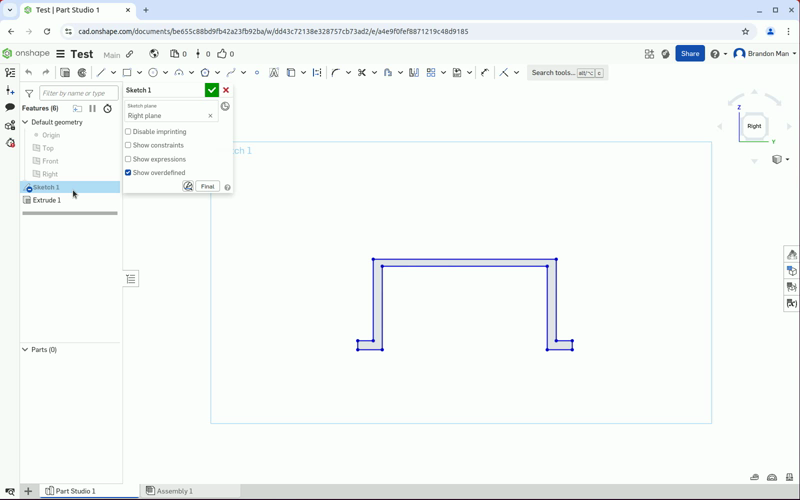
mouse_move(229, 92)
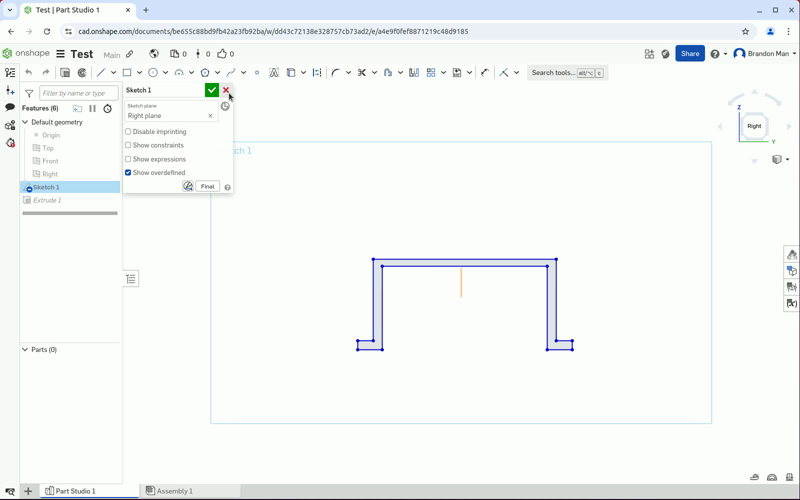
click(229, 92)
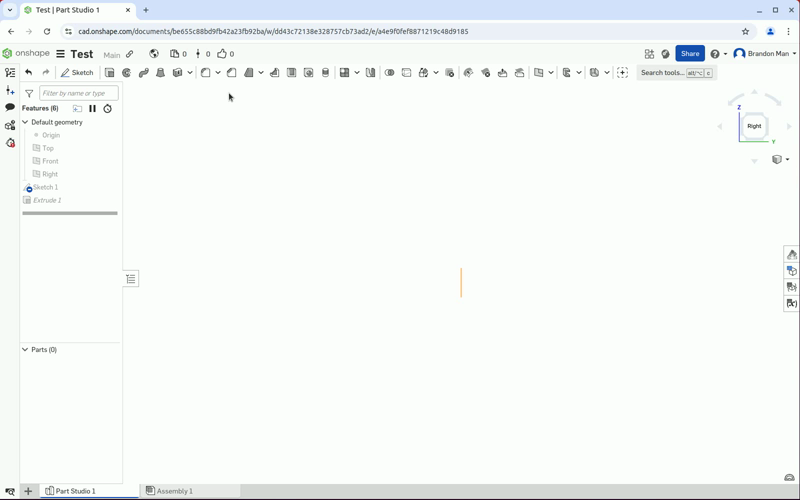
mouse_move(73, 352)
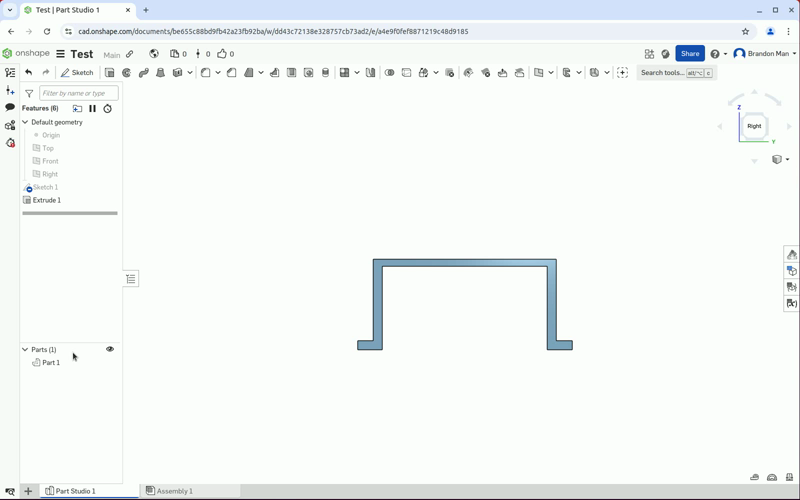
key(y)
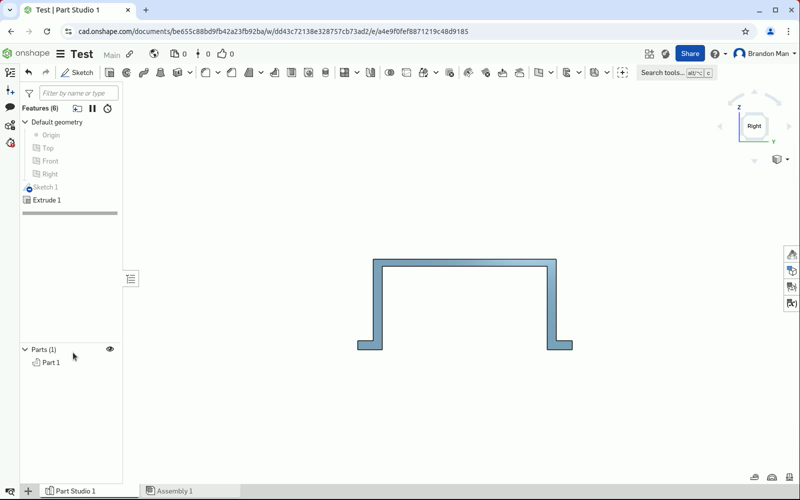
key(shift+p)
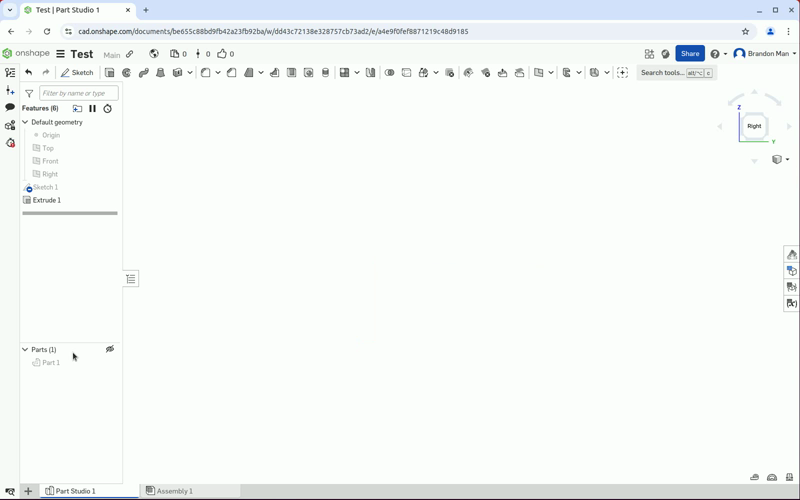
key(space)
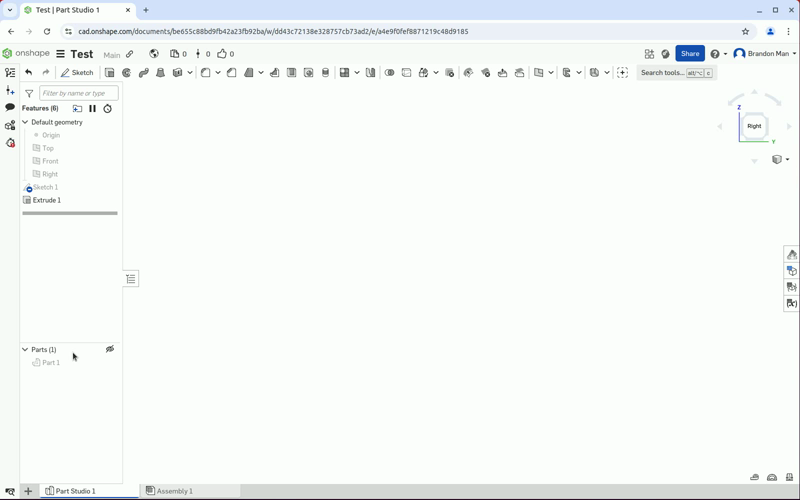
key_down(shift)
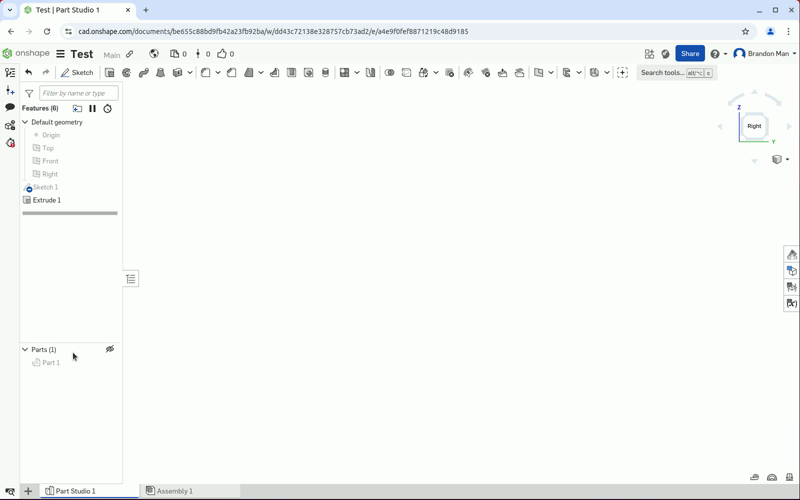
key(right)
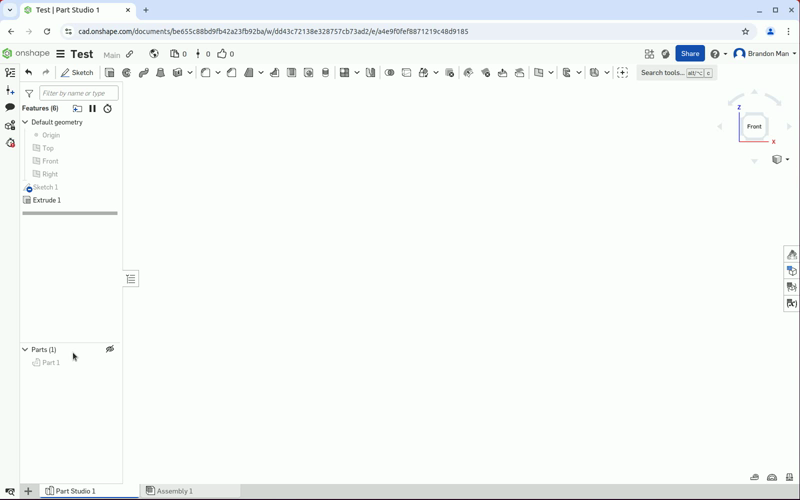
key_up(shift)
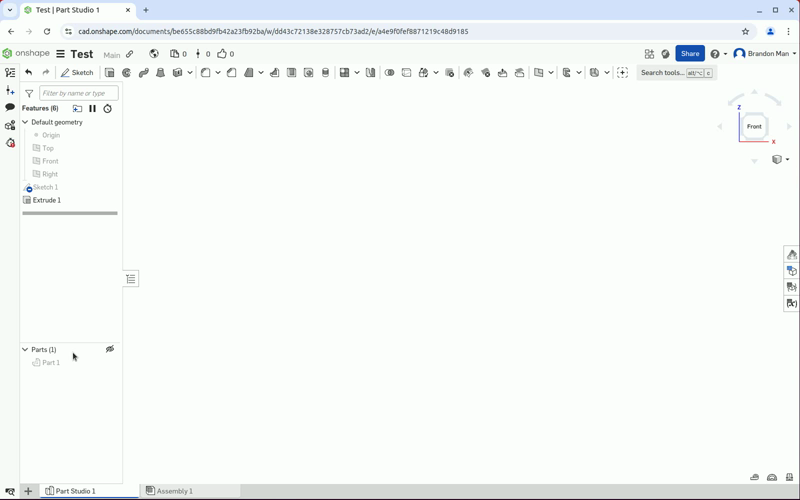
key(space)
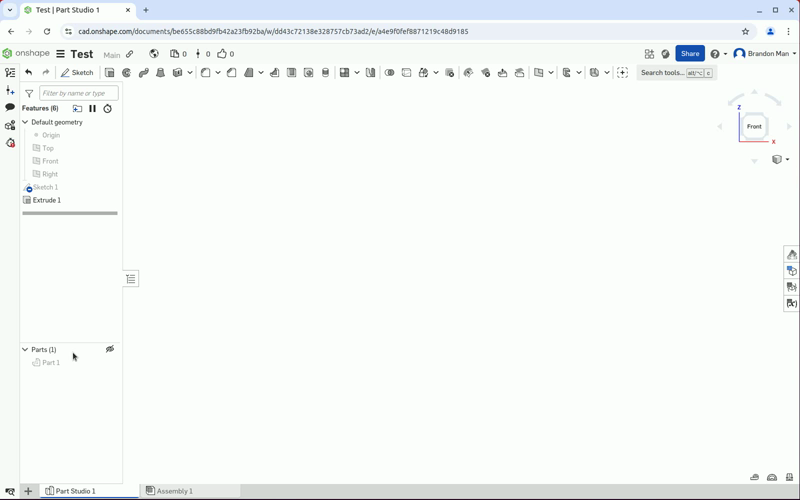
key_down(shift)
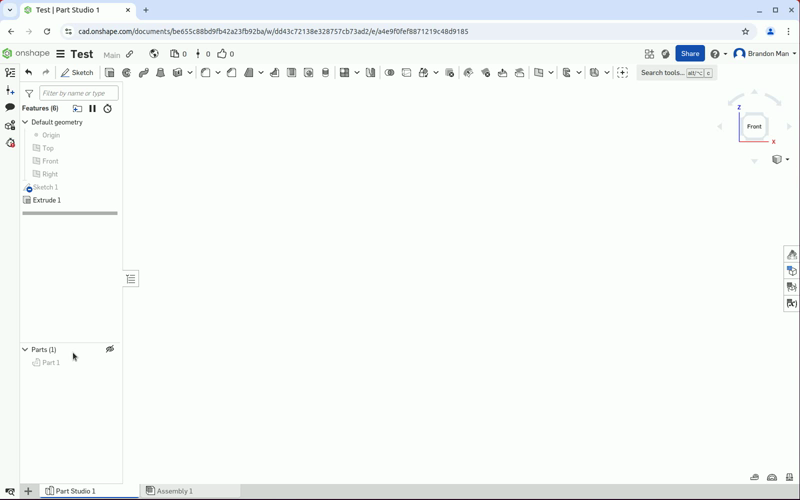
key(down)
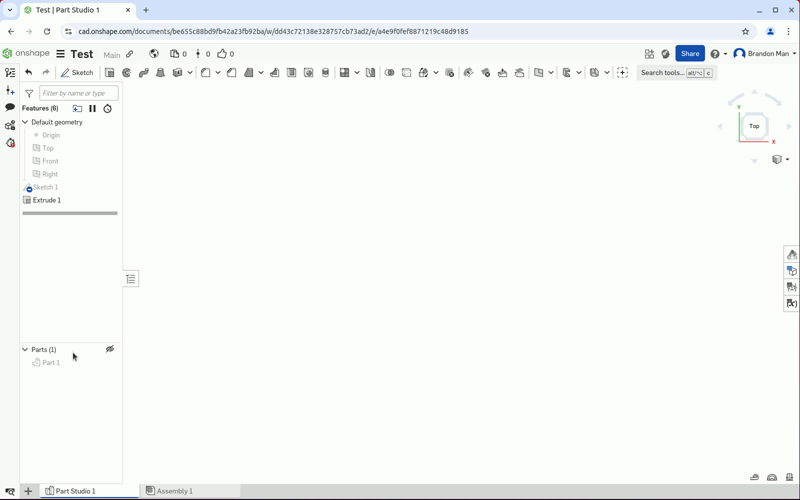
key_up(shift)
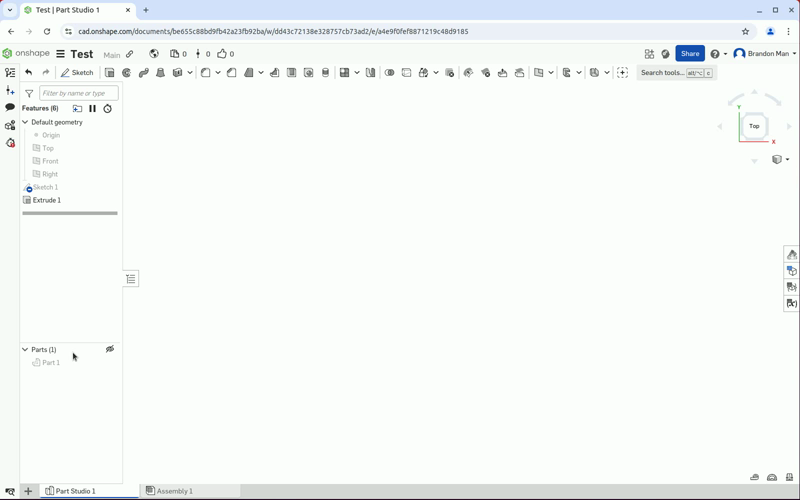
mouse_move(73, 352)
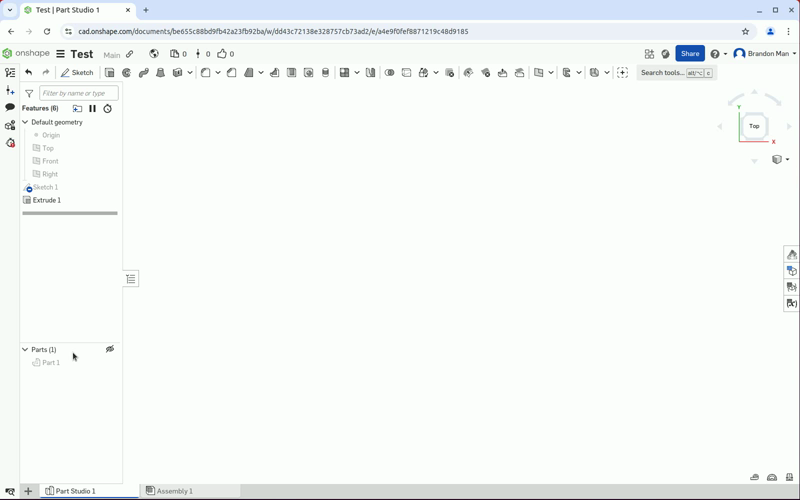
key(shift+y)
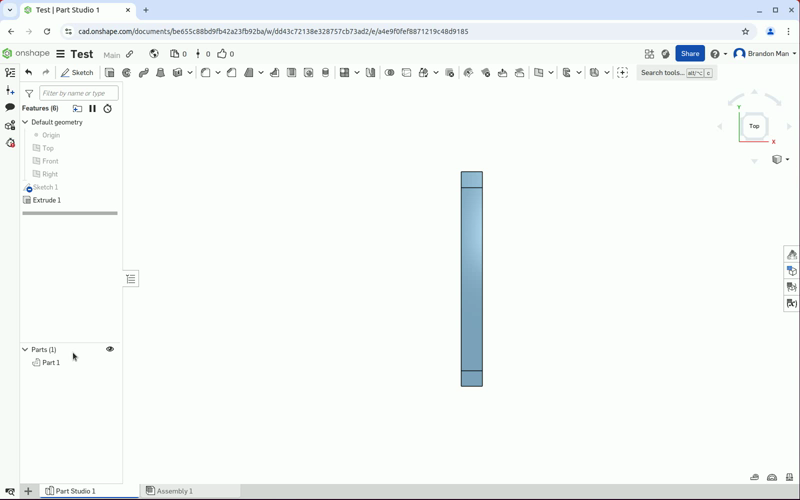
mouse_move(541, 75)
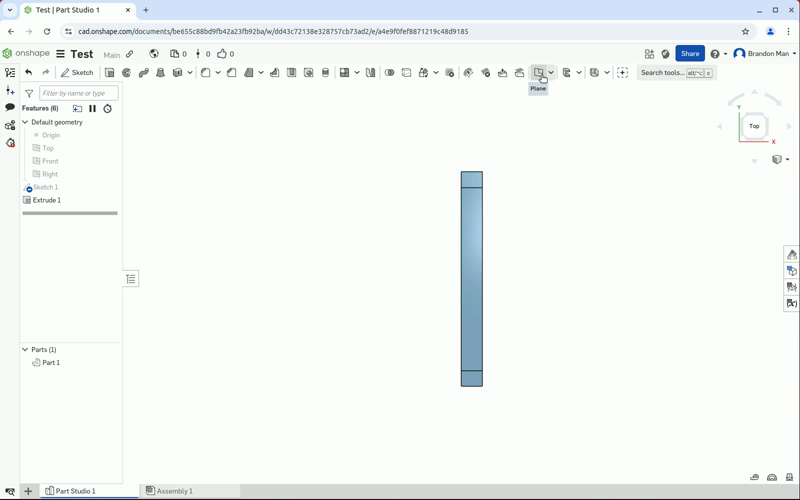
click(541, 75)
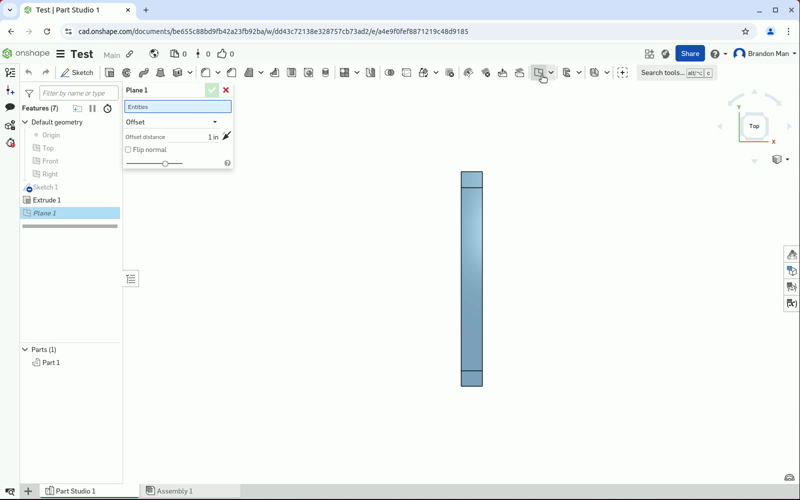
mouse_move(73, 150)
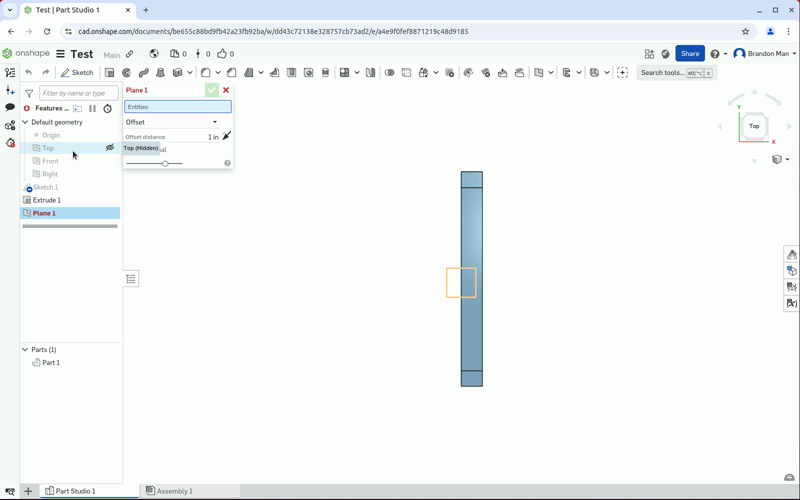
click(73, 150)
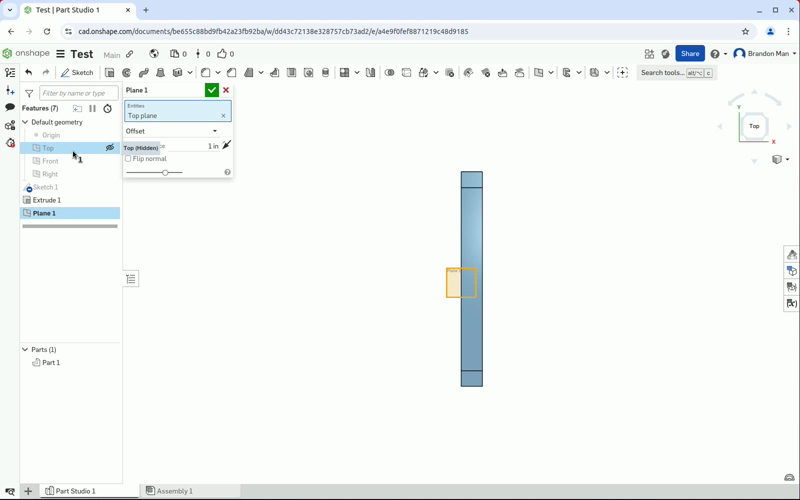
key(tab, 2)
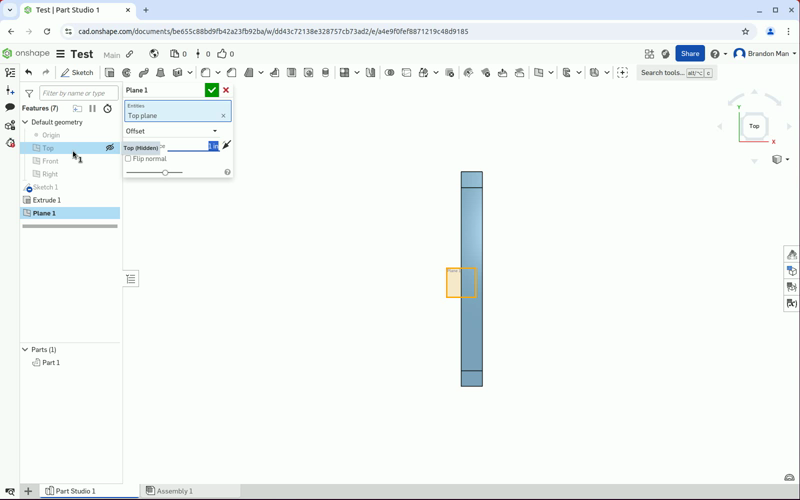
text(11.801)
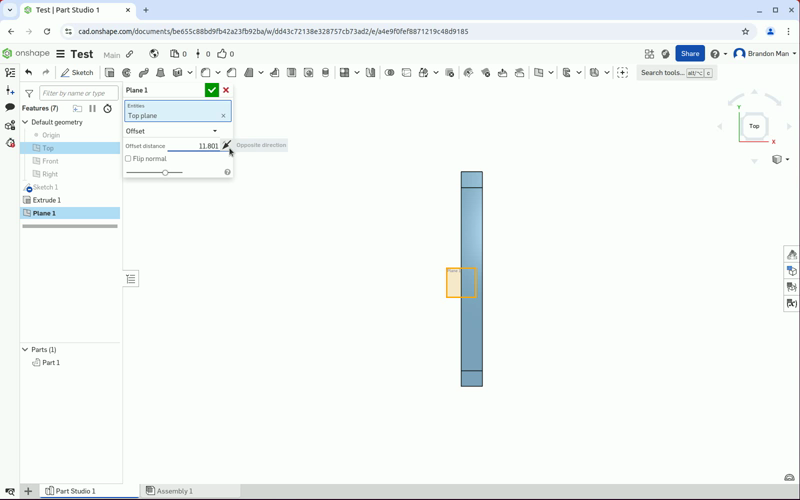
mouse_move(229, 147)
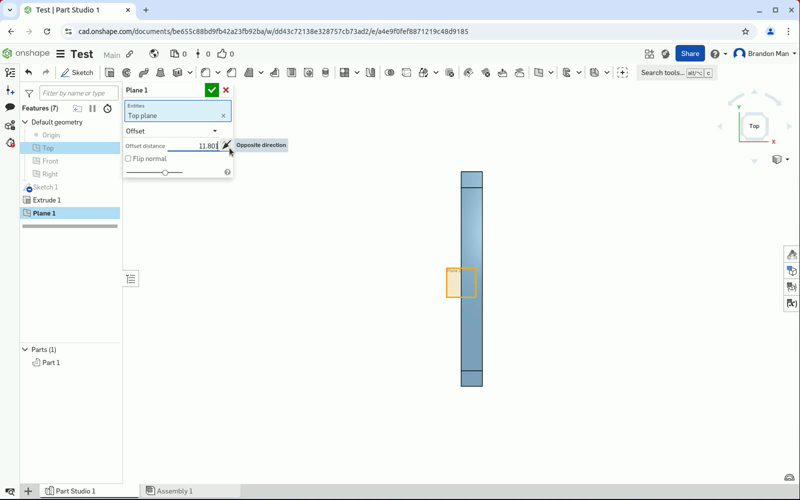
click(229, 147)
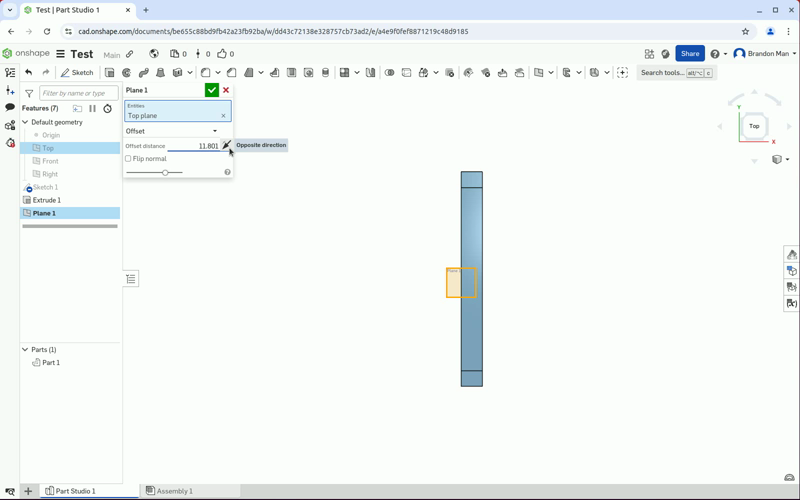
key(enter, 2)
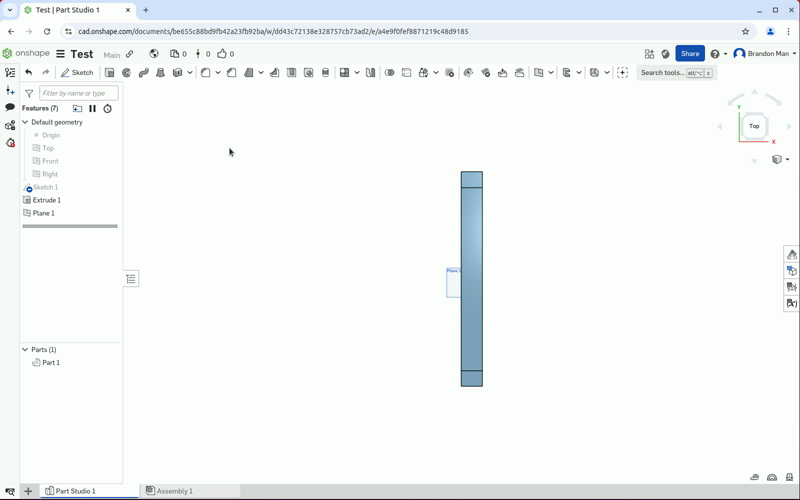
key(shift+s)
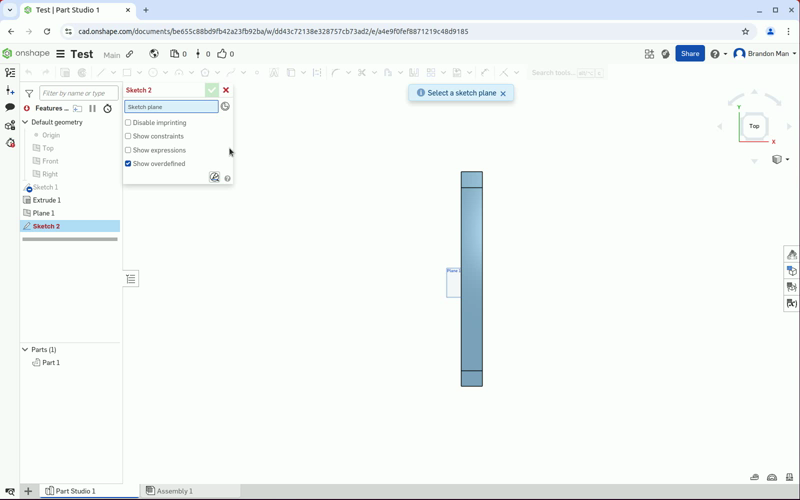
mouse_move(73, 215)
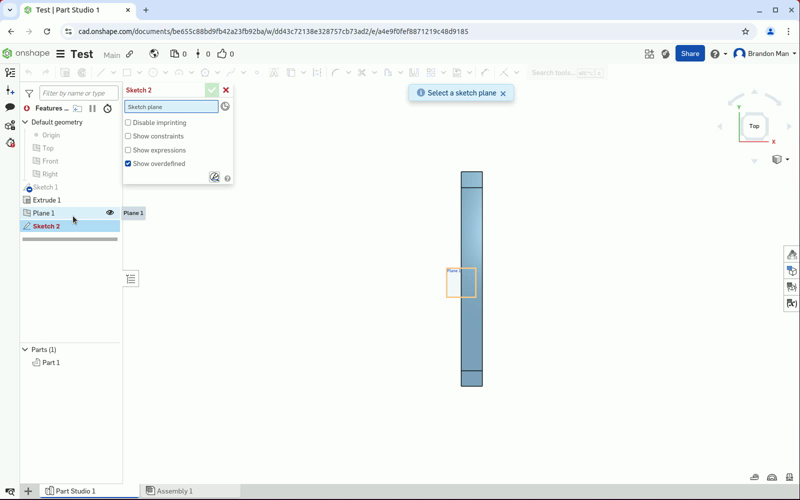
click(73, 215)
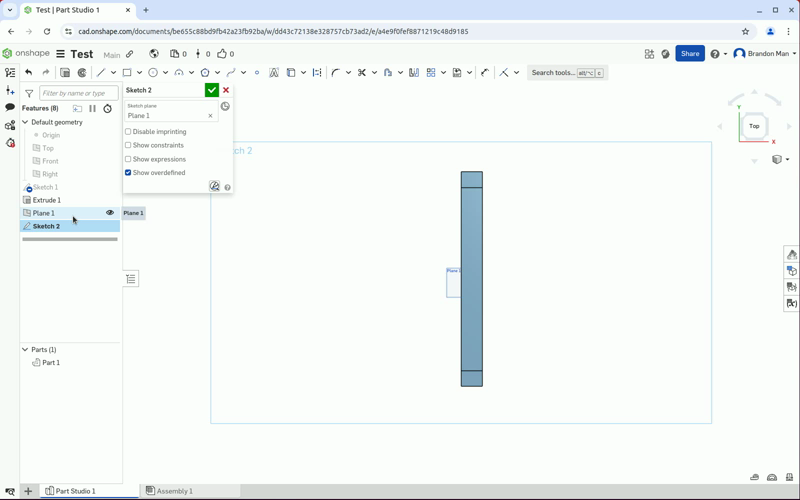
mouse_move(73, 352)
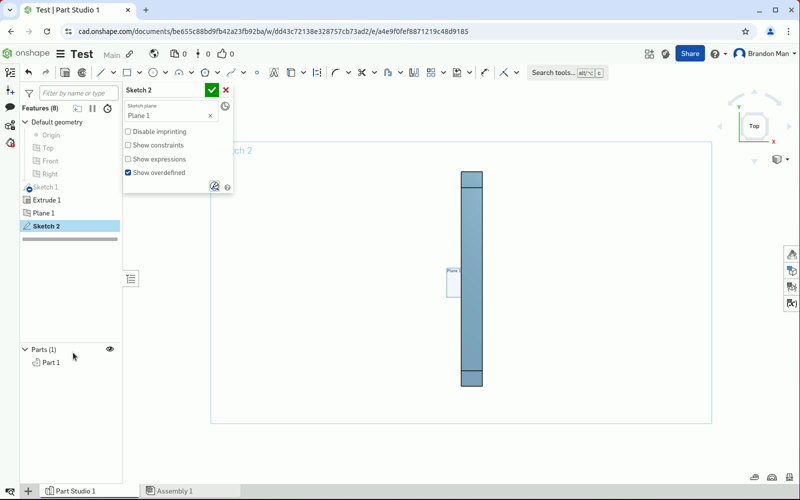
key(y)
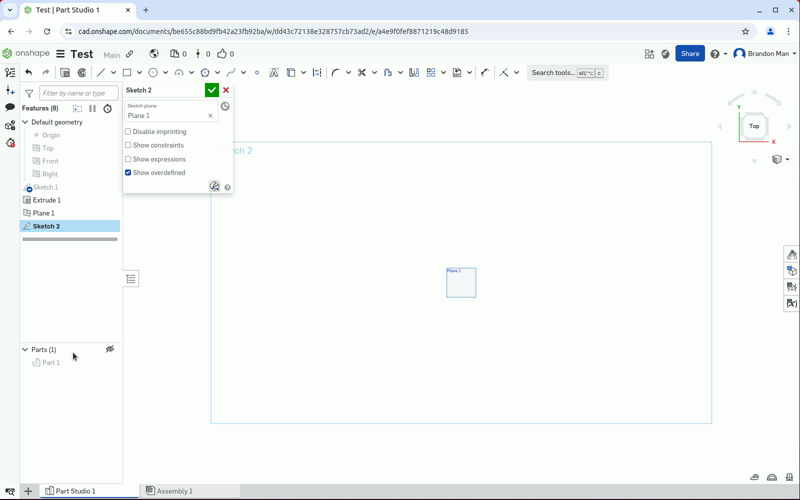
key(c)
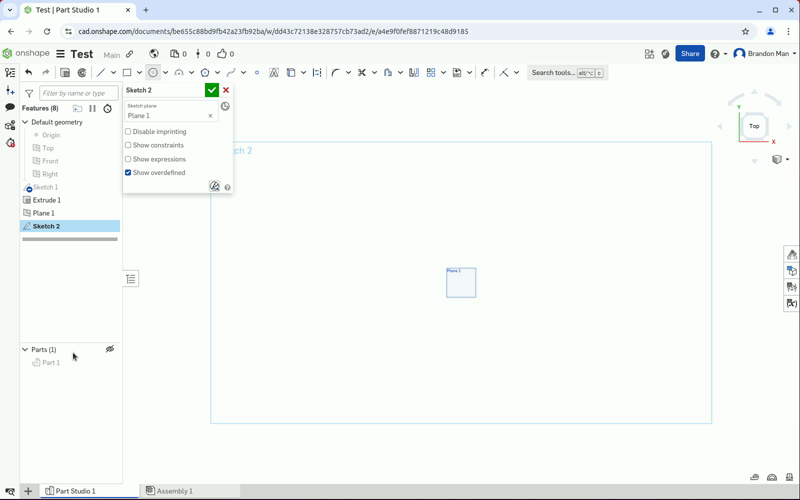
key_down(shift)
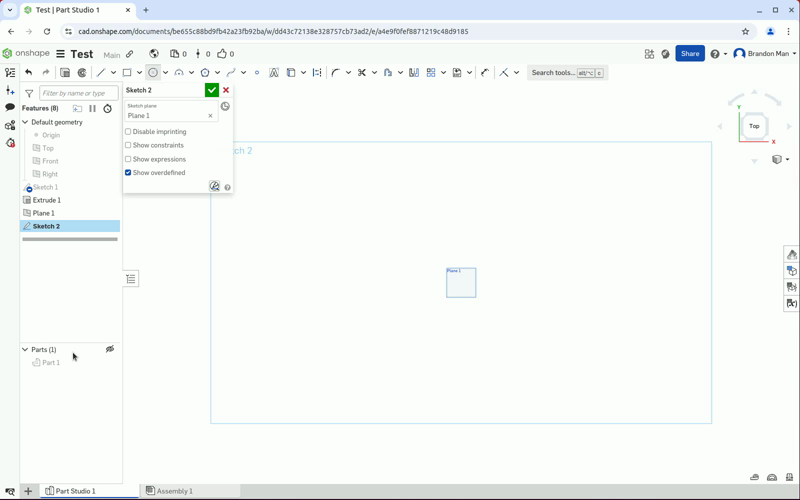
mouse_move(471, 178)
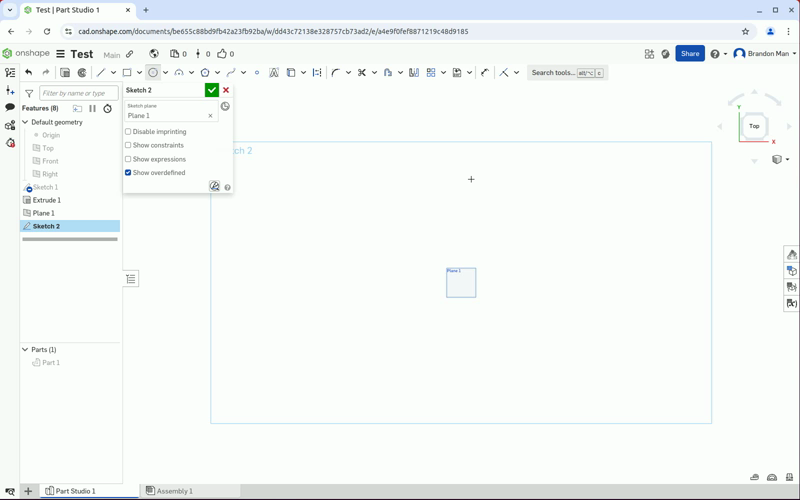
click(471, 178)
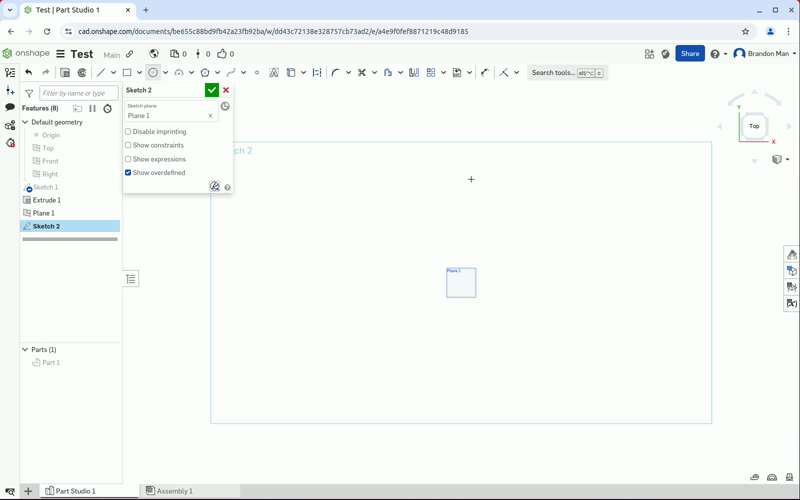
key_up(shift)
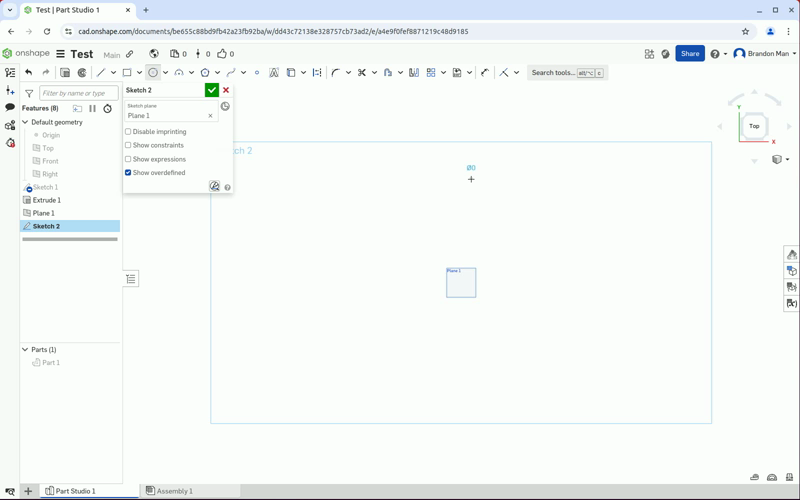
mouse_move(476, 178)
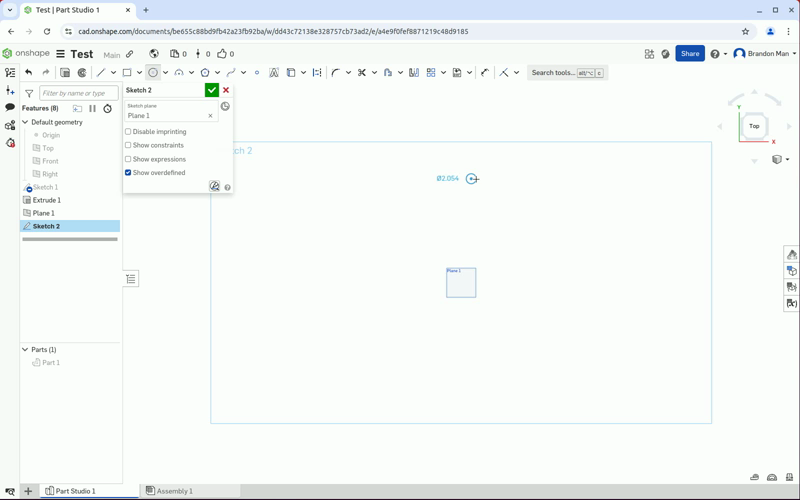
click(476, 178)
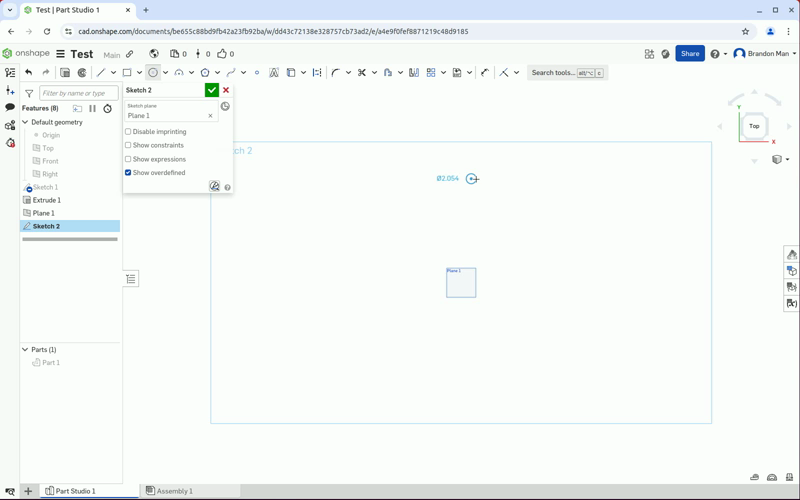
key(esc)
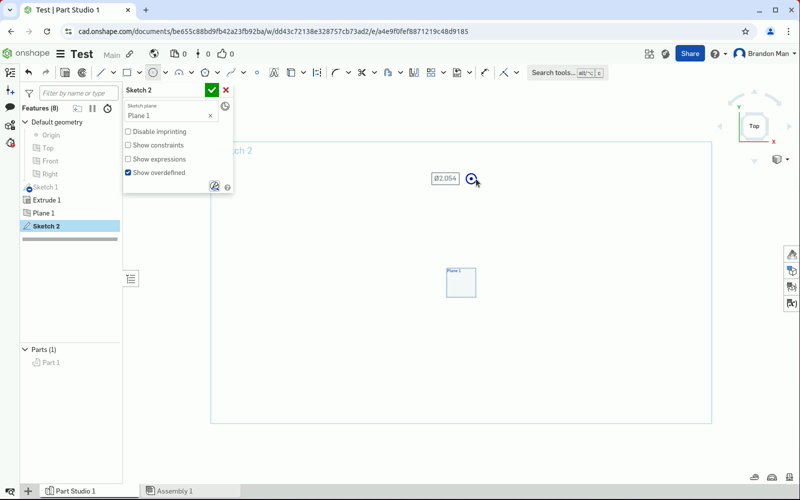
mouse_move(468, 177)
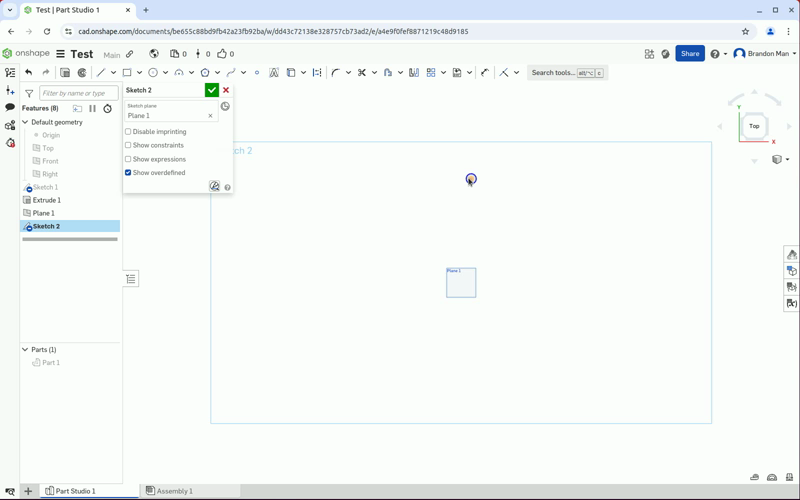
scroll(6)
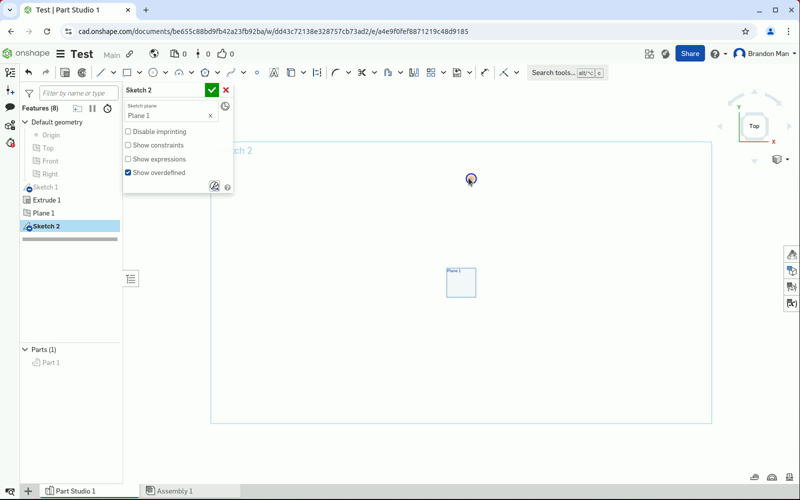
scroll(6)
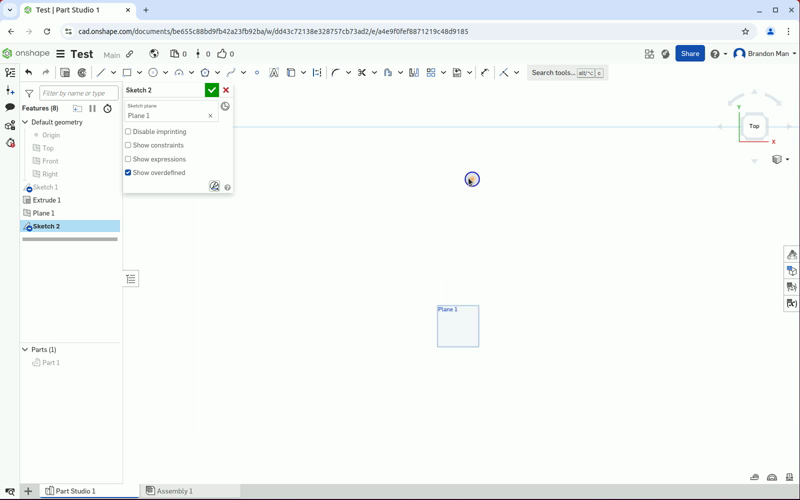
scroll(6)
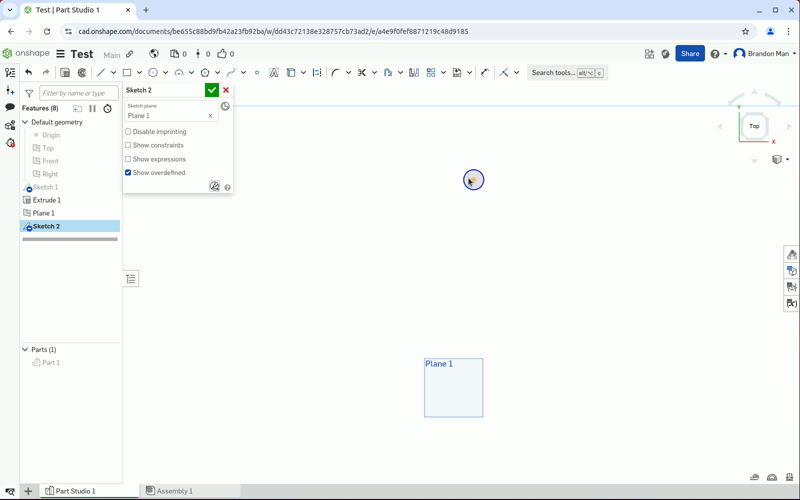
scroll(6)
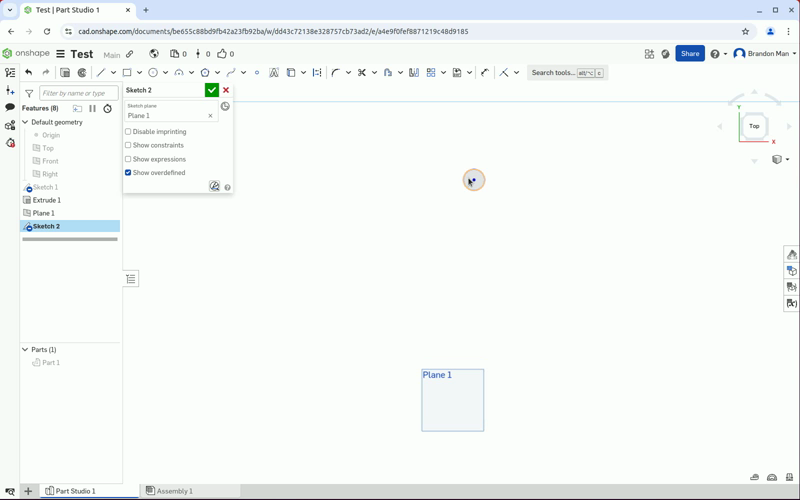
scroll(6)
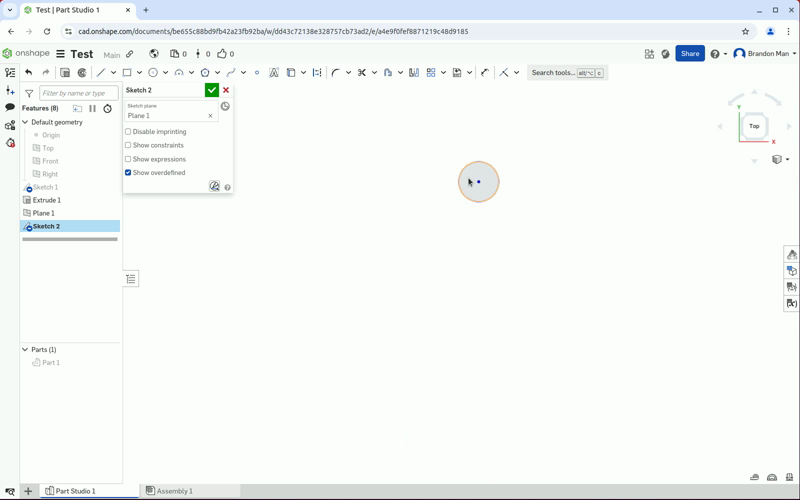
scroll(6)
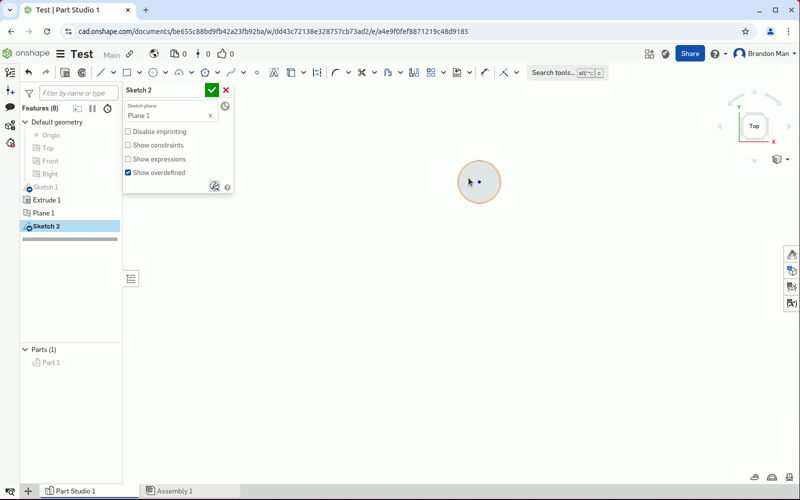
scroll(6)
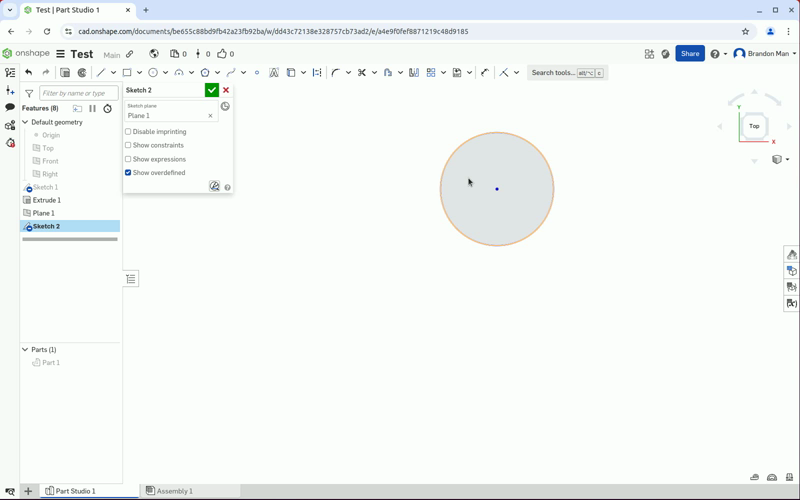
click(468, 177)
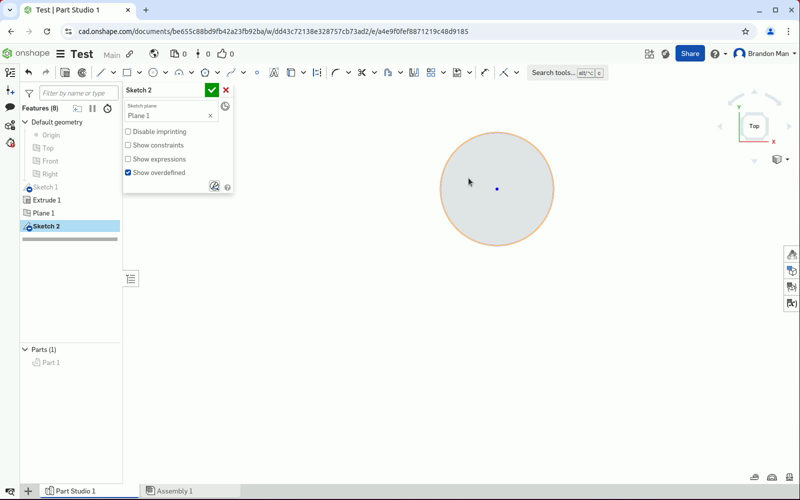
scroll(-6)
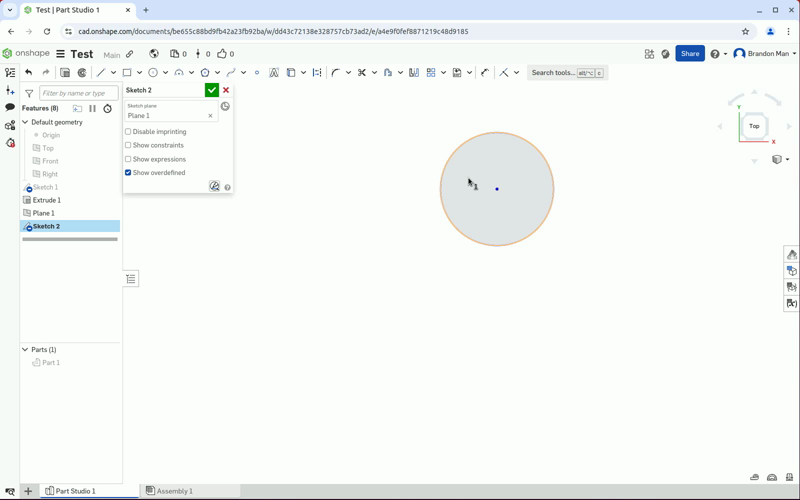
scroll(-6)
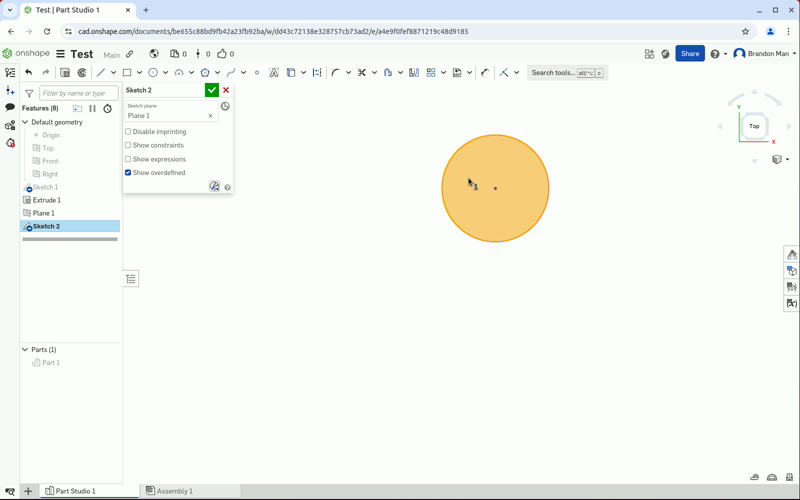
scroll(-6)
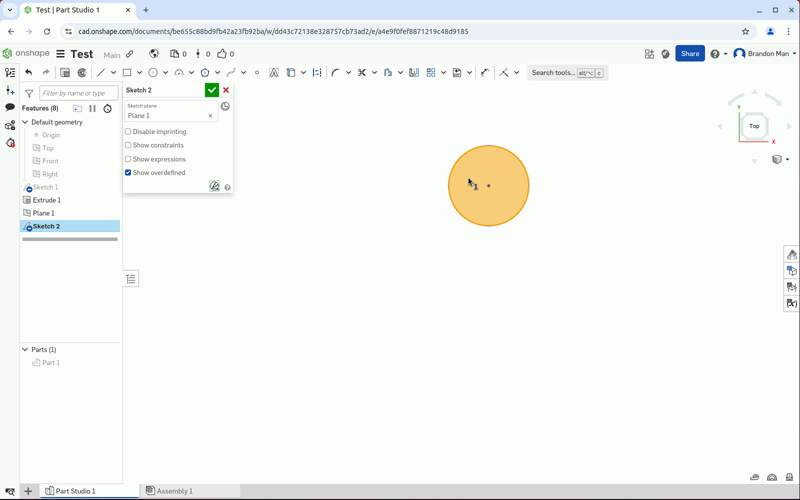
scroll(-6)
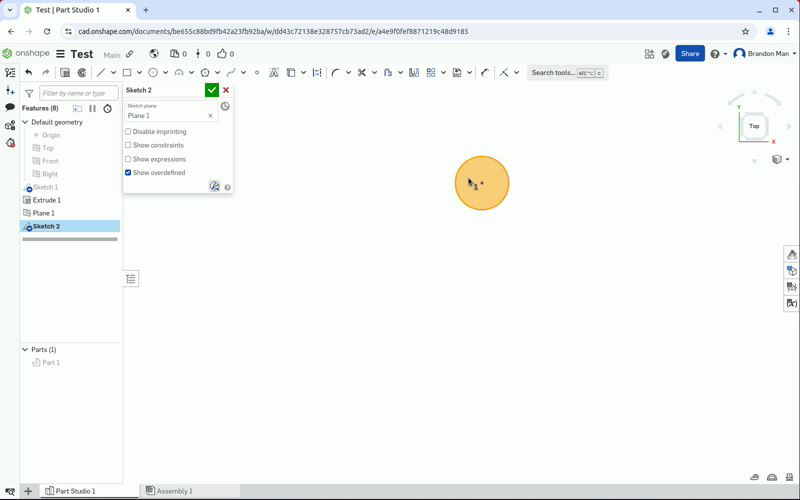
scroll(-6)
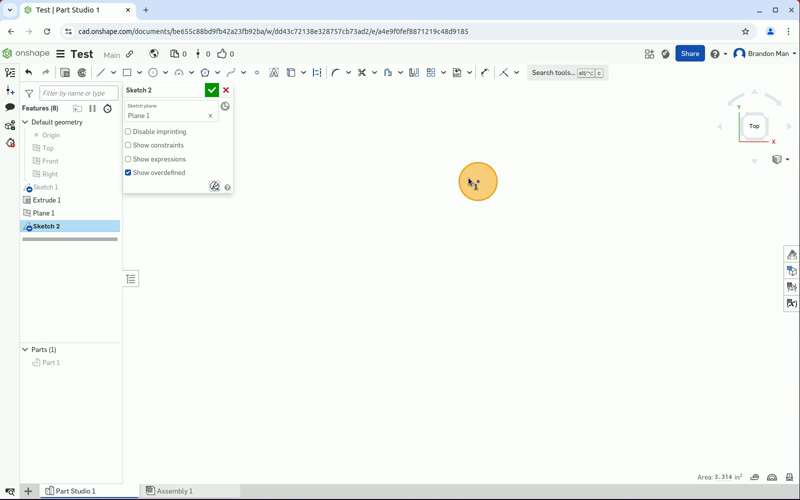
scroll(-6)
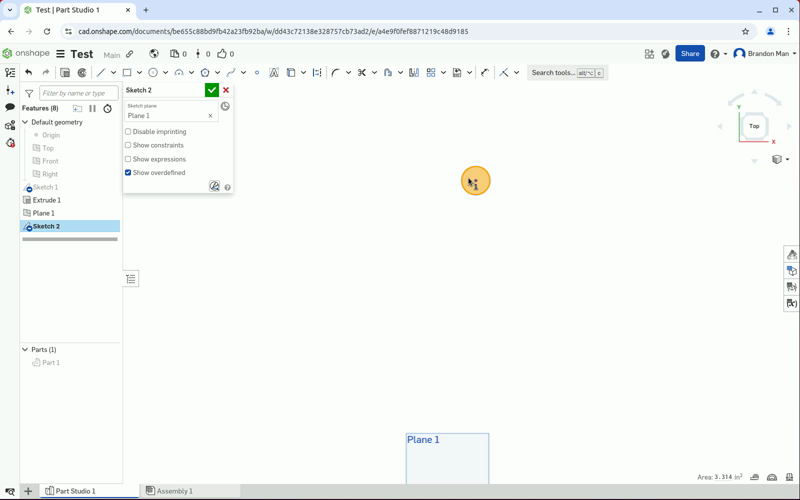
scroll(-6)
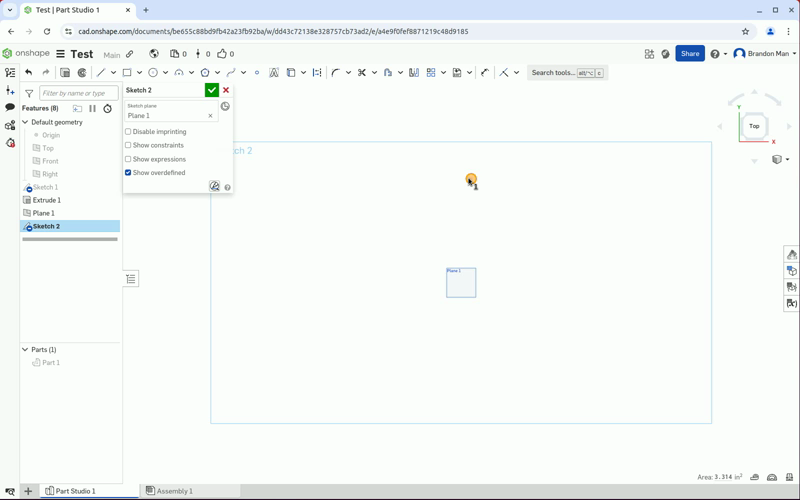
mouse_move(73, 352)
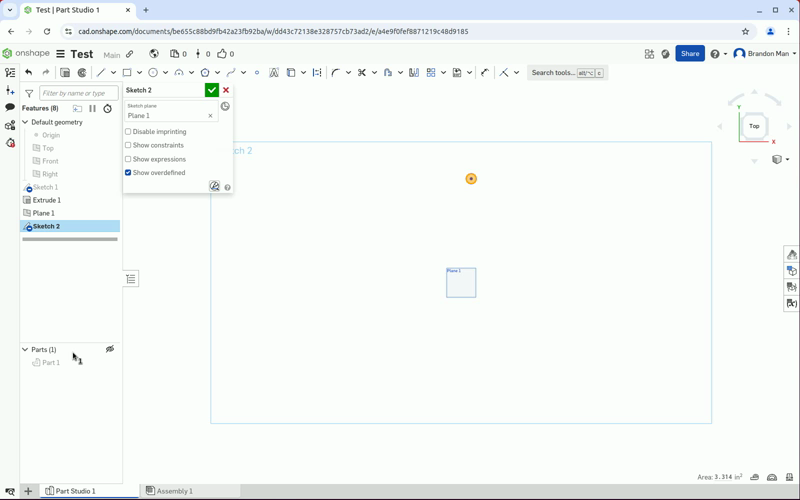
key(shift+y)
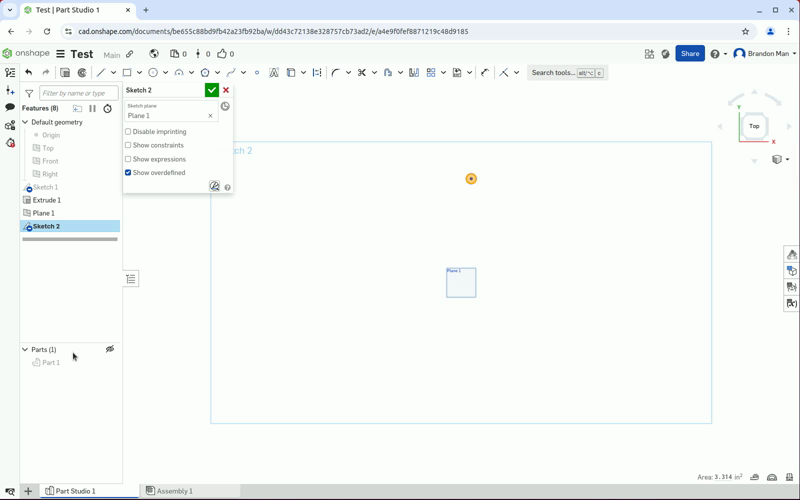
key(shift+e)
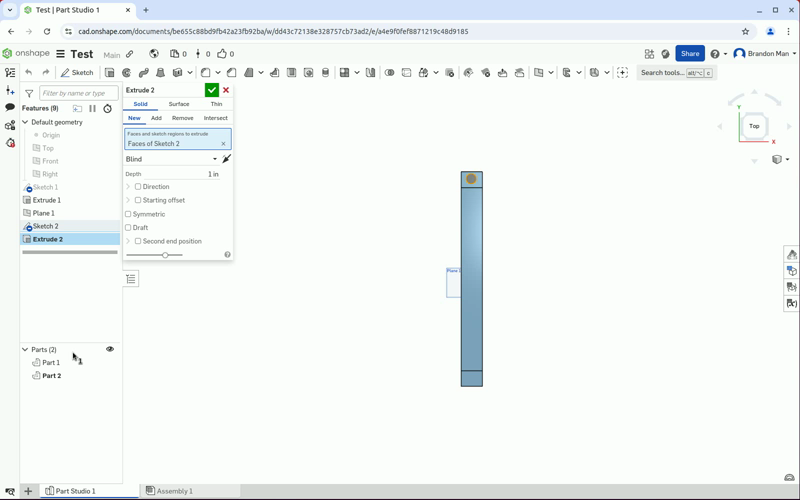
mouse_move(143, 106)
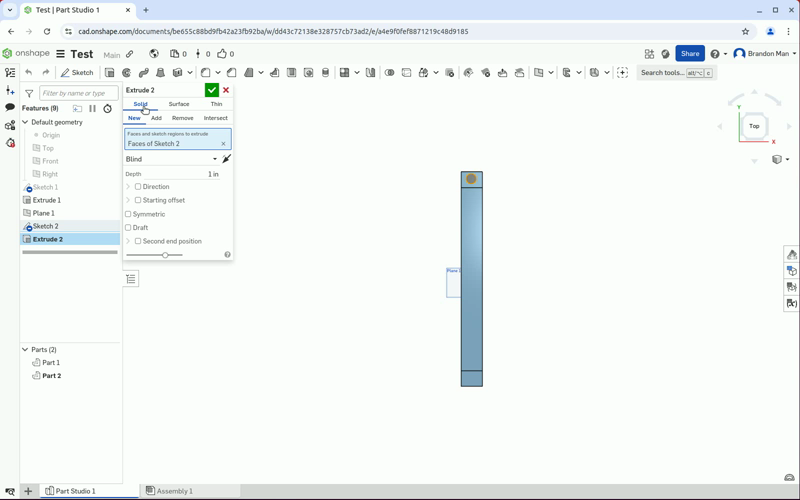
click(143, 106)
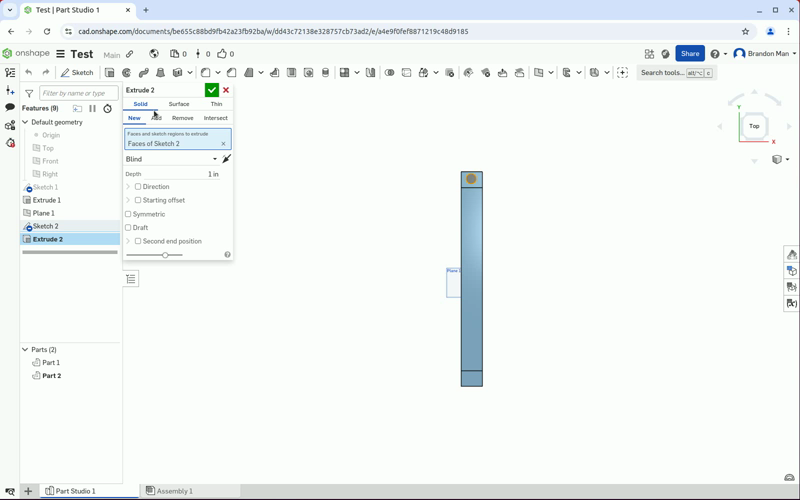
mouse_move(186, 120)
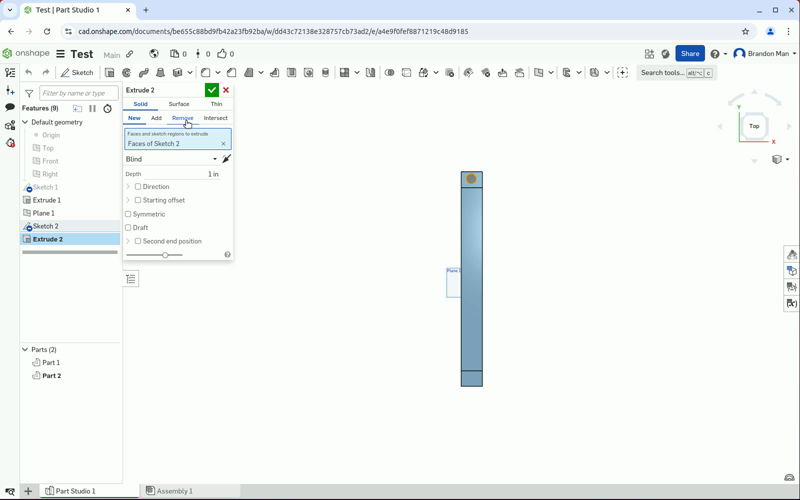
click(186, 120)
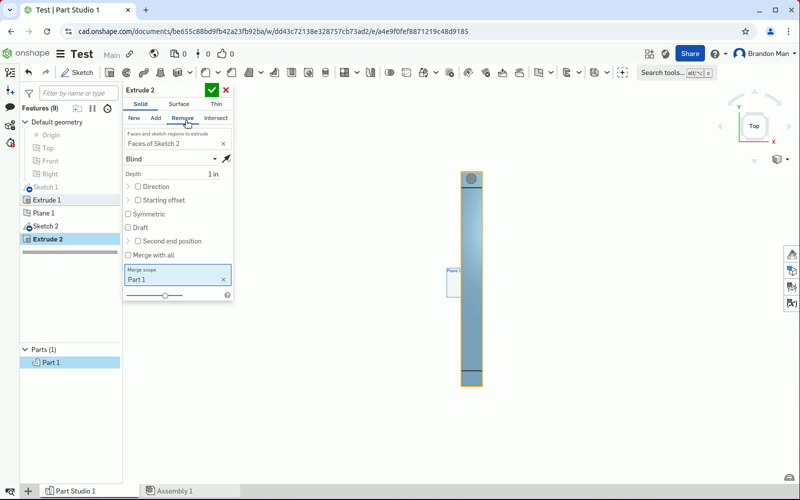
key(tab, 4)
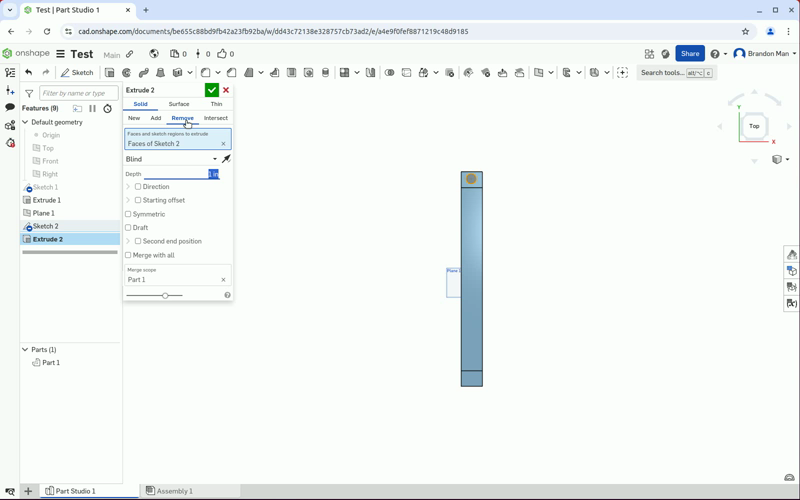
text(10.832)
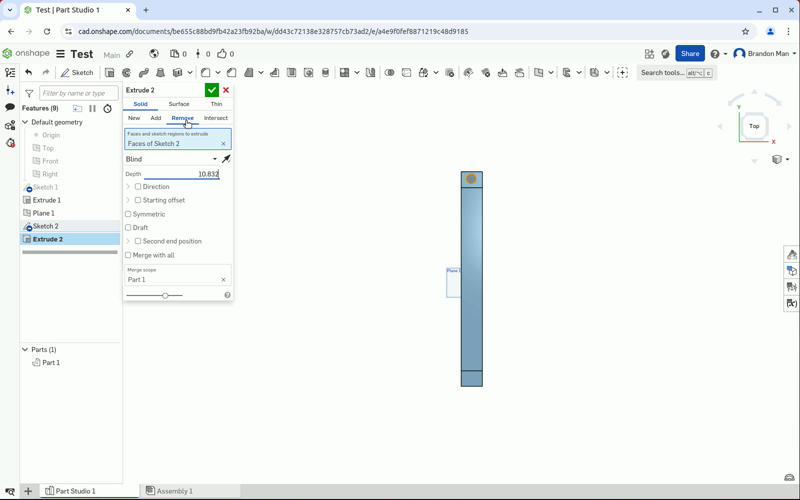
key(tab, 6)
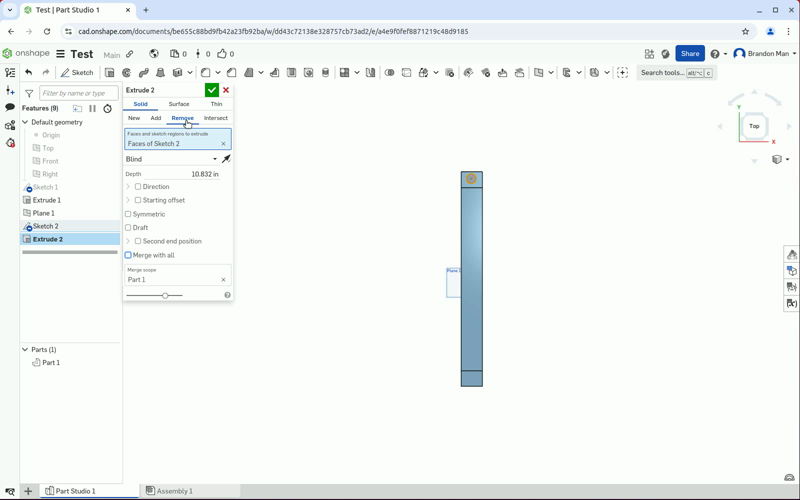
key(space)
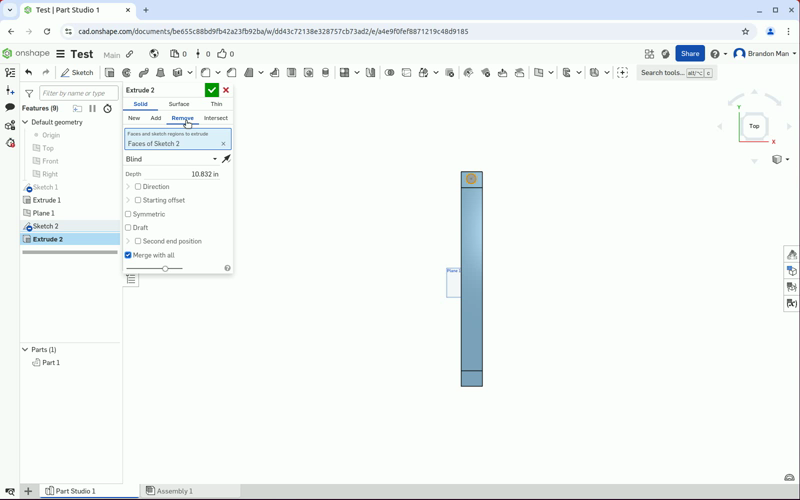
key(enter)
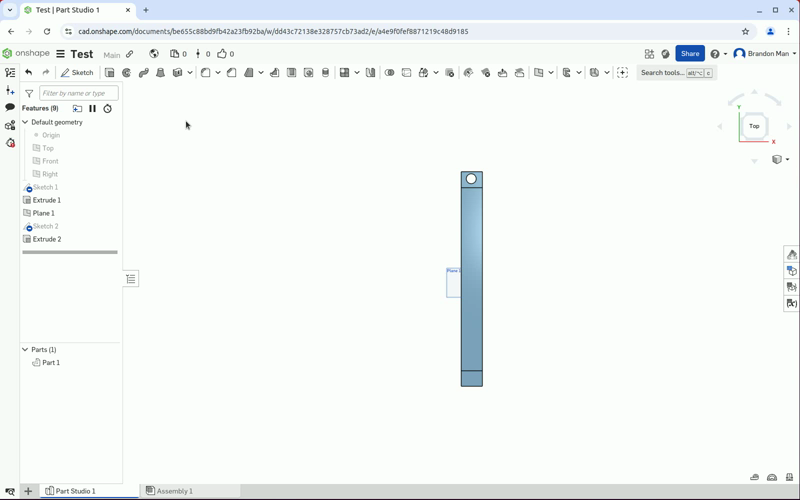
key(shift+h)
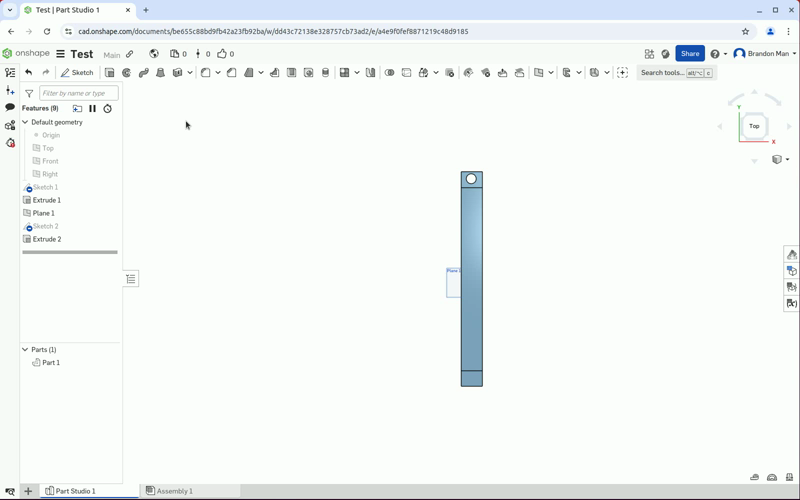
key(shift+h)
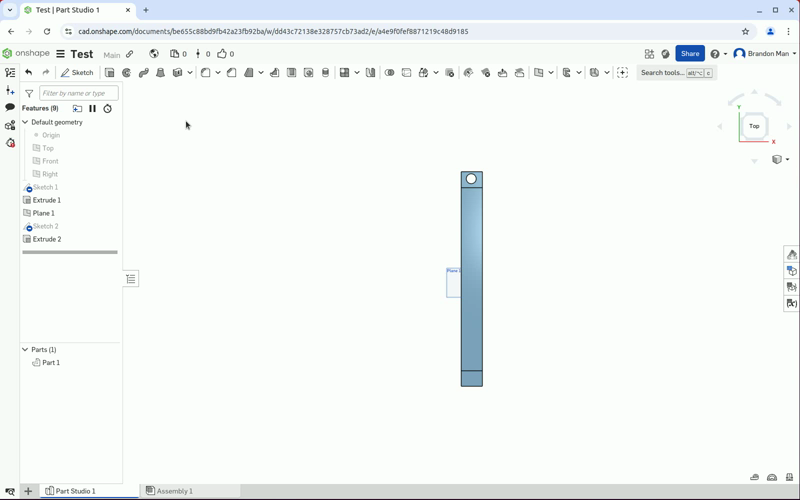
mouse_move(73, 189)
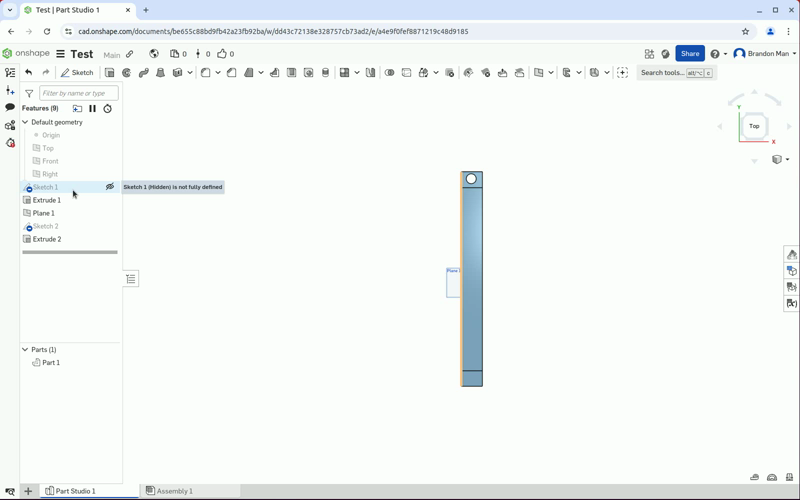
click(73, 189)
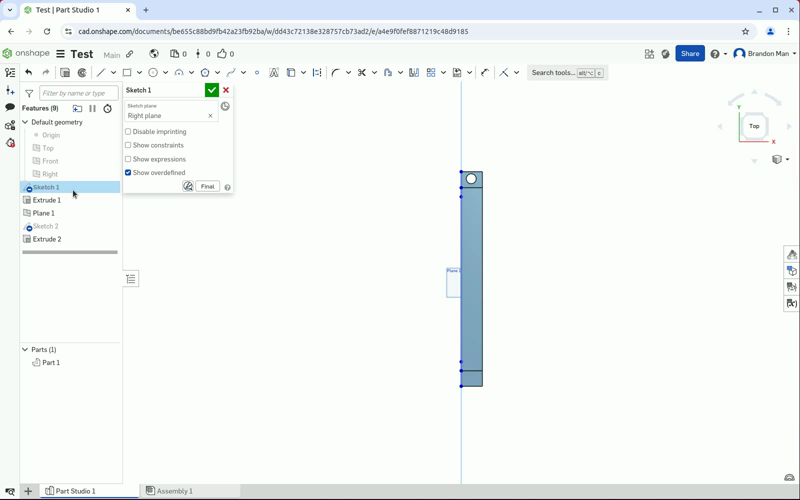
mouse_move(229, 92)
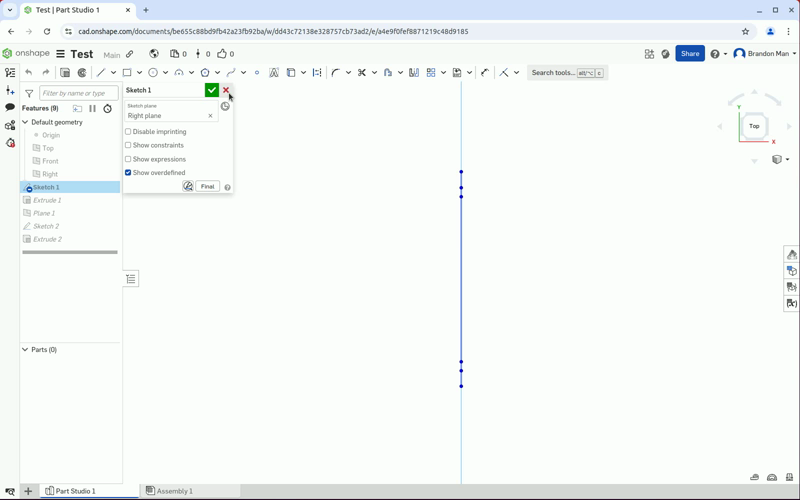
click(229, 92)
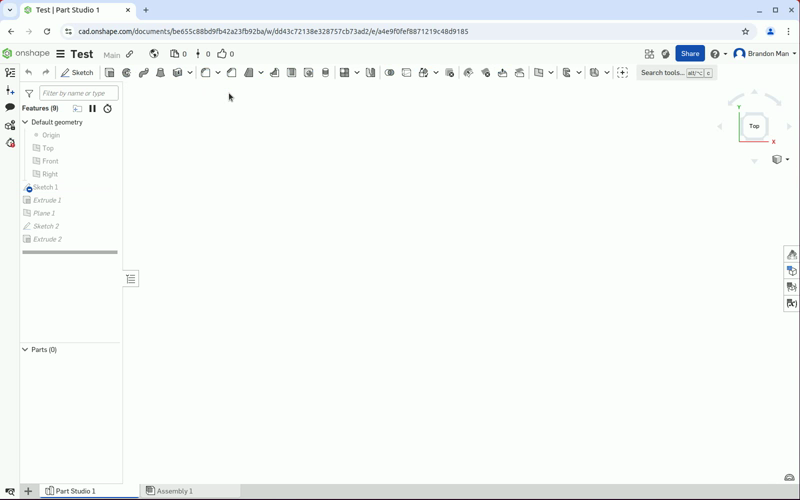
key(shift+s)
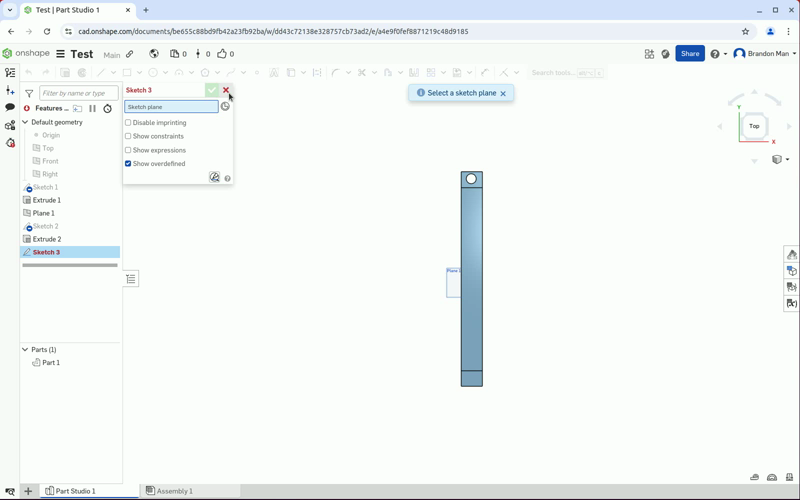
mouse_move(73, 215)
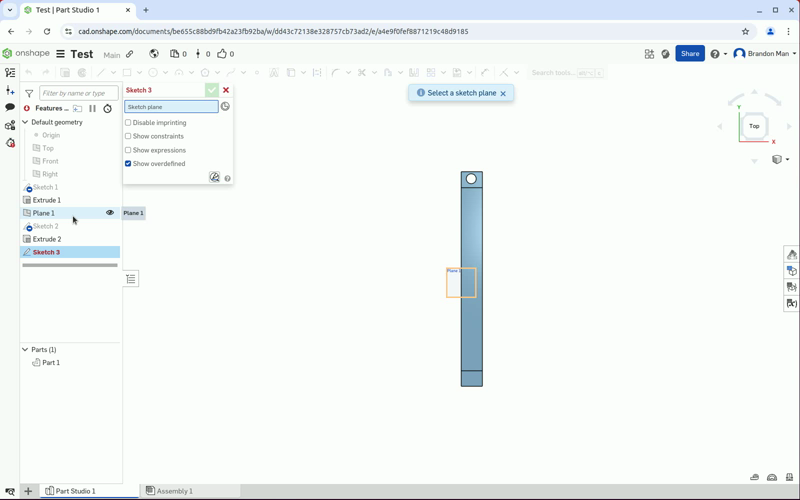
click(73, 215)
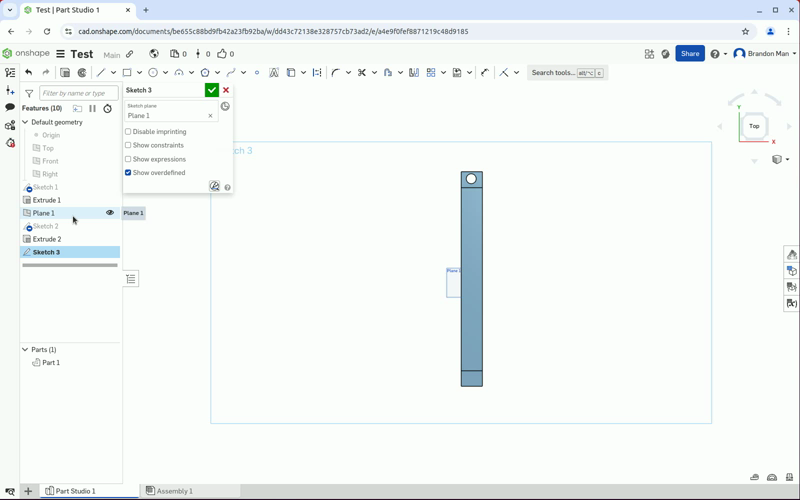
mouse_move(73, 352)
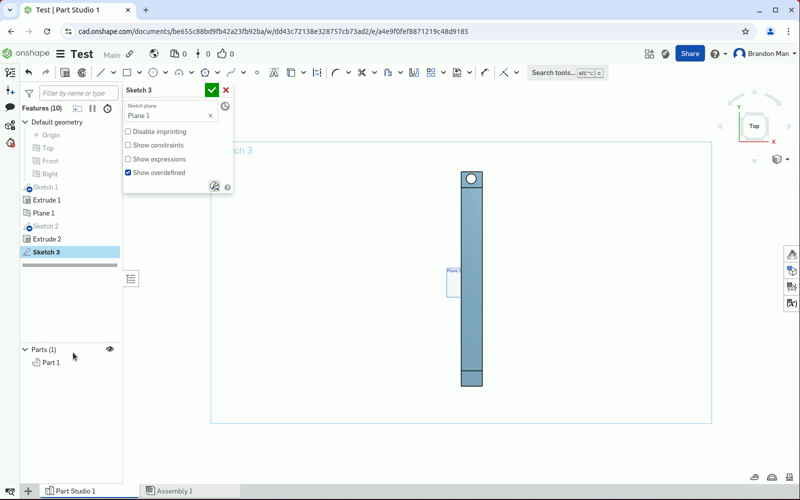
key(y)
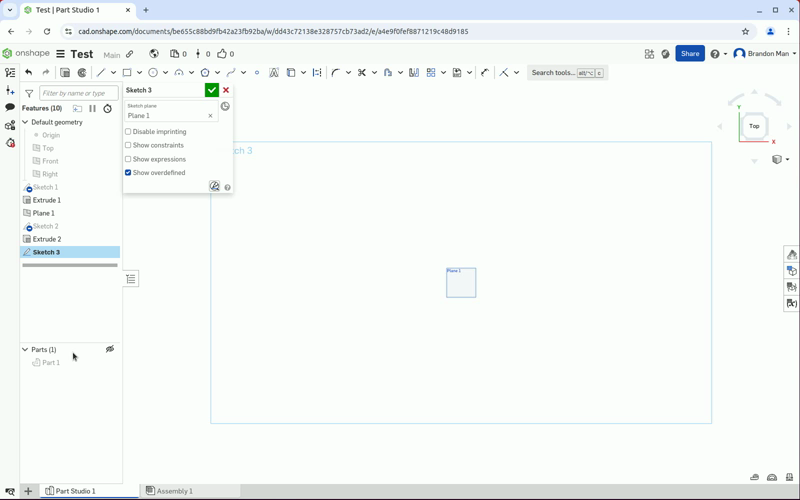
key(c)
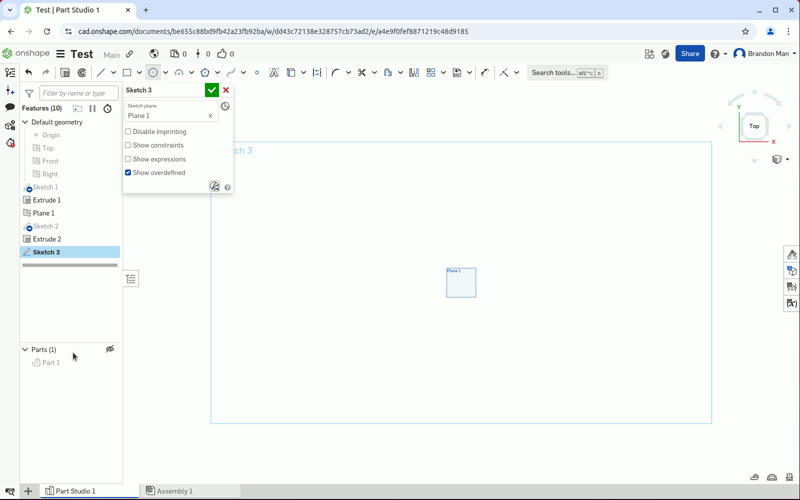
key_down(shift)
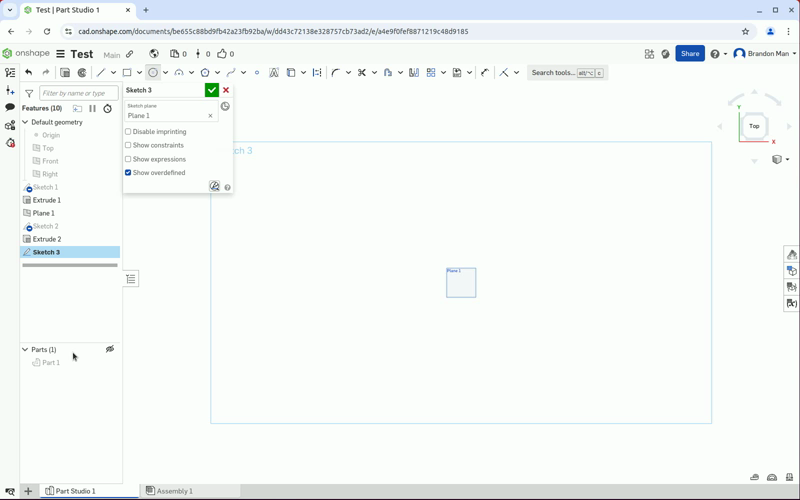
mouse_move(471, 378)
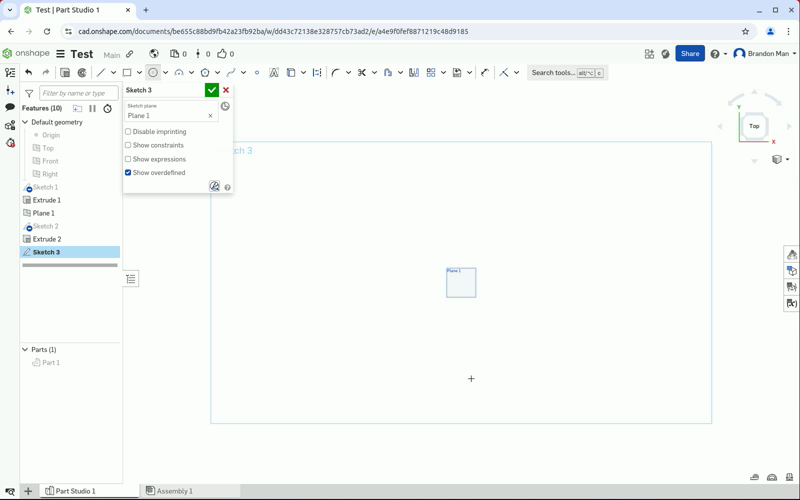
click(471, 378)
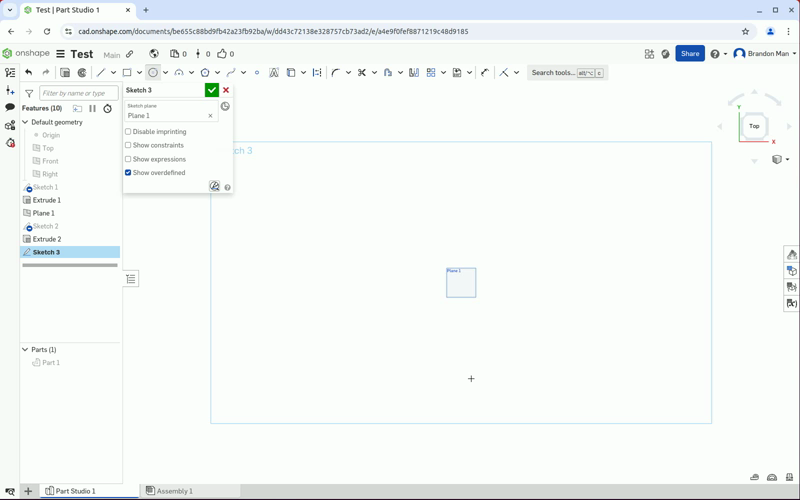
key_up(shift)
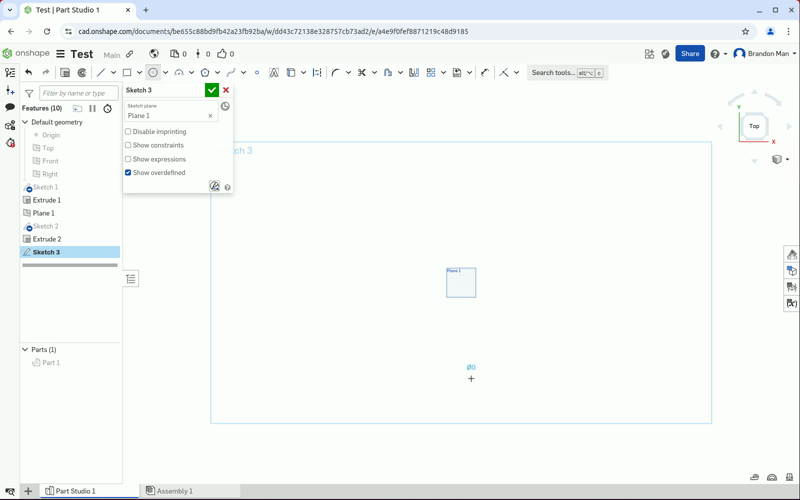
mouse_move(476, 378)
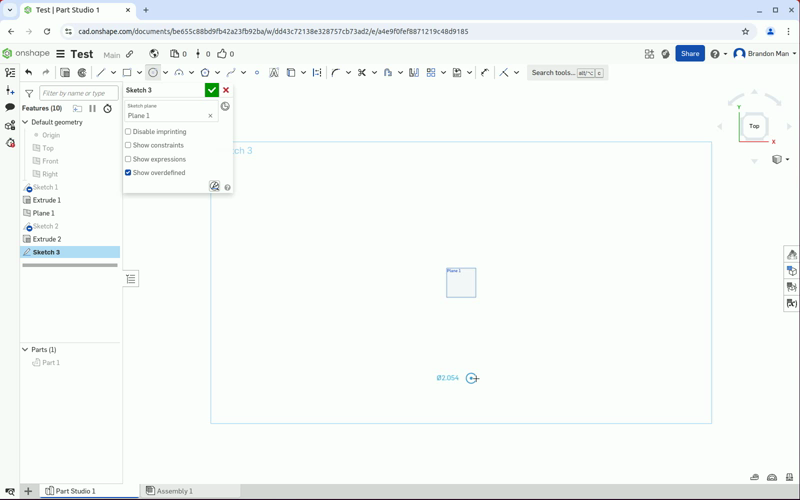
click(476, 378)
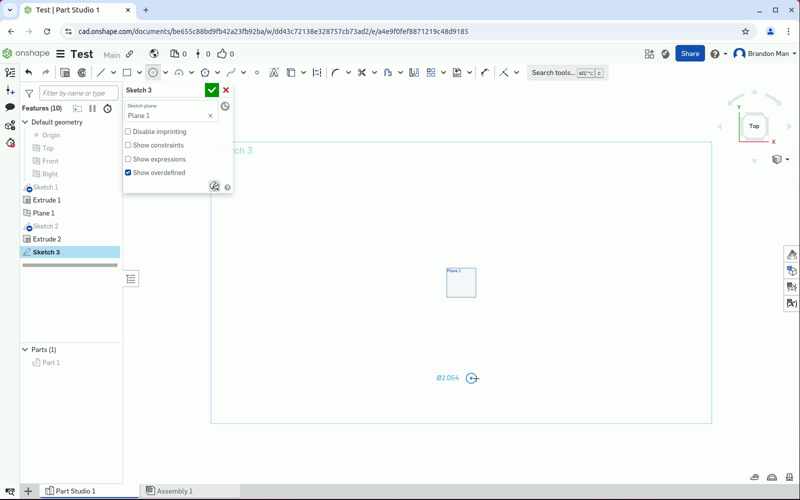
key(esc)
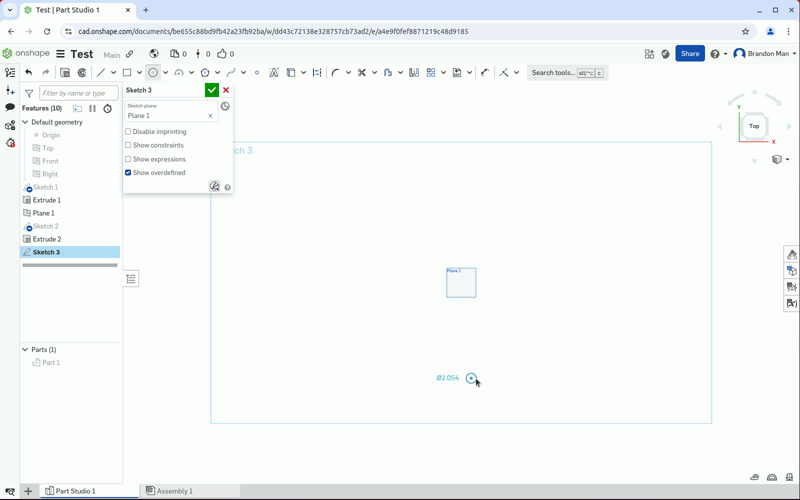
mouse_move(473, 379)
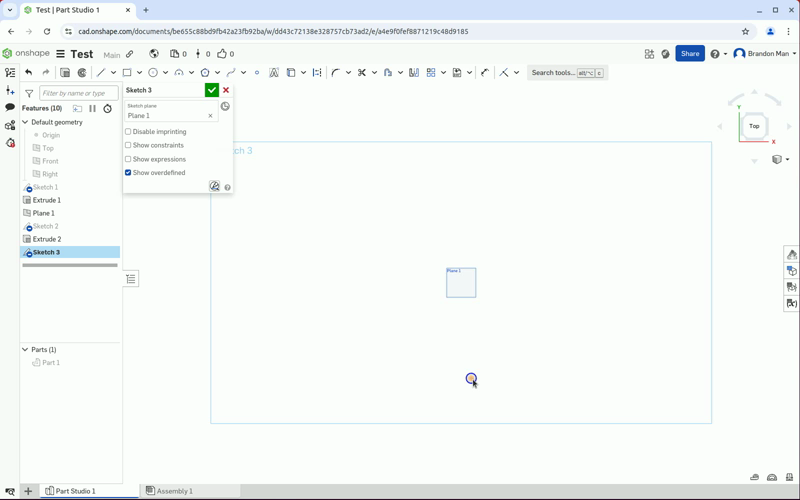
scroll(6)
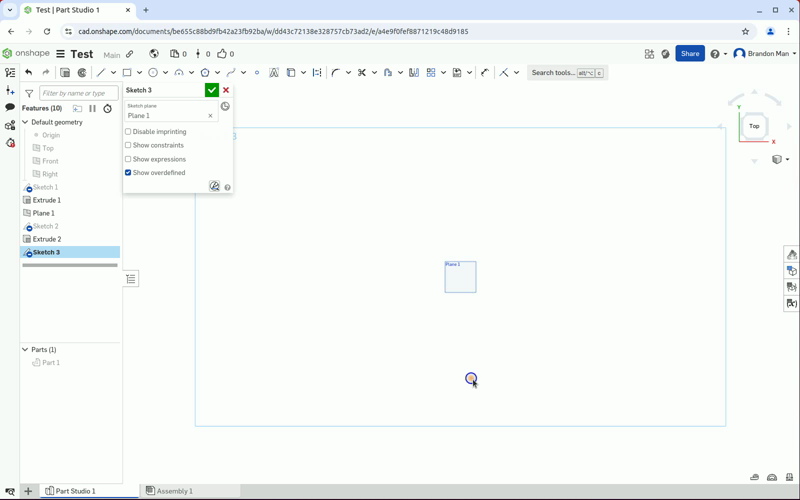
scroll(6)
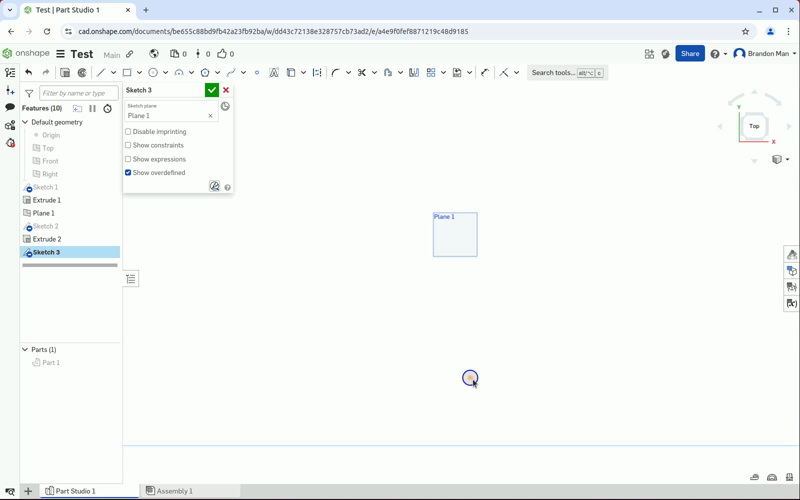
scroll(6)
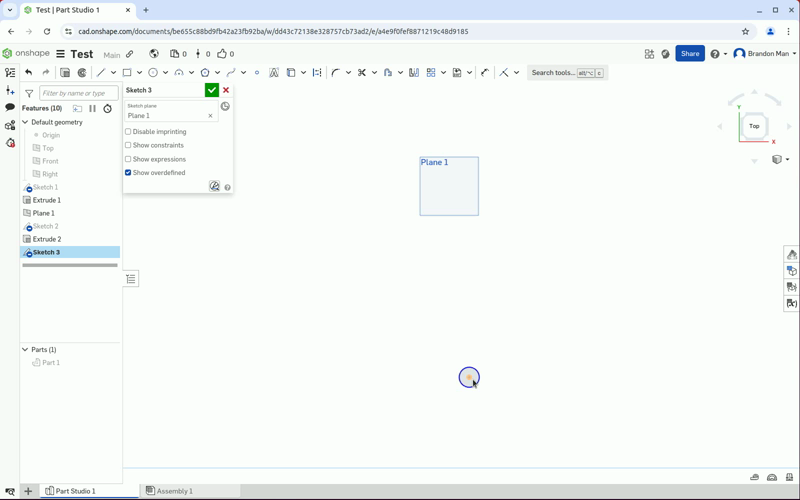
scroll(6)
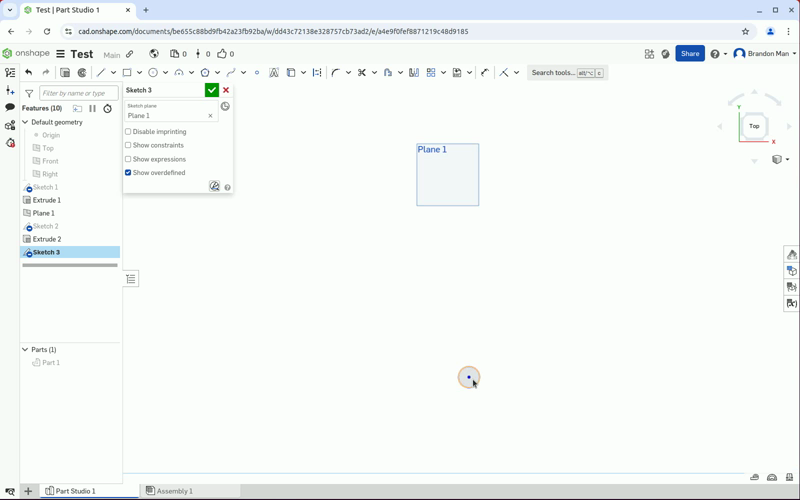
scroll(6)
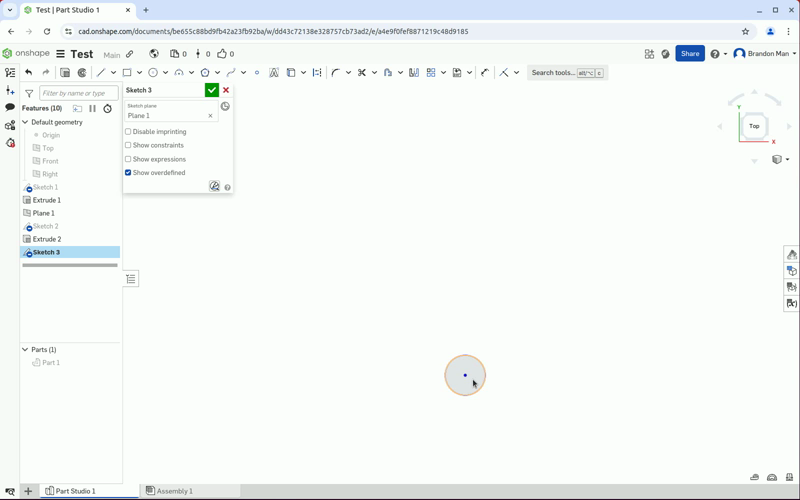
scroll(6)
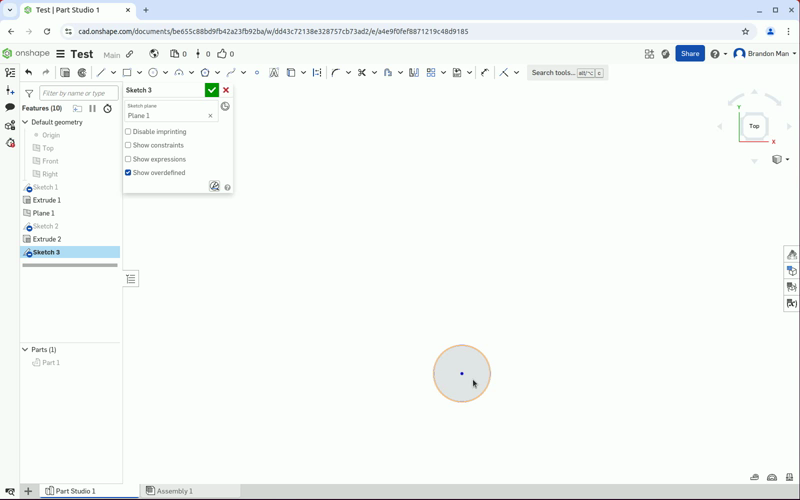
scroll(6)
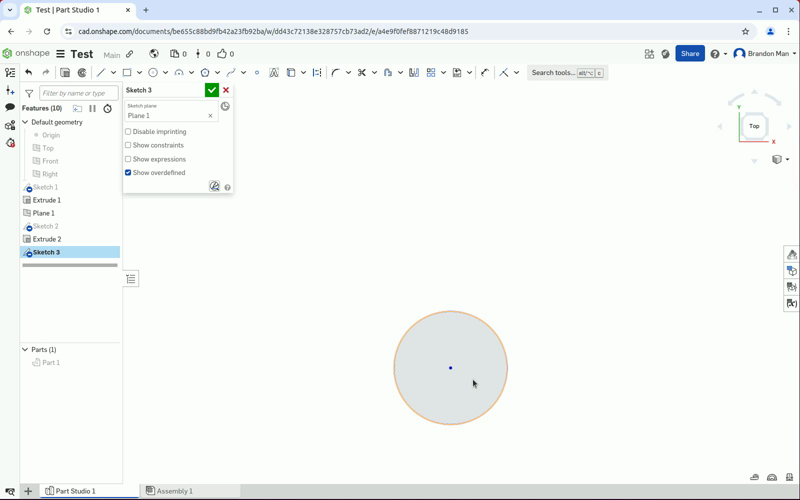
click(473, 379)
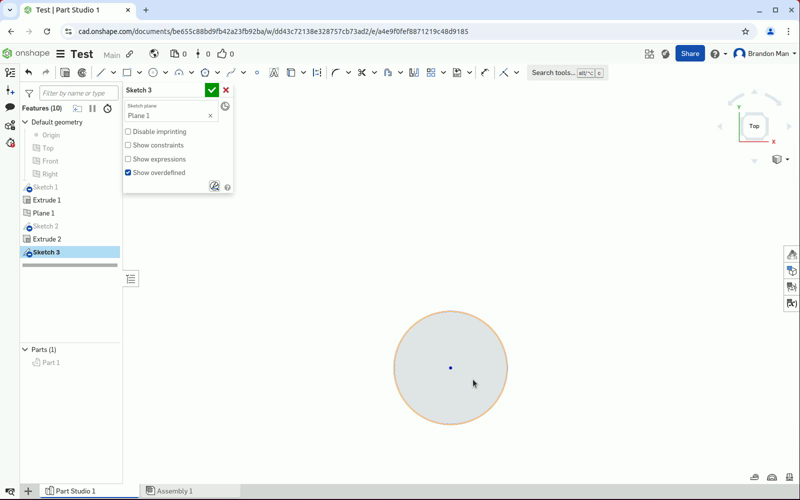
scroll(-6)
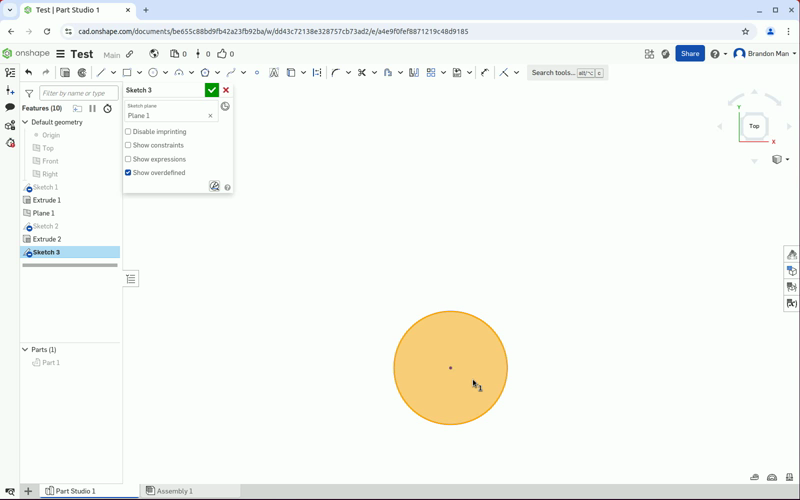
scroll(-6)
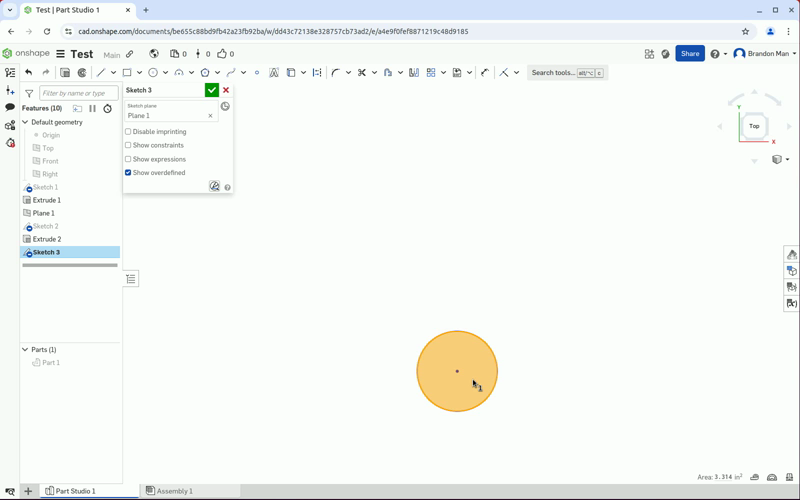
scroll(-6)
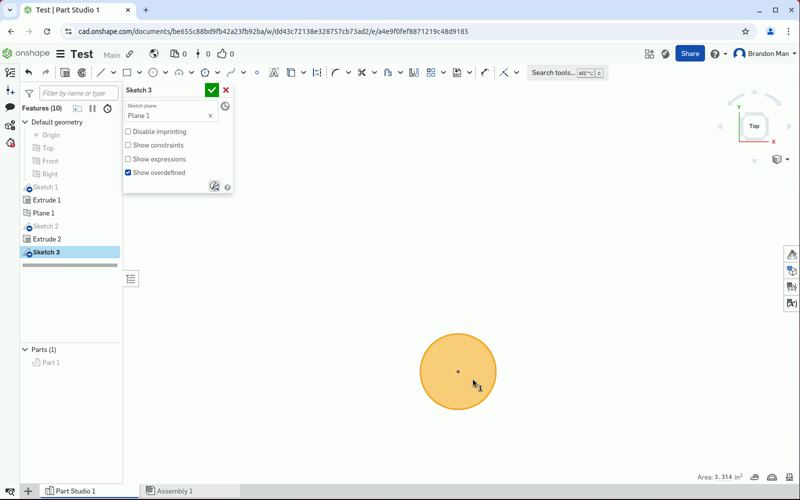
scroll(-6)
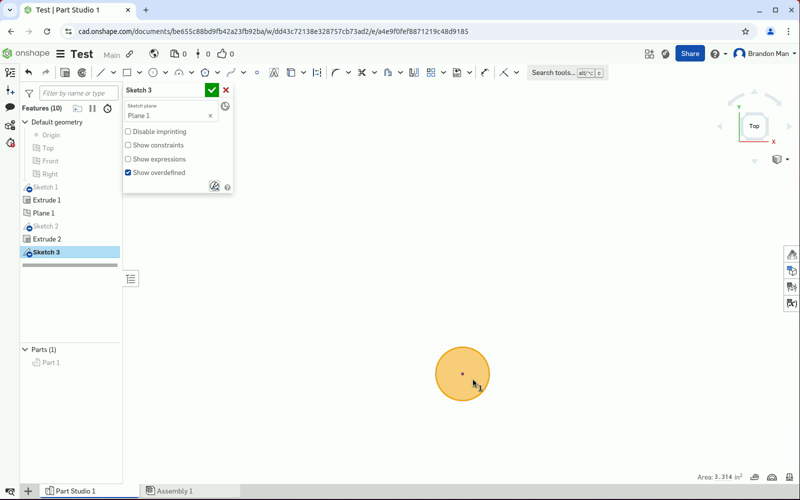
scroll(-6)
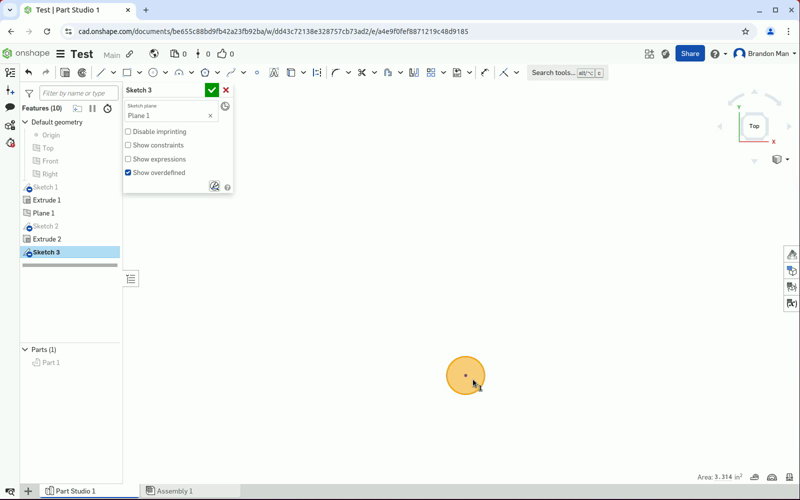
scroll(-6)
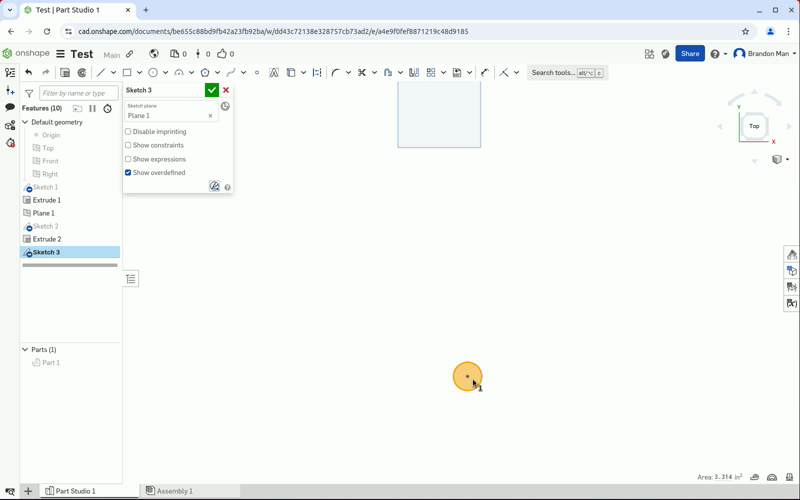
scroll(-6)
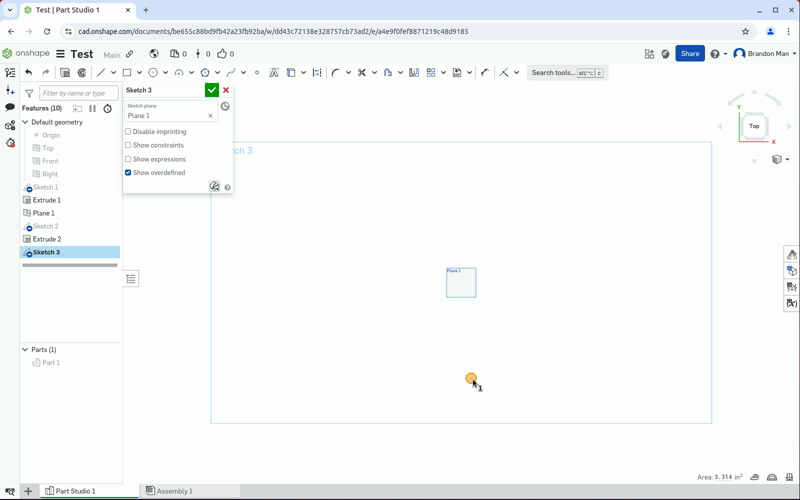
mouse_move(73, 352)
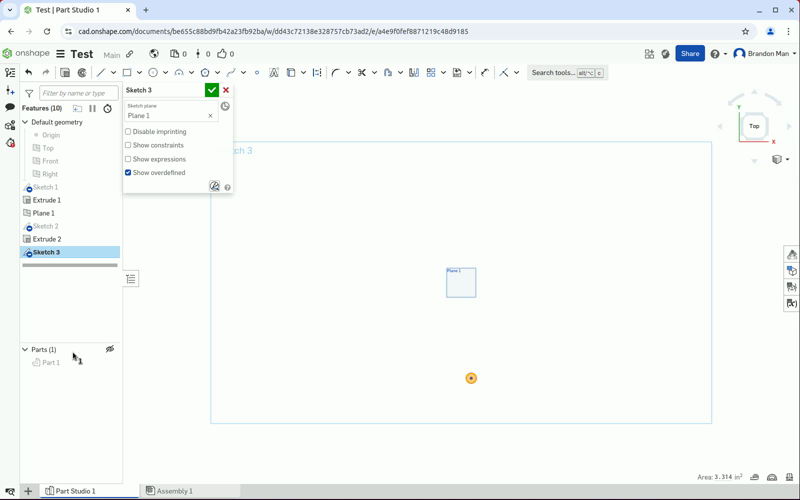
key(shift+y)
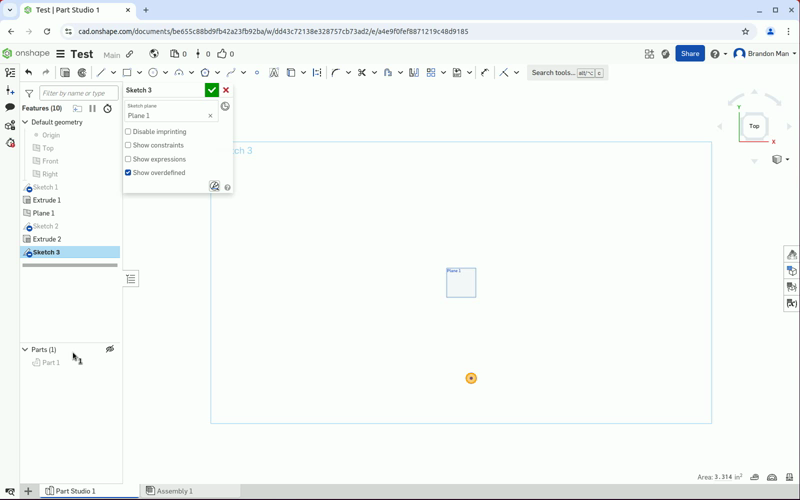
key(shift+e)
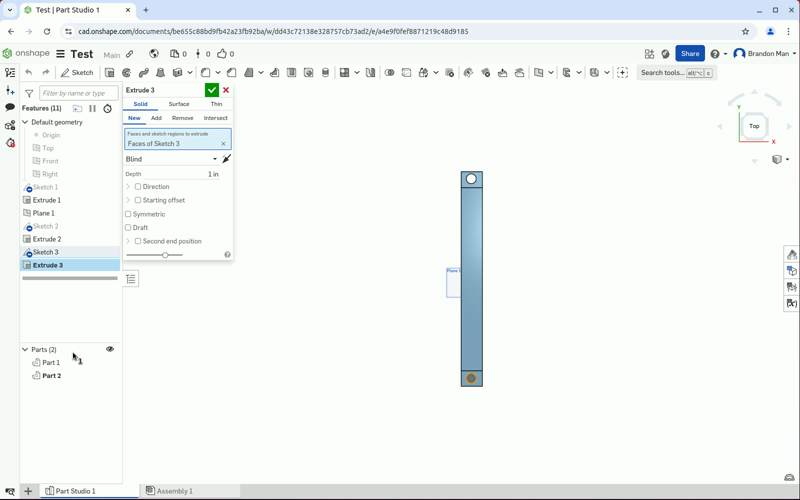
mouse_move(143, 106)
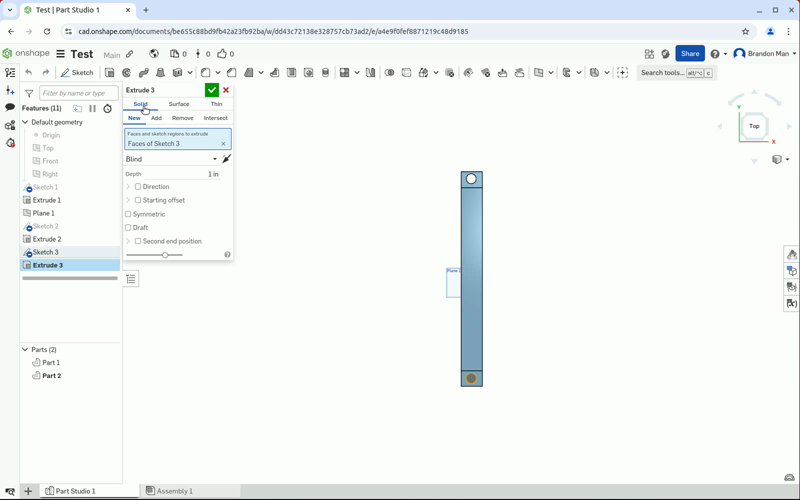
click(143, 106)
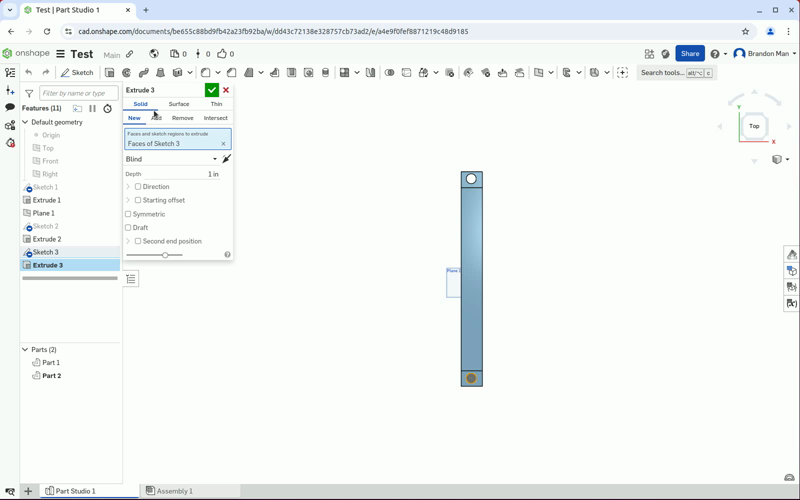
mouse_move(186, 120)
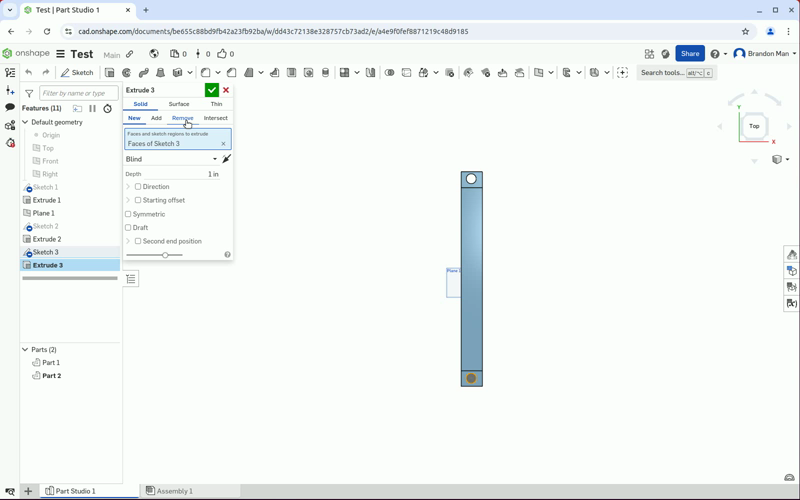
click(186, 120)
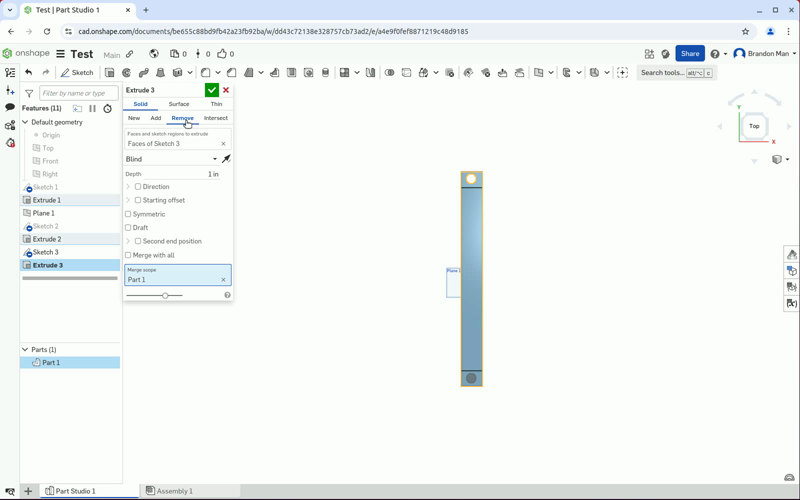
key(tab, 4)
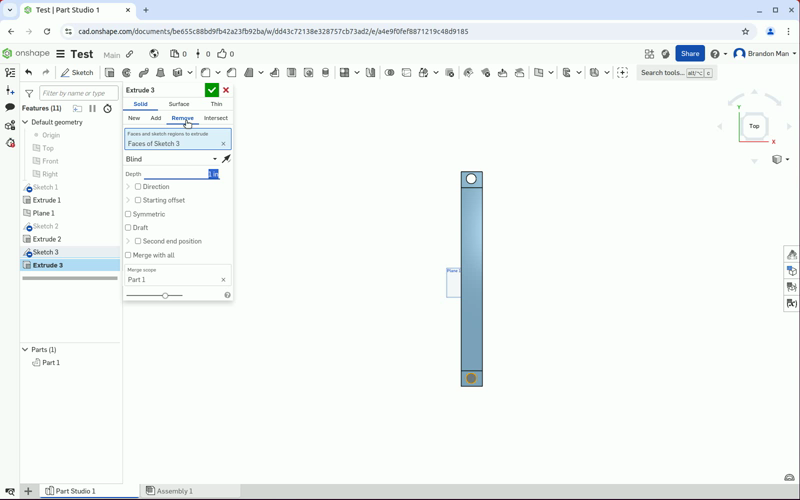
text(10.832)
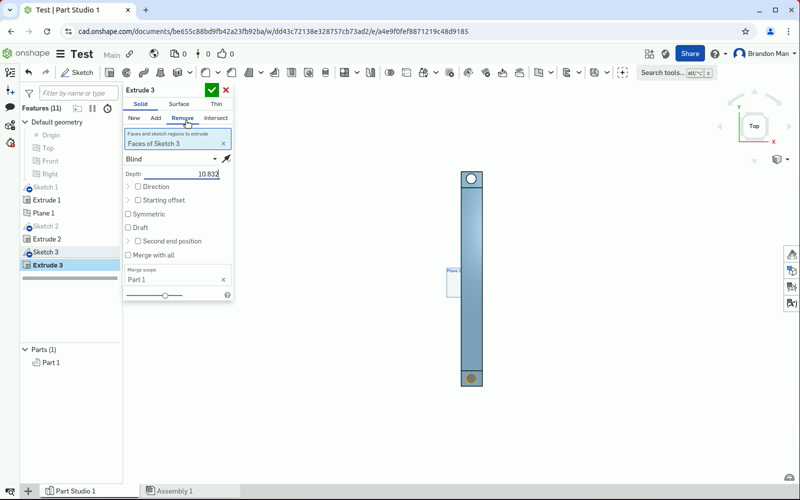
key(tab, 6)
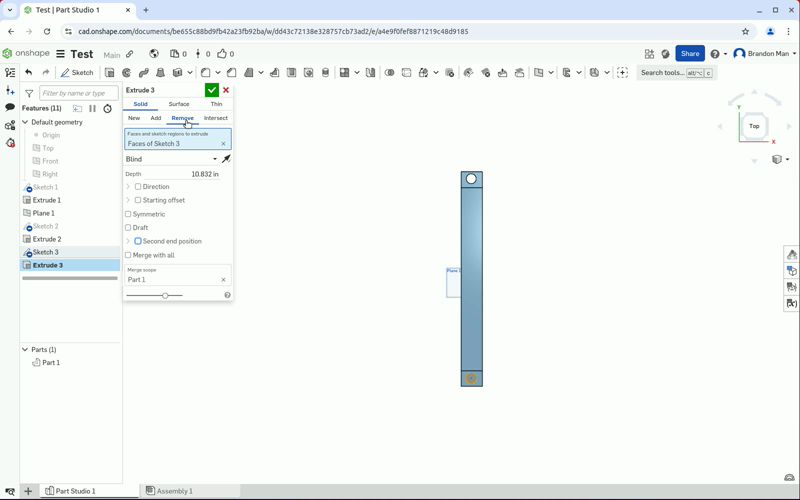
key(space)
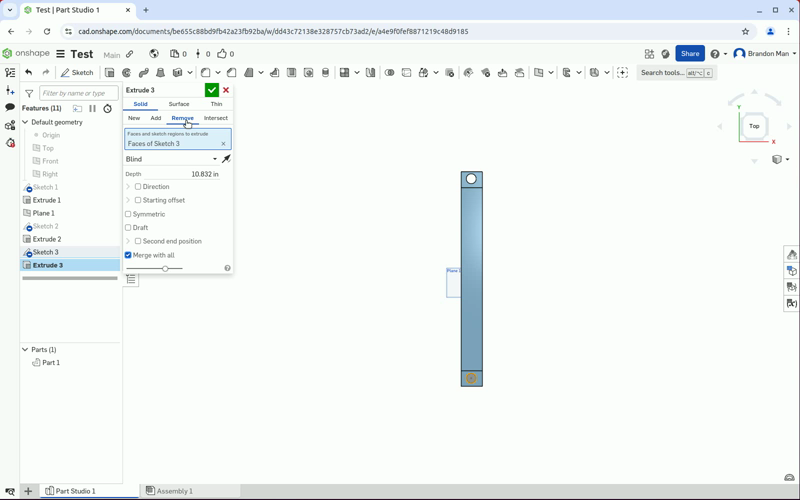
key(enter)
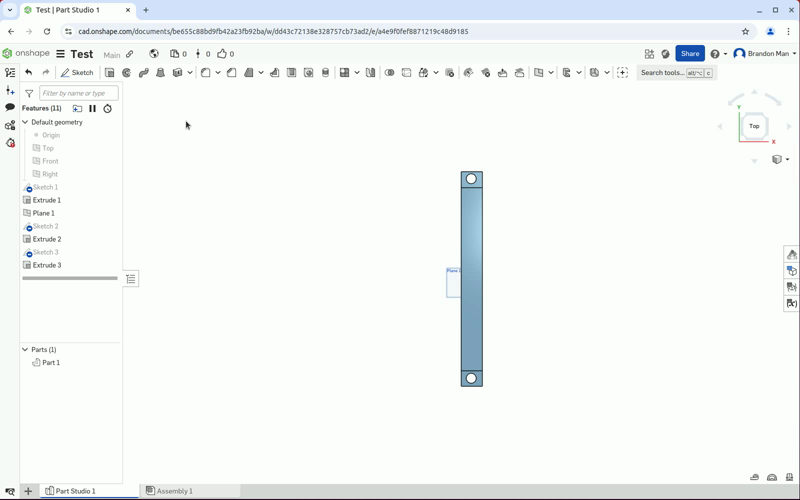
key(shift+h)
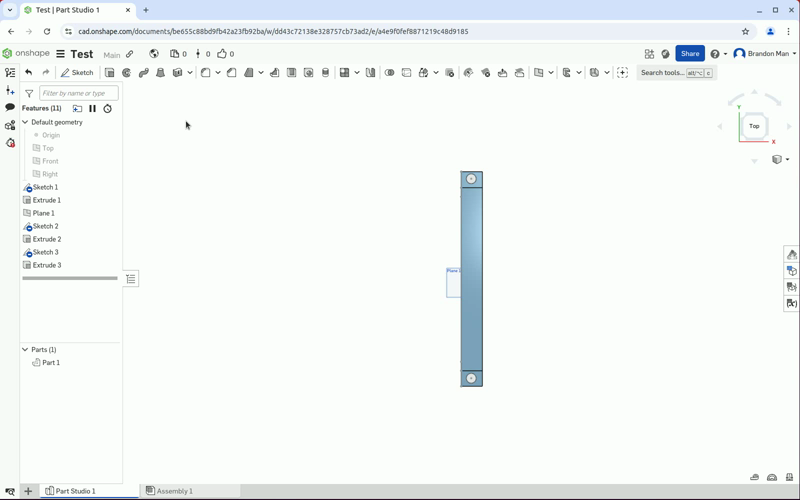
key(shift+h)
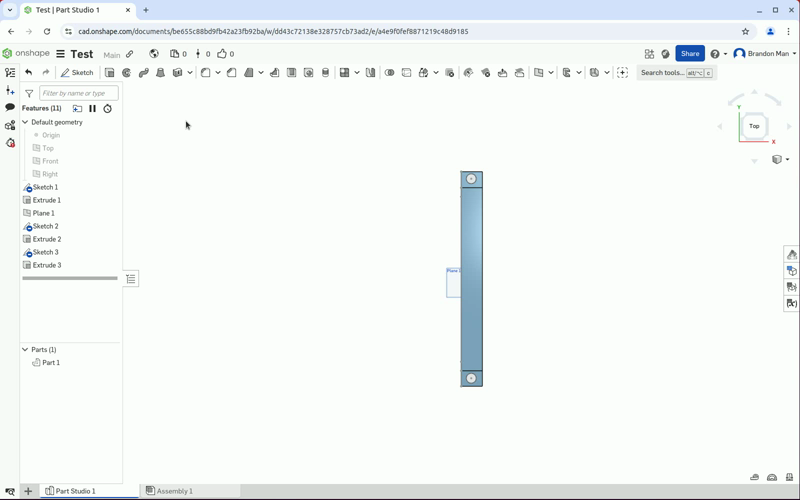
key(shift+7)
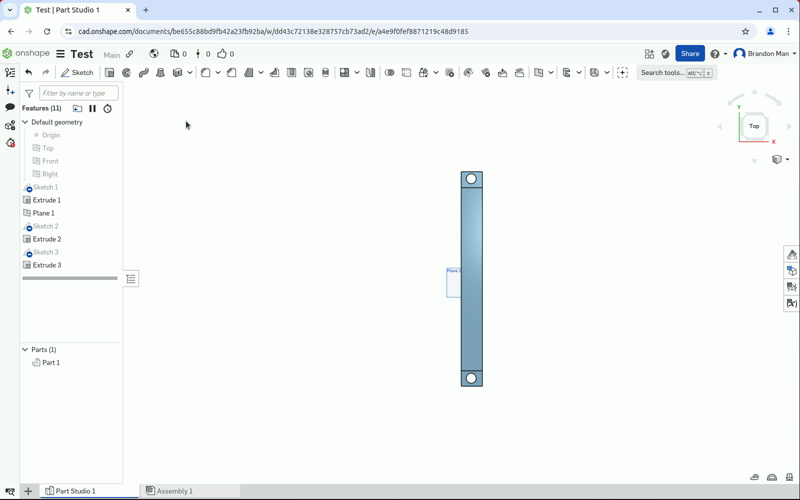
key(up, 3)
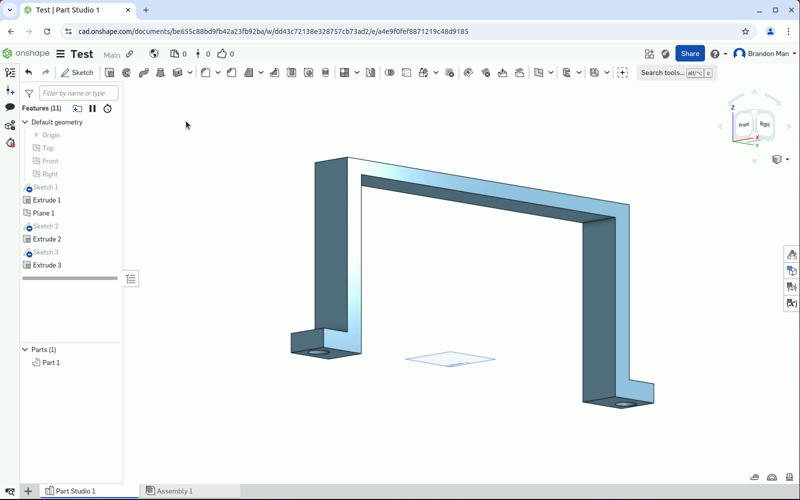
key(left, 3)
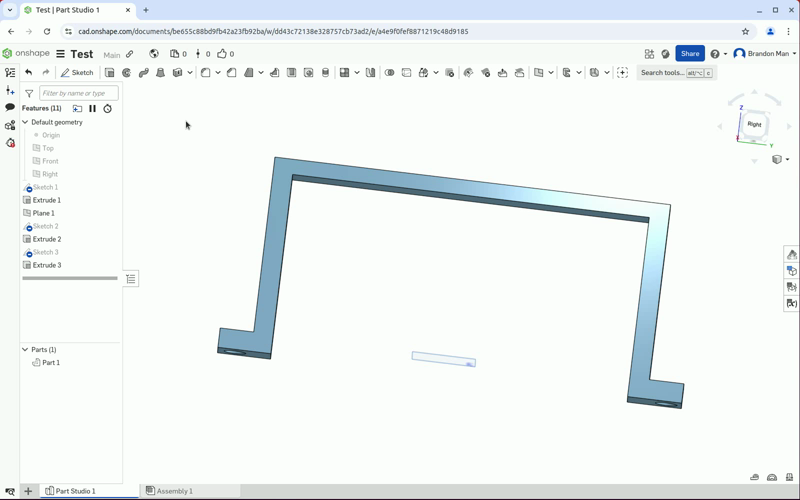
key(right, 3)
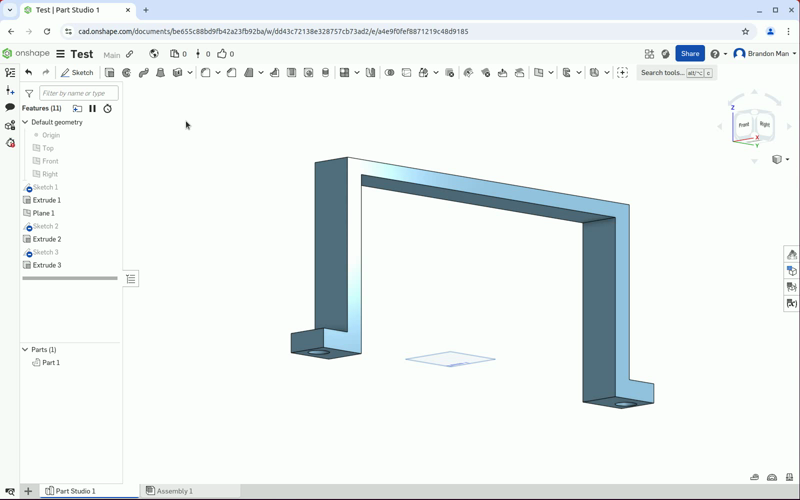
key(down, 3)
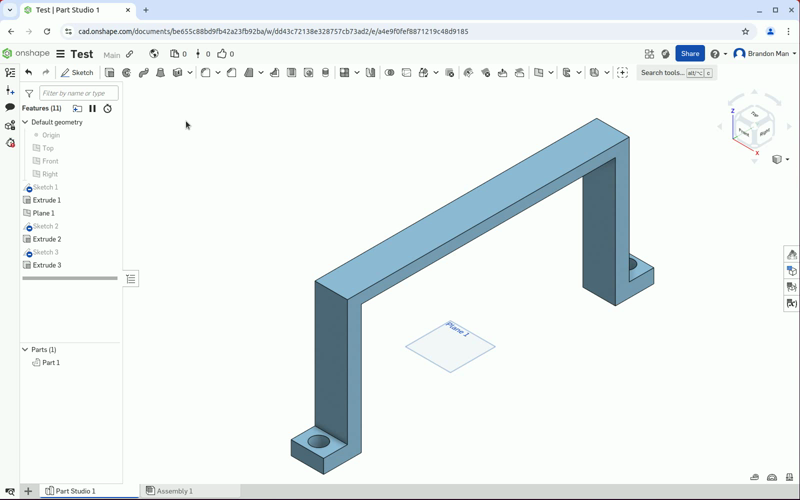
mouse_move(73, 189)
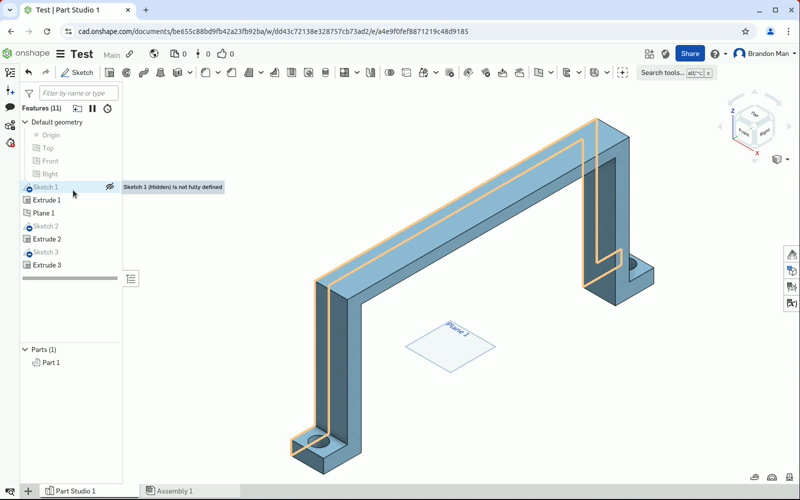
click(73, 189)